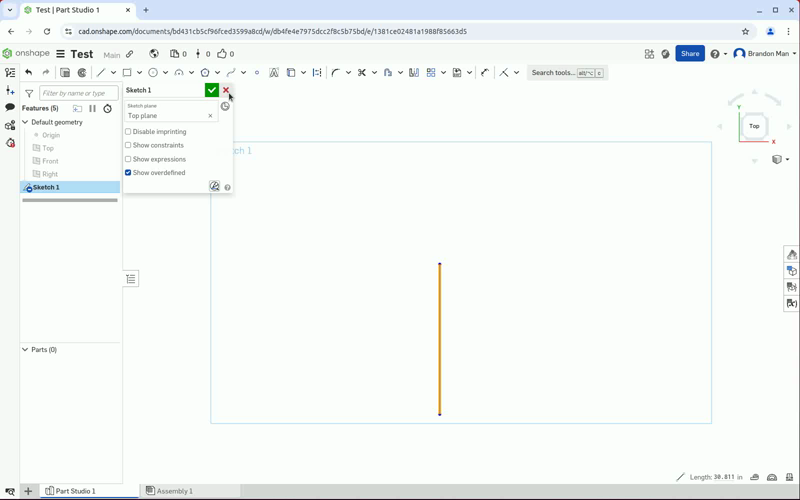
key(shift+h)
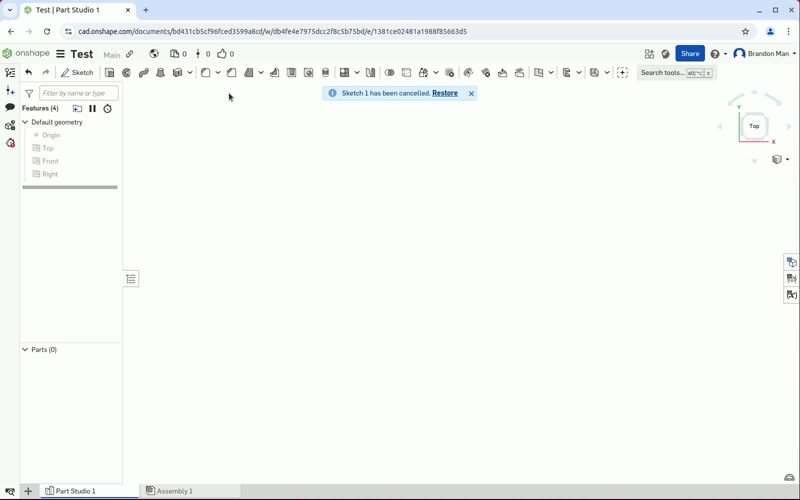
mouse_move(73, 352)
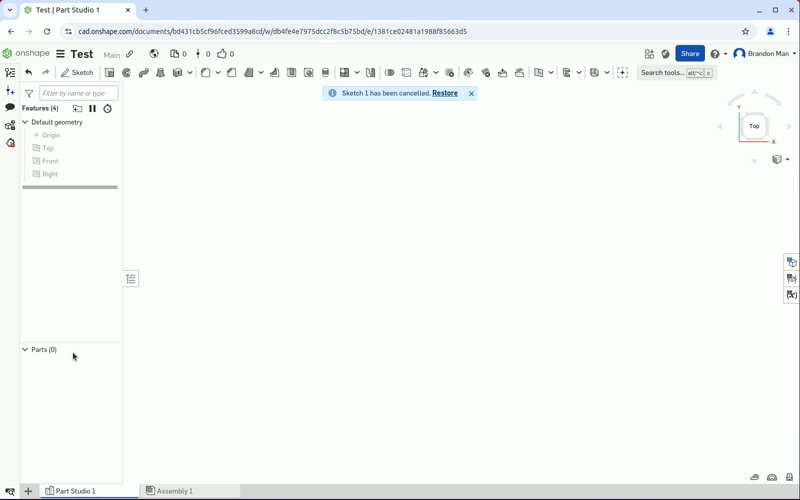
key(y)
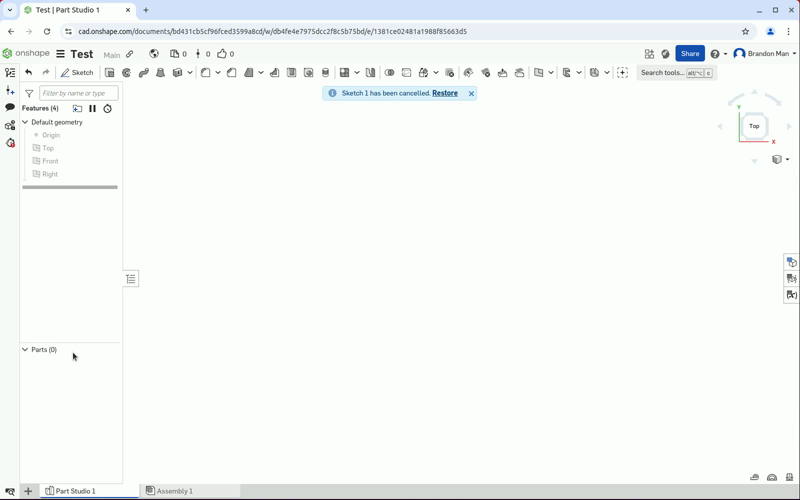
key(shift+p)
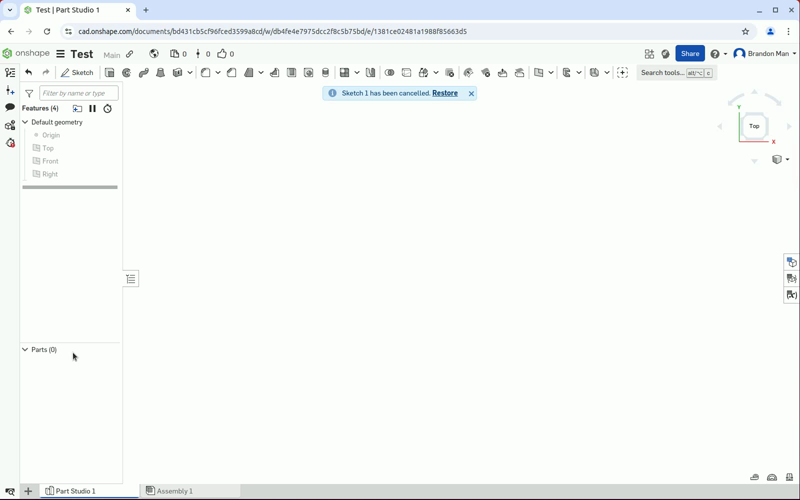
key(space)
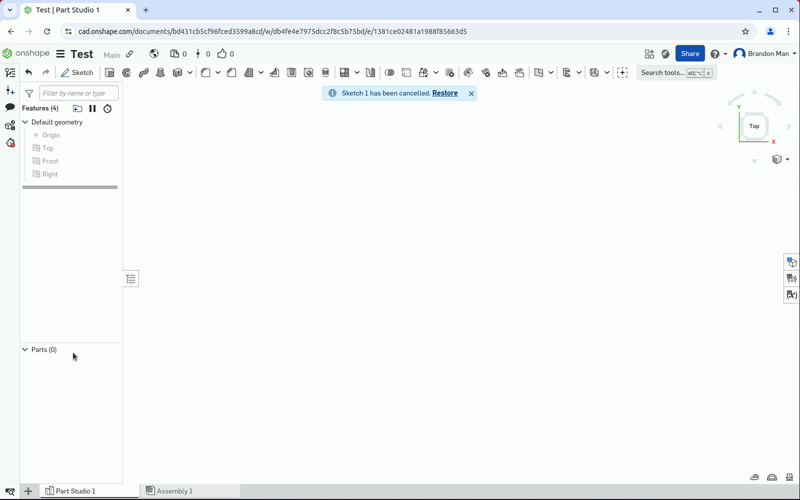
key_down(shift)
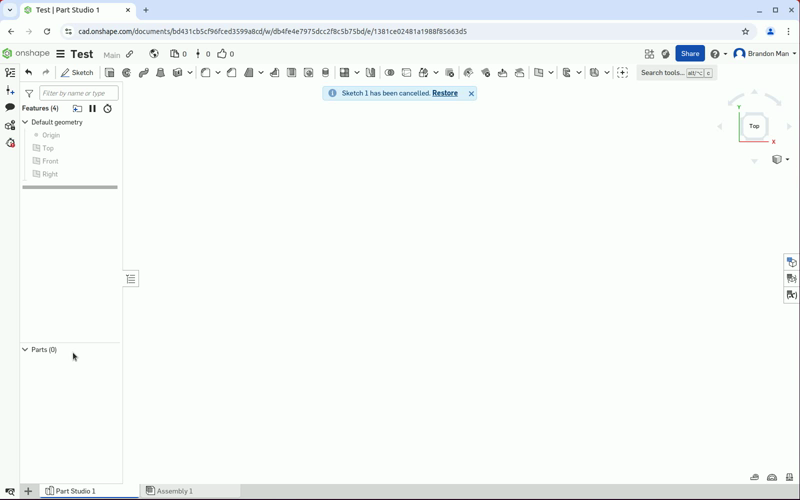
key(up)
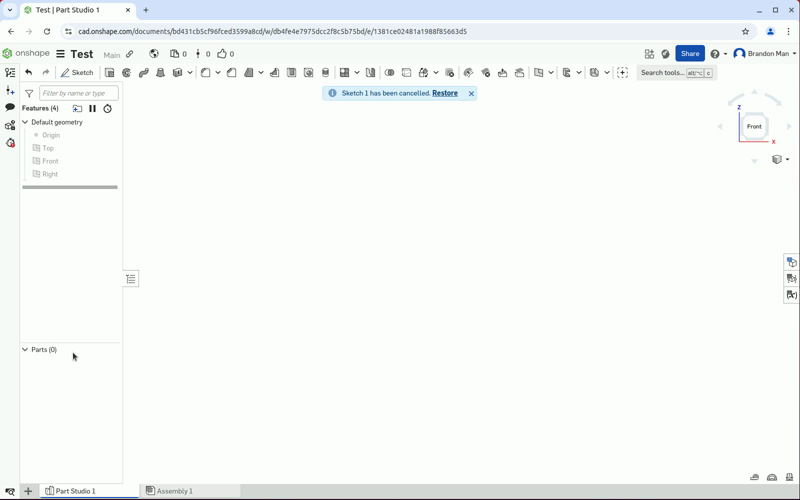
key_up(shift)
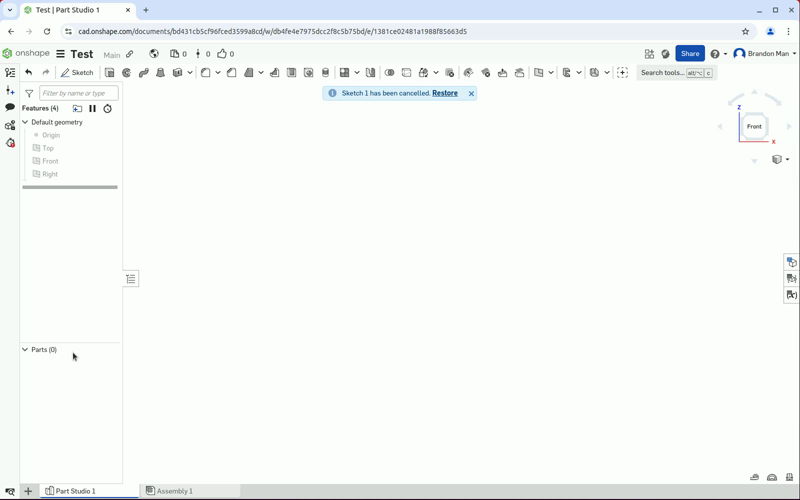
mouse_move(73, 352)
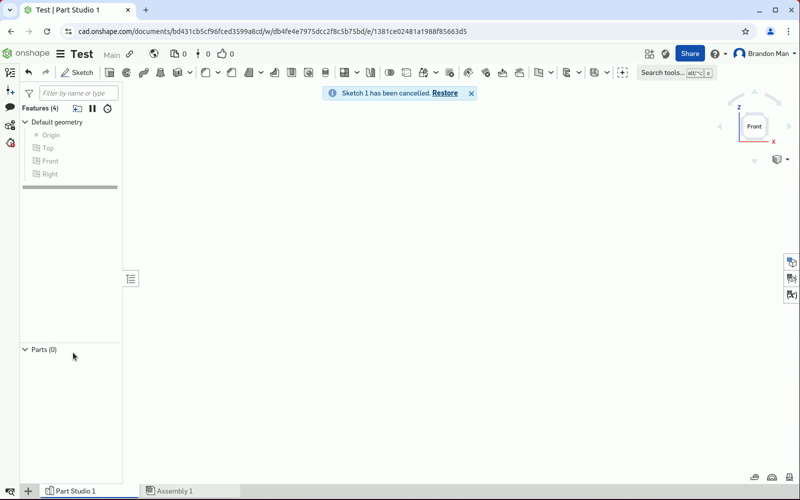
key(shift+y)
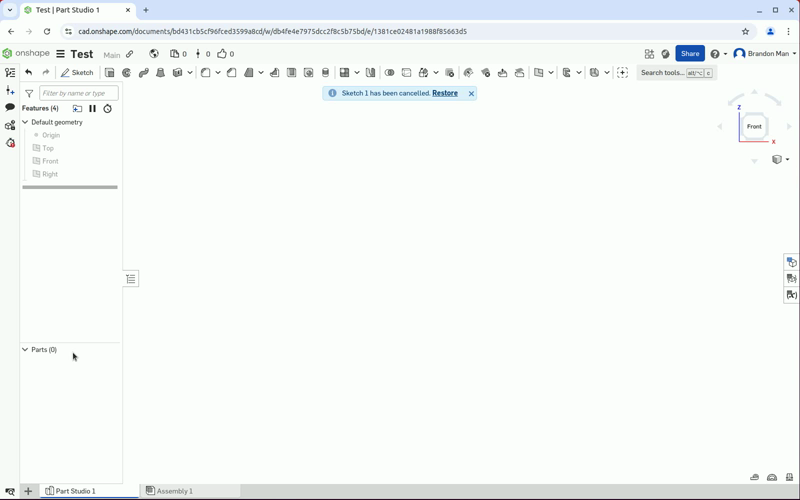
key(shift+s)
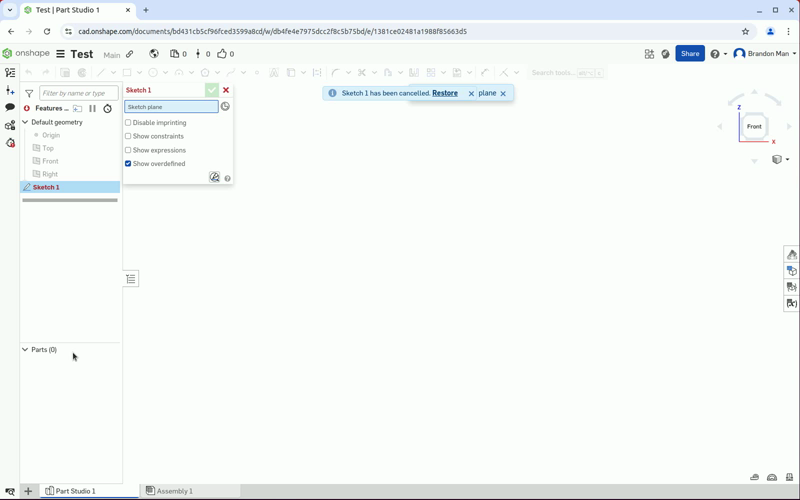
mouse_move(73, 163)
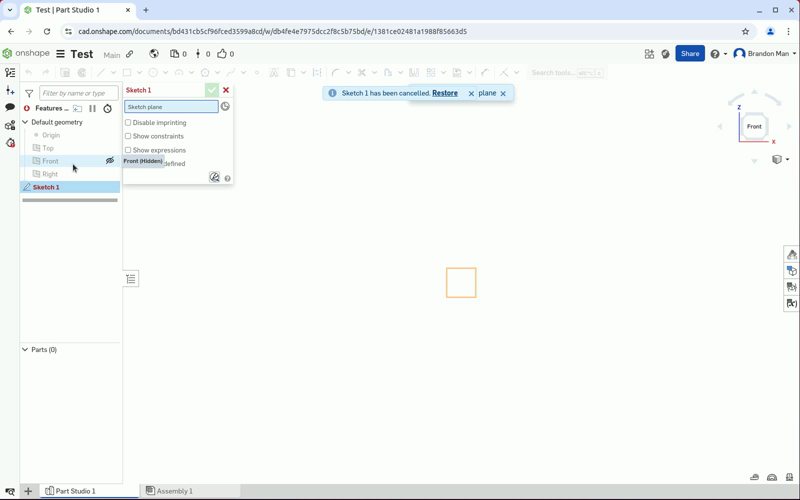
click(73, 163)
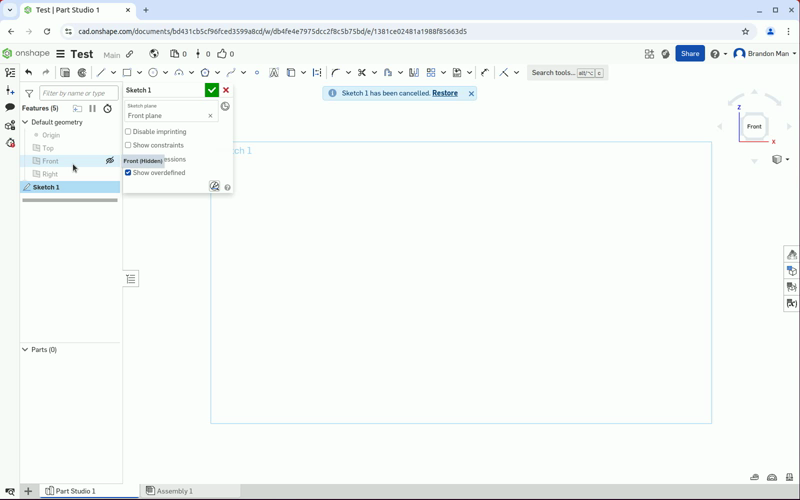
mouse_move(73, 352)
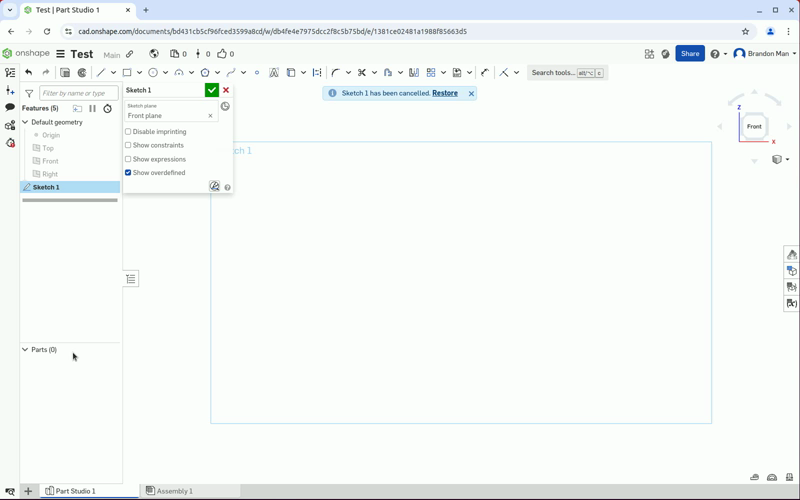
key(y)
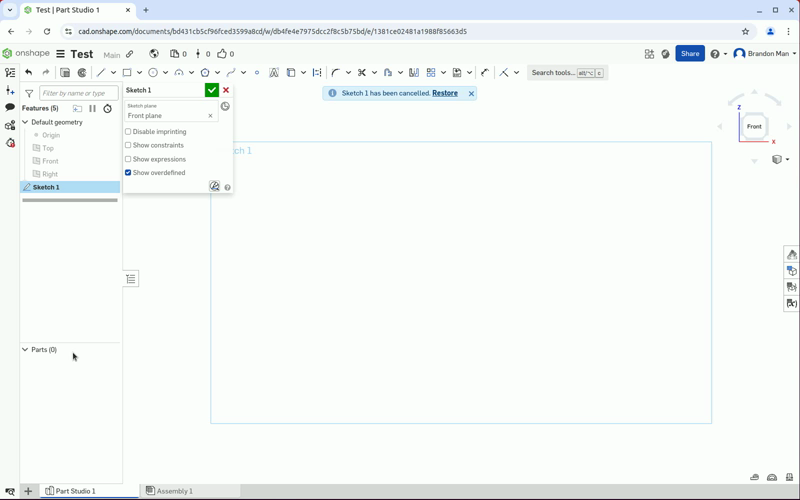
key(l)
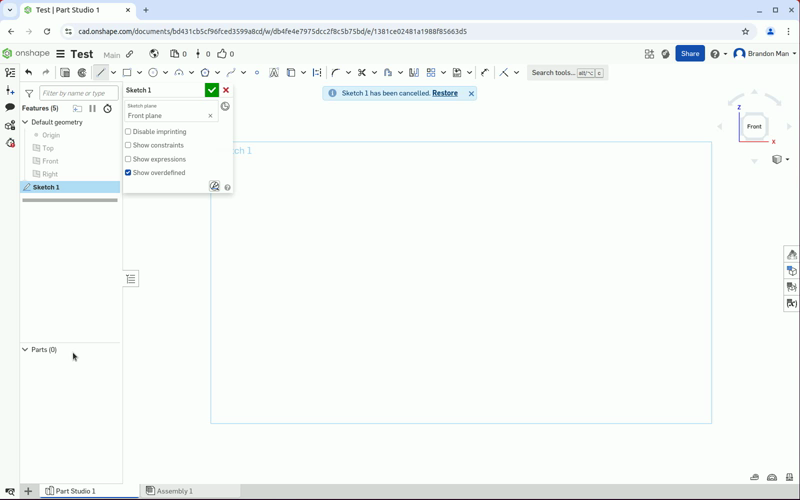
key_down(shift)
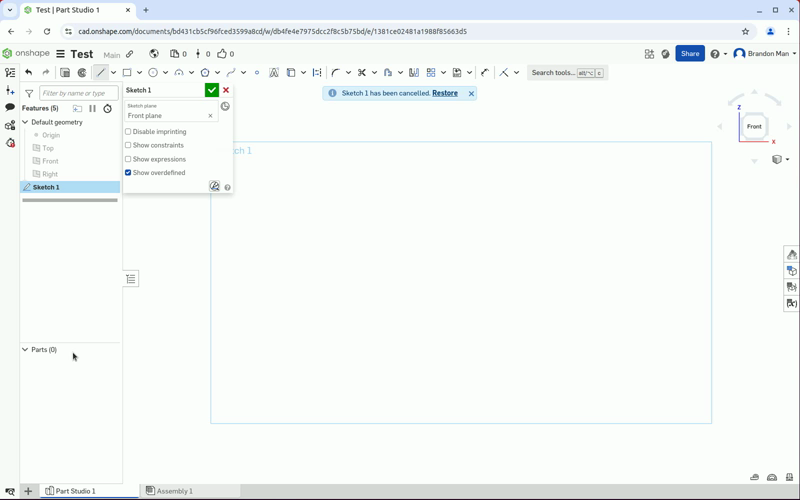
mouse_move(453, 290)
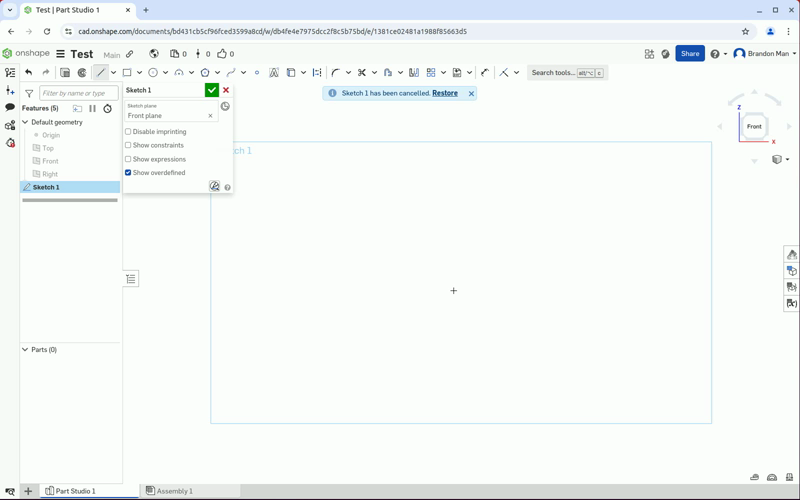
click(453, 290)
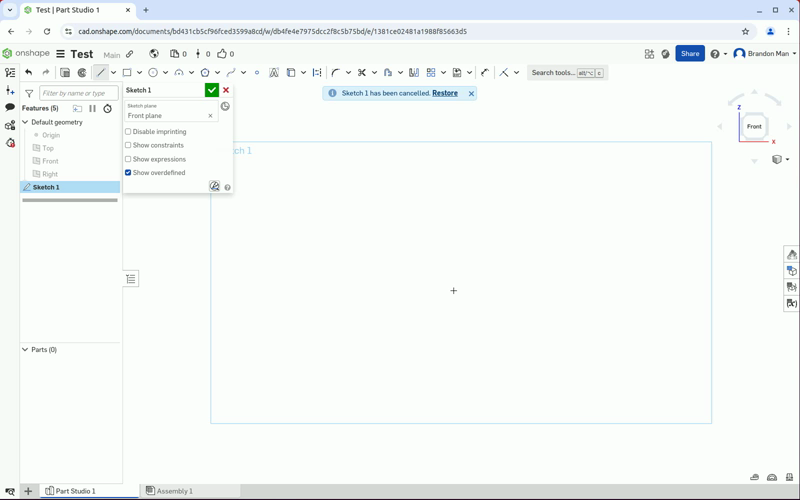
key_up(shift)
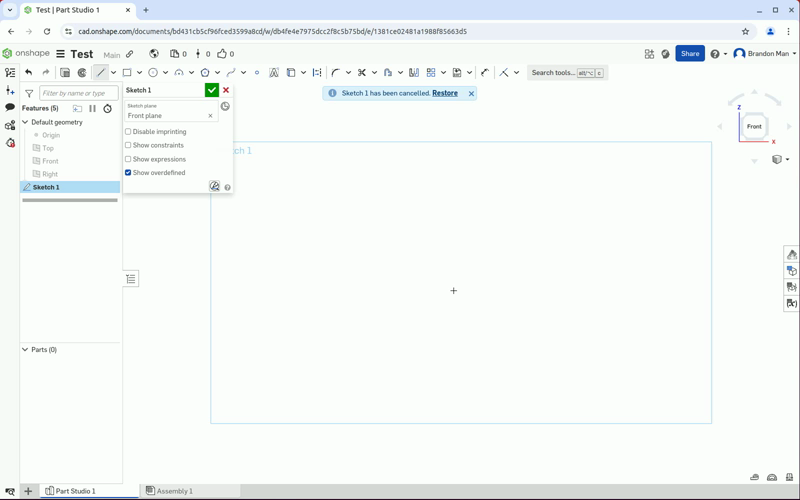
key_down(shift)
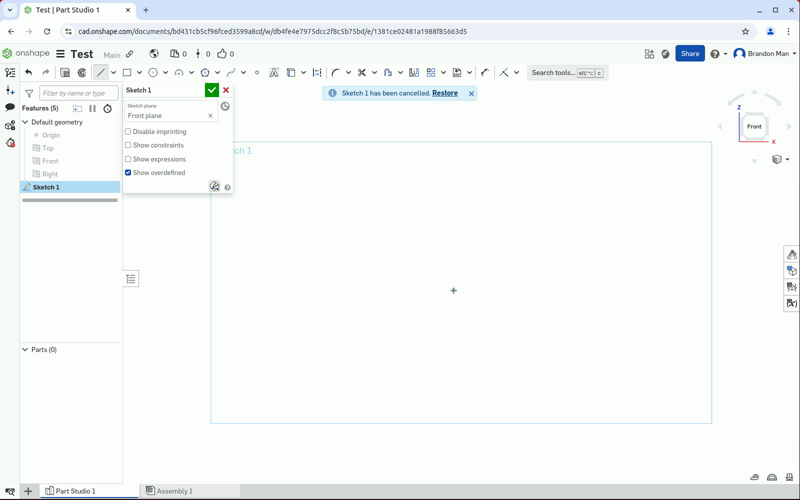
mouse_move(483, 290)
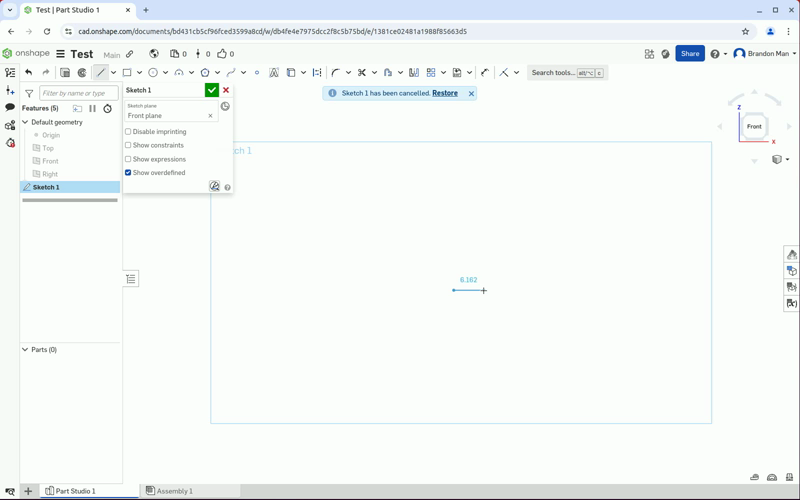
mouse_move(467, 290)
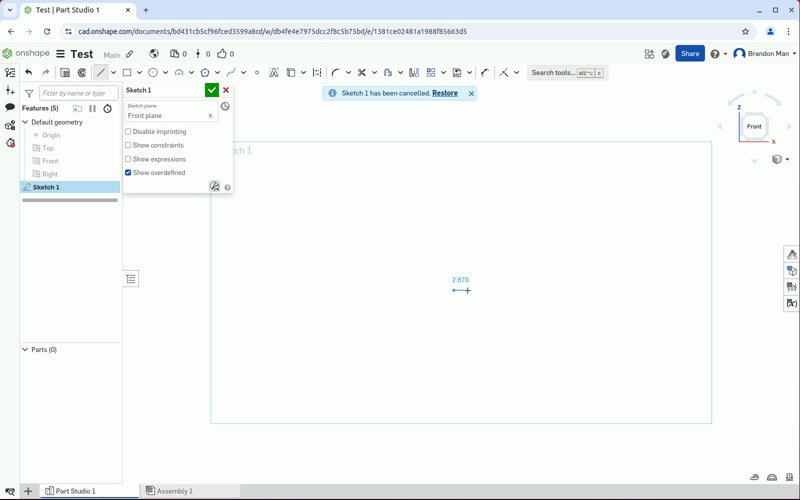
click(467, 290)
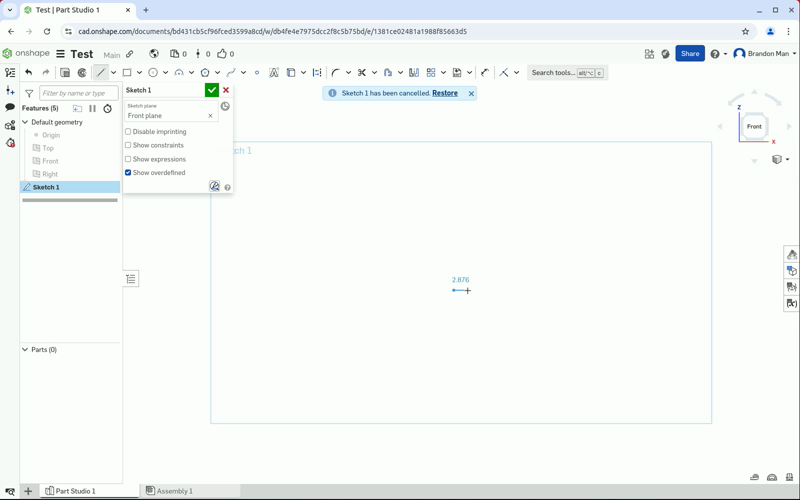
key_up(shift)
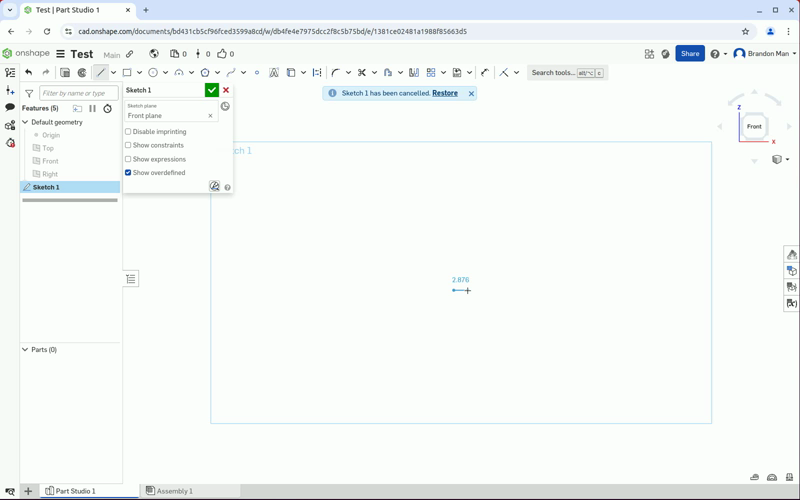
key_down(shift)
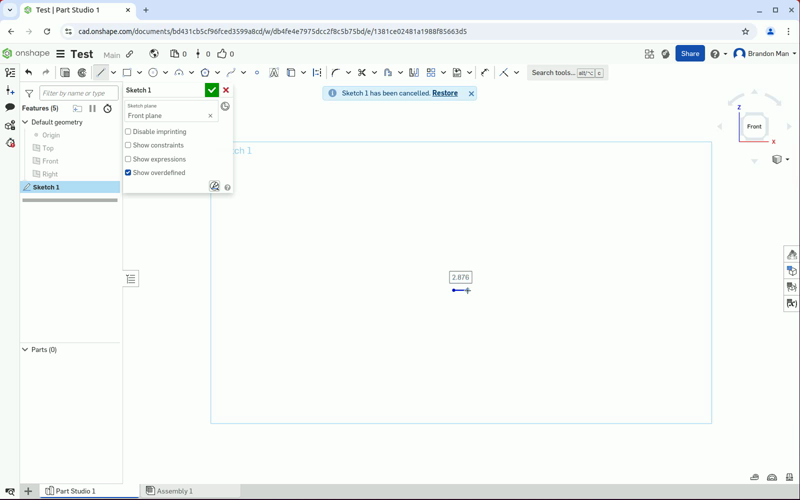
mouse_move(497, 290)
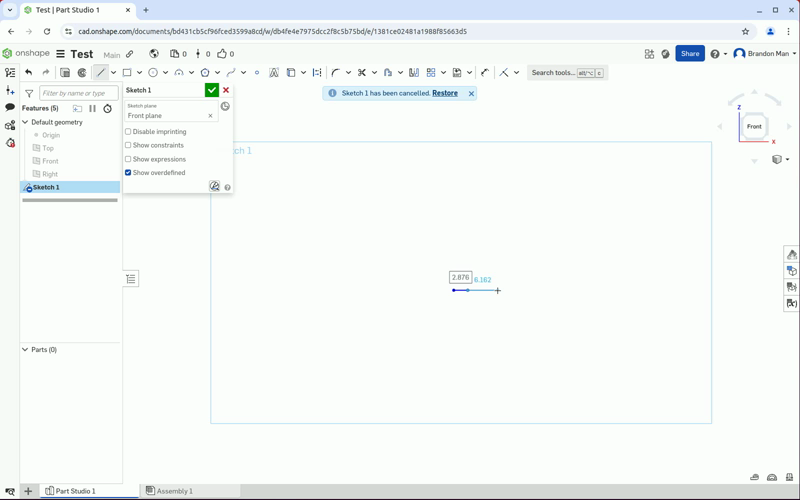
mouse_move(467, 276)
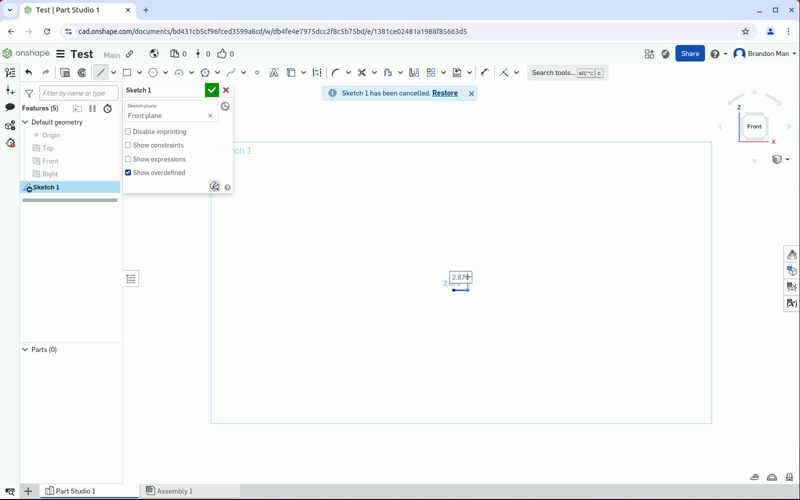
click(467, 276)
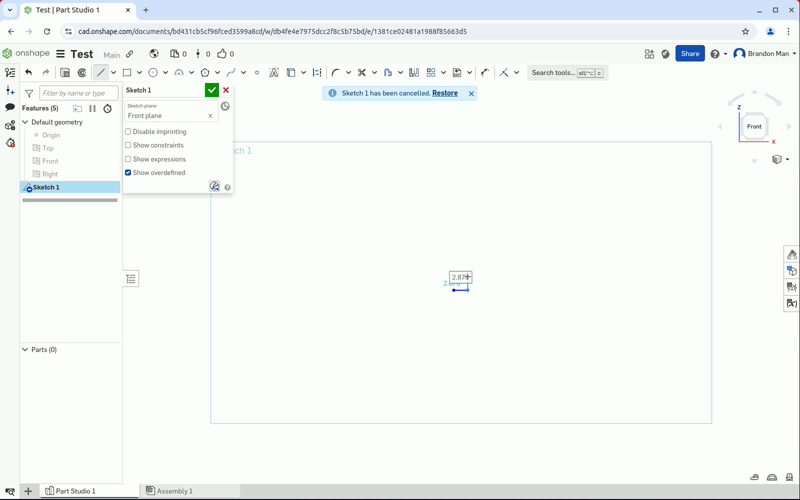
key_up(shift)
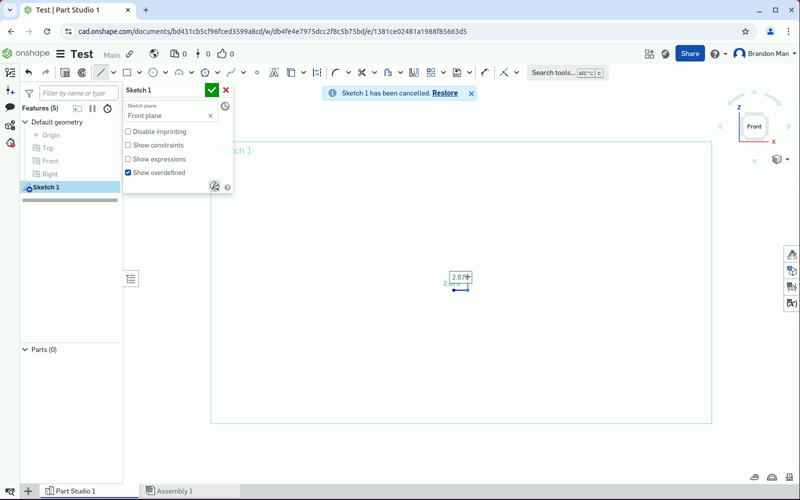
key_down(shift)
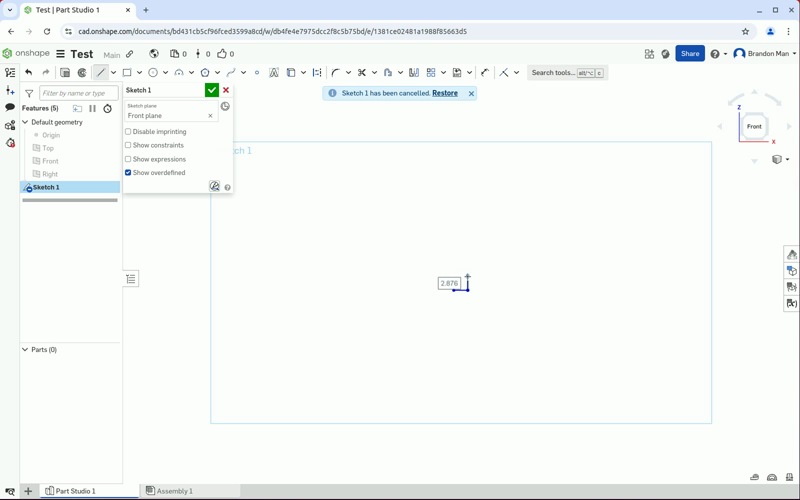
mouse_move(497, 276)
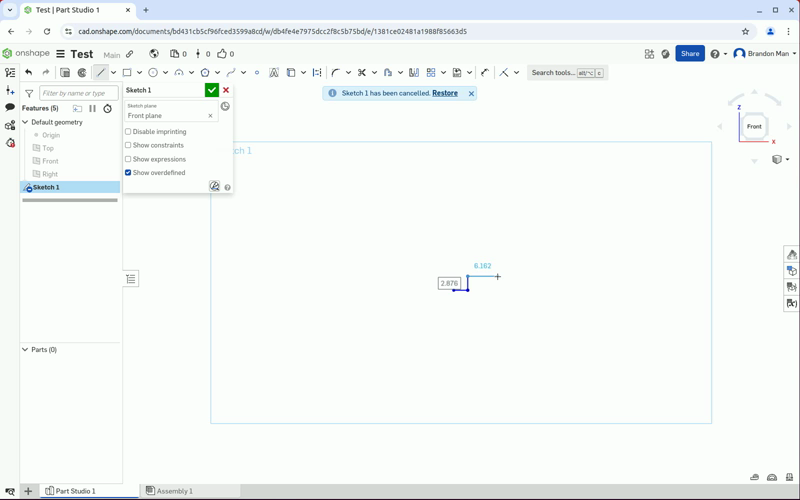
mouse_move(453, 276)
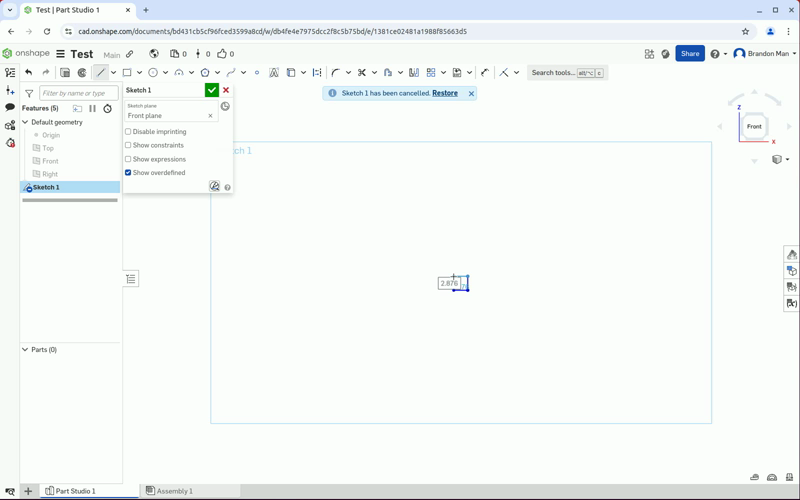
click(453, 276)
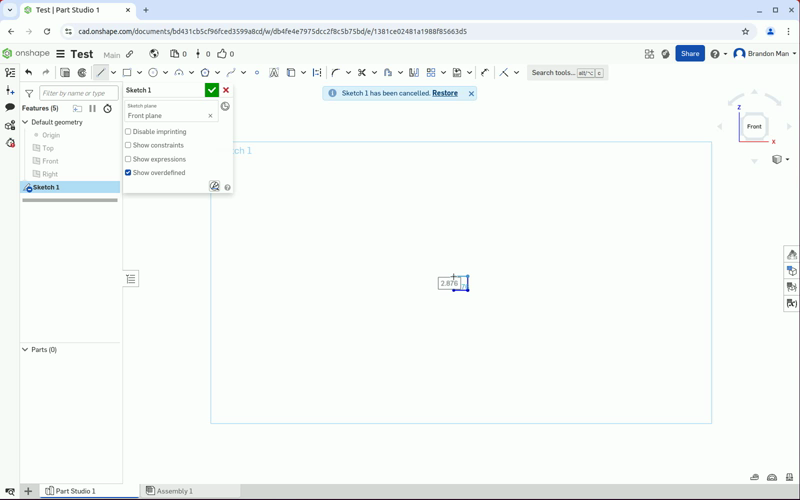
key_up(shift)
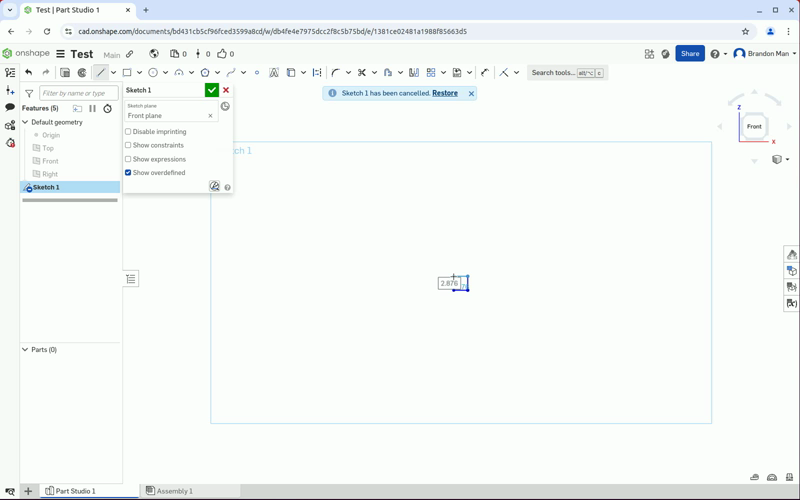
mouse_move(483, 276)
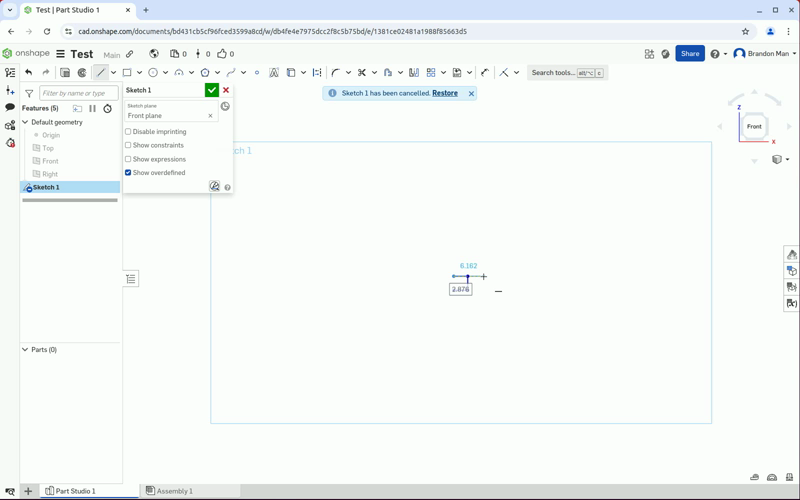
key_down(shift)
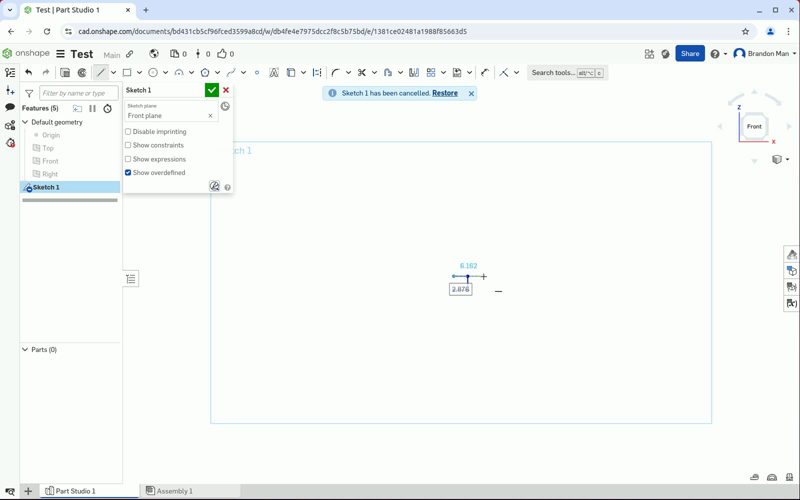
mouse_move(453, 290)
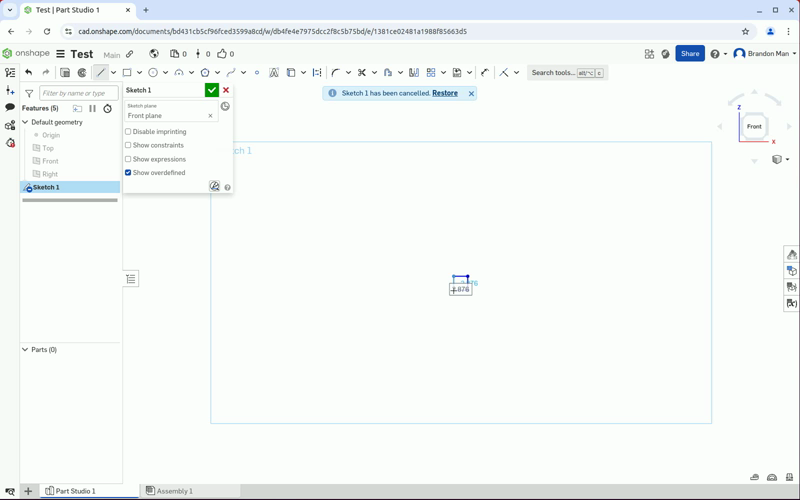
key_up(shift)
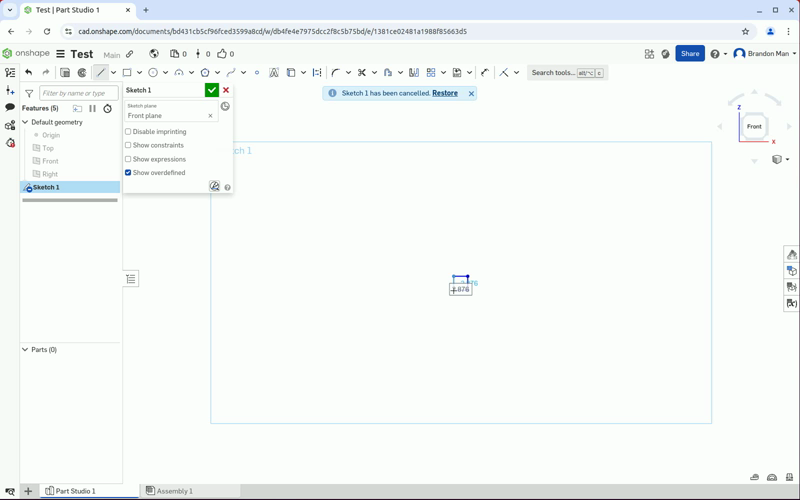
click(453, 290)
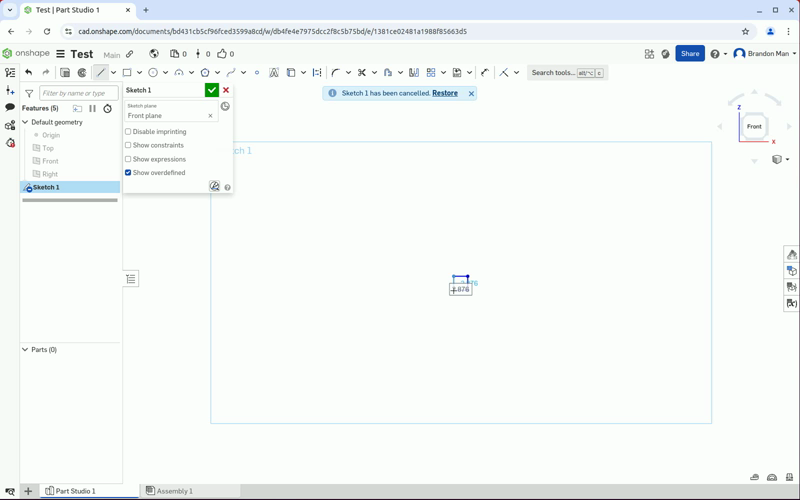
key(esc)
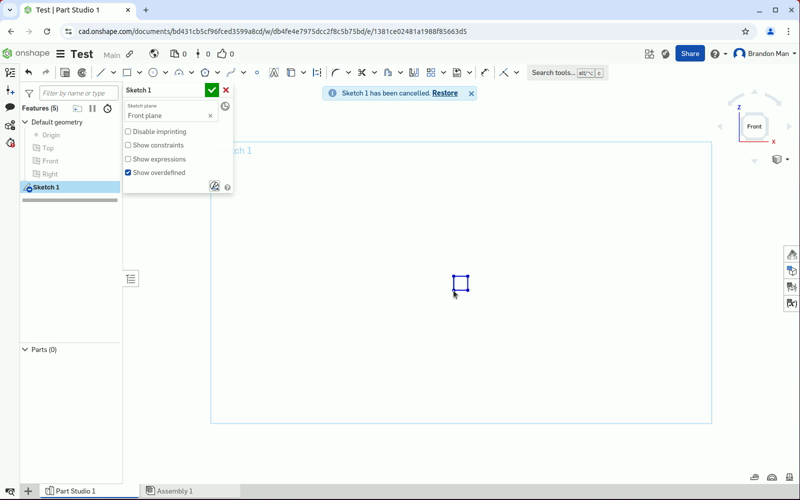
mouse_move(457, 284)
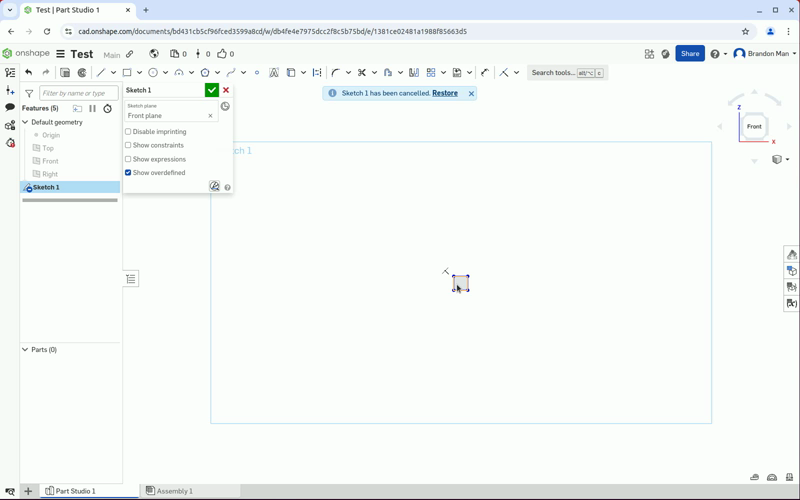
scroll(6)
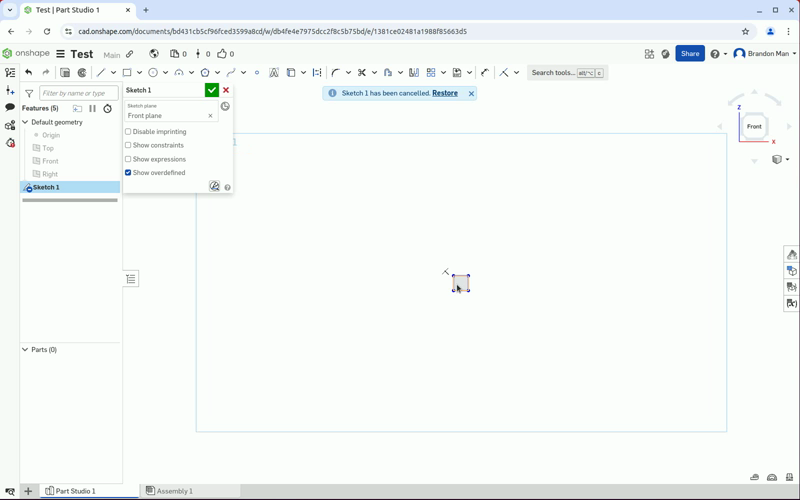
scroll(6)
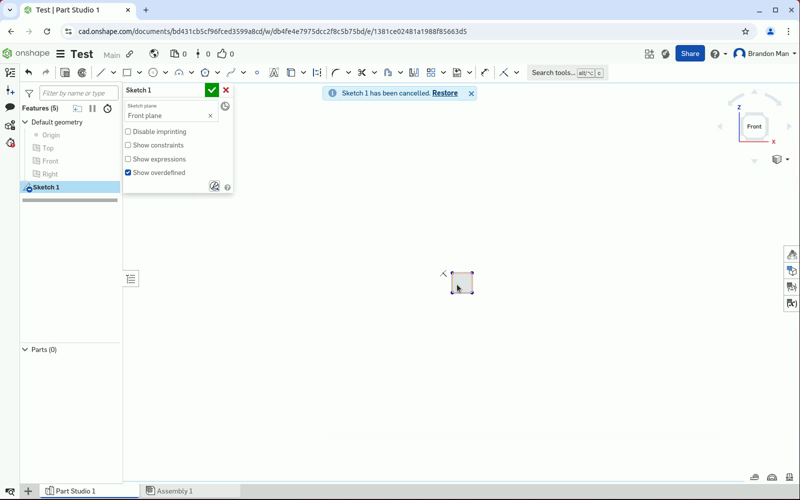
scroll(6)
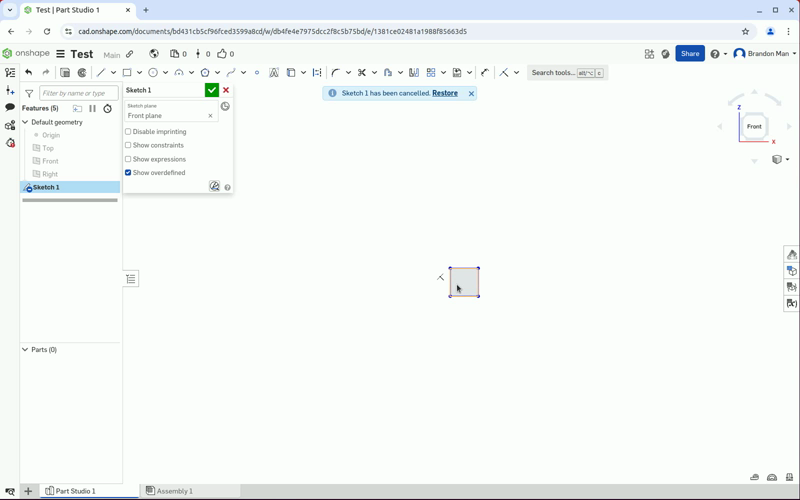
scroll(6)
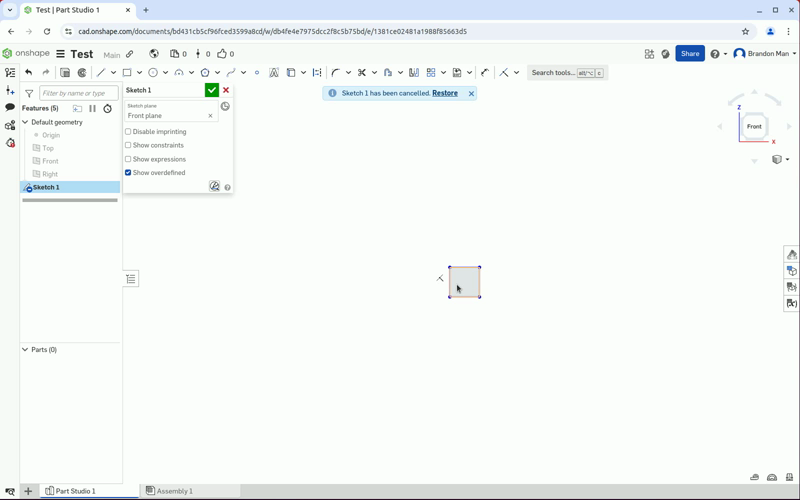
scroll(6)
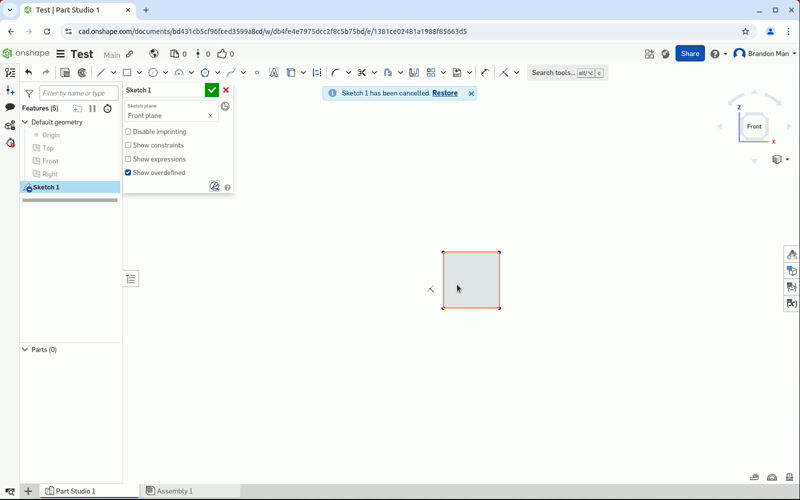
scroll(6)
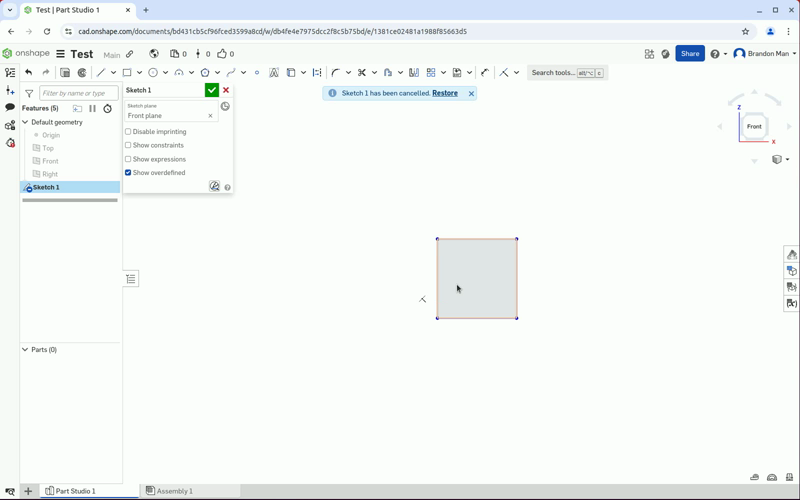
scroll(6)
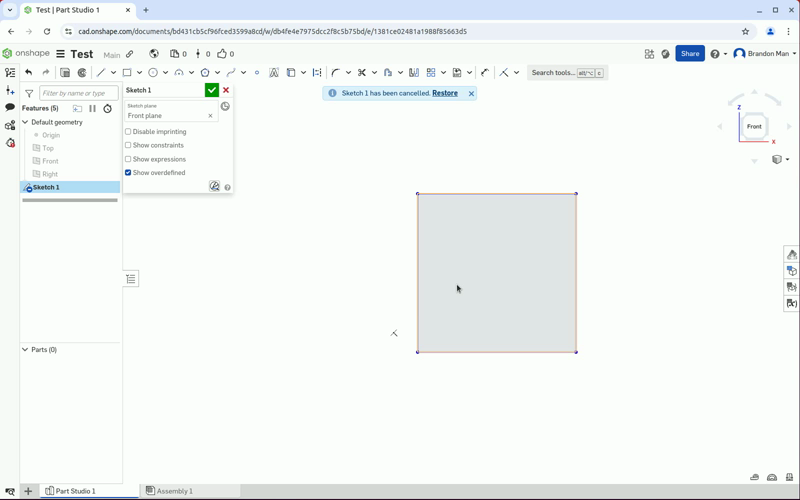
click(457, 284)
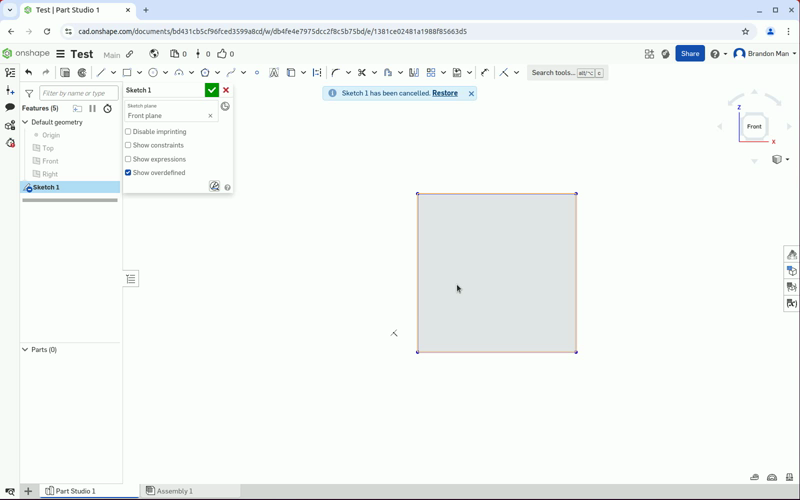
scroll(-6)
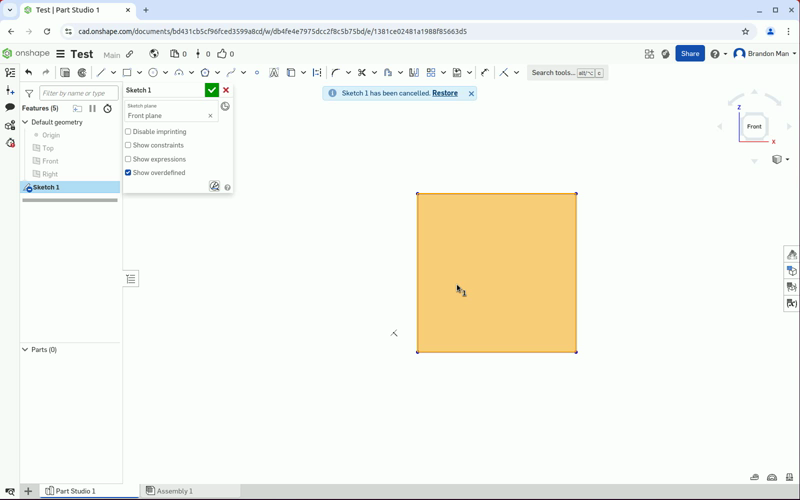
scroll(-6)
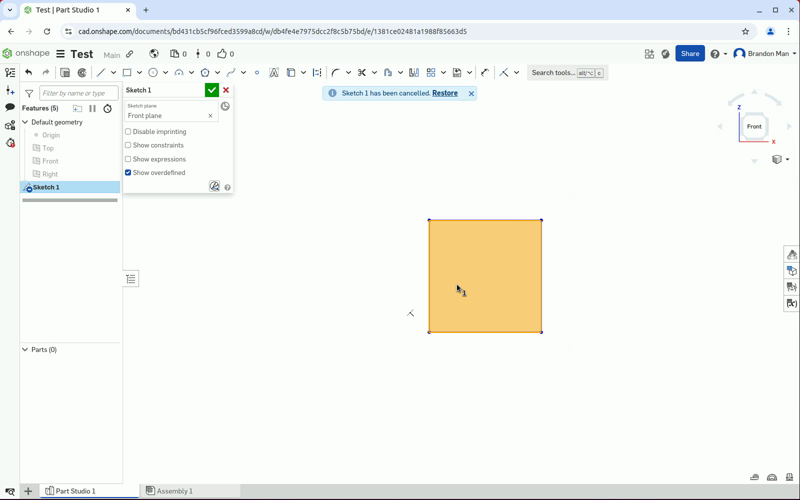
scroll(-6)
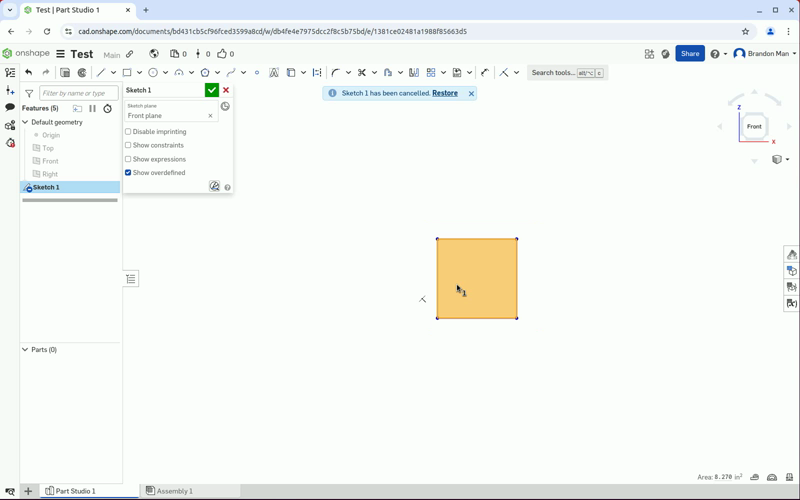
scroll(-6)
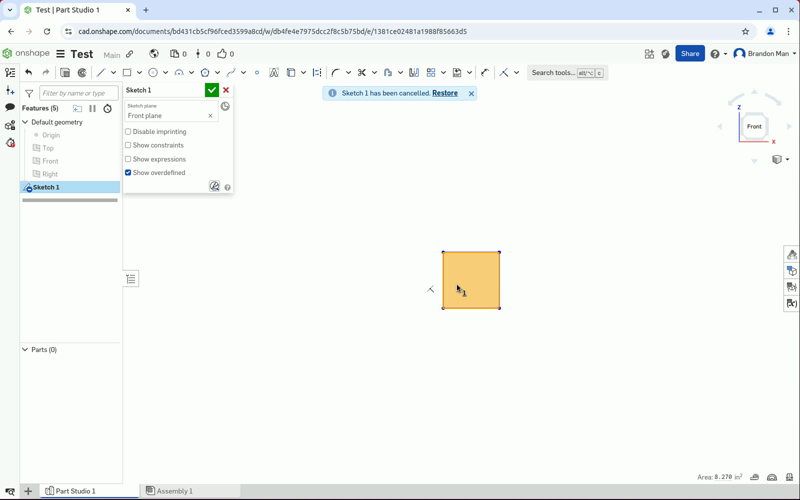
scroll(-6)
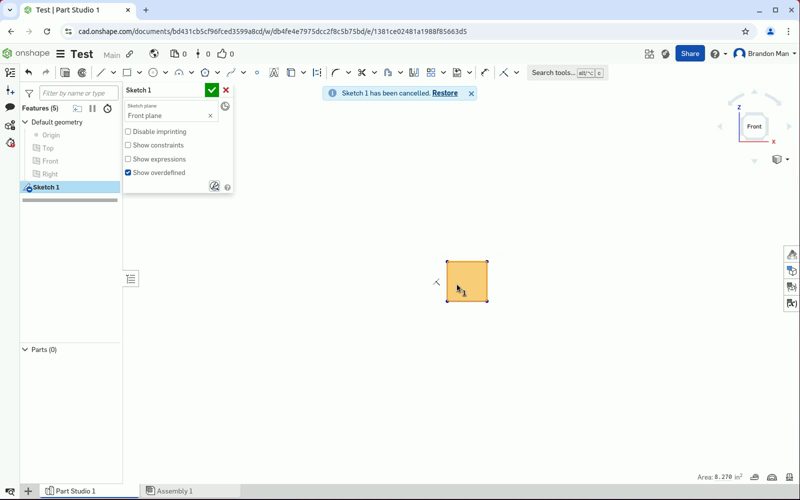
scroll(-6)
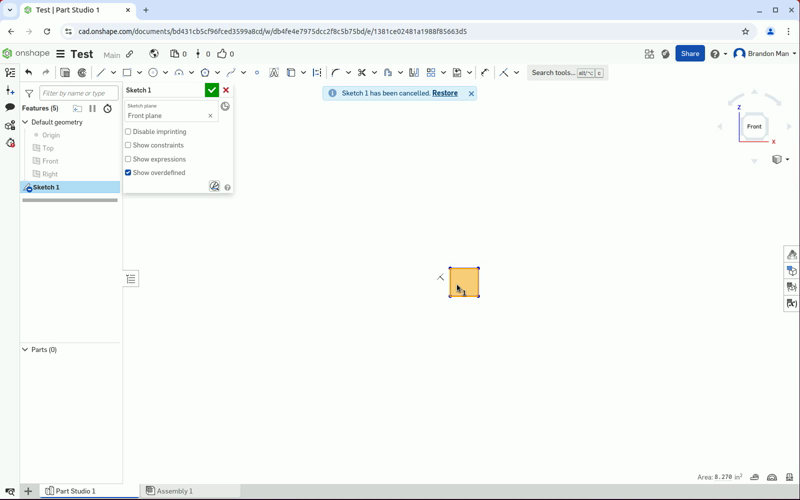
scroll(-6)
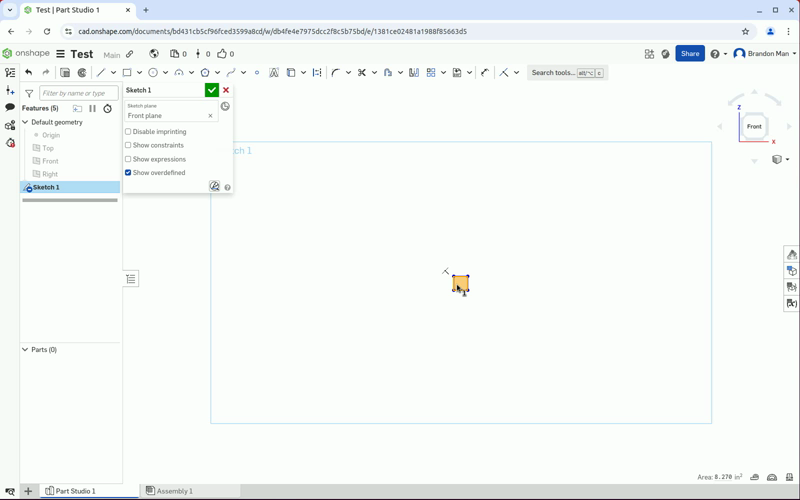
mouse_move(73, 352)
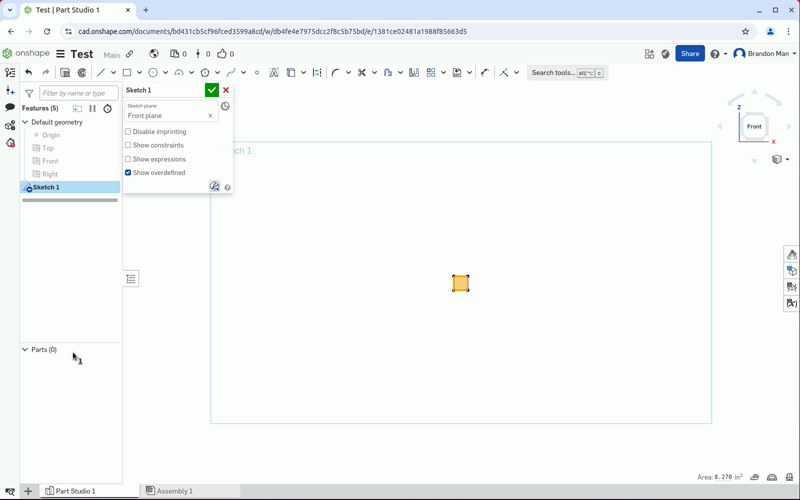
key(shift+y)
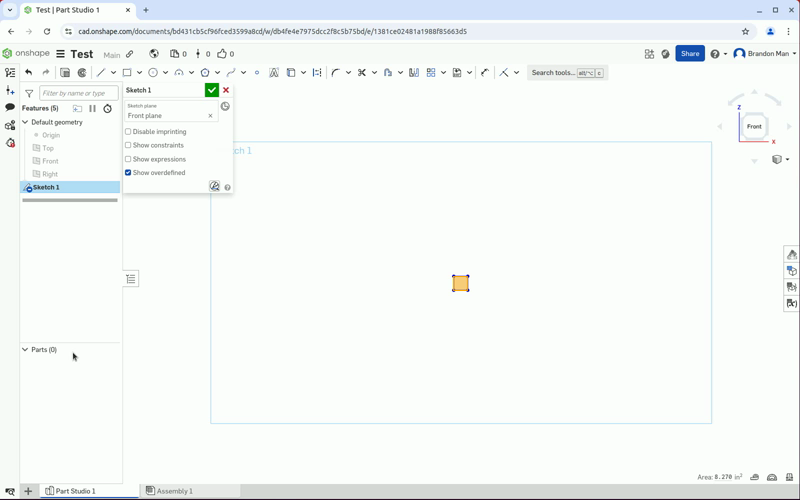
key(shift+e)
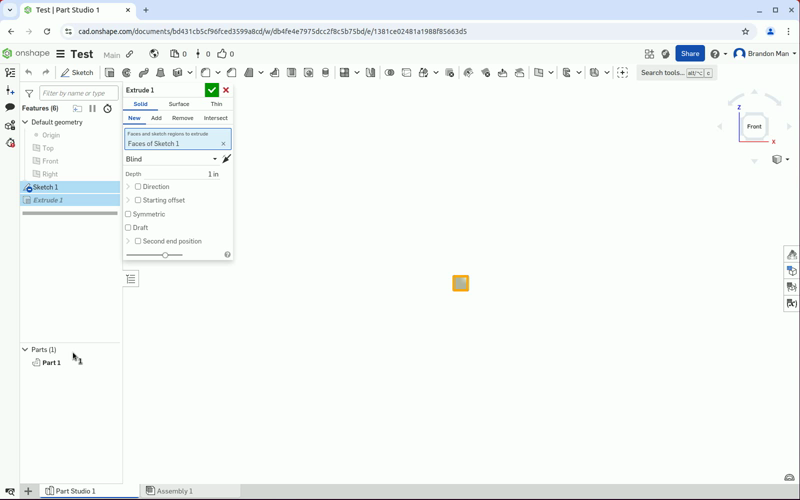
mouse_move(143, 106)
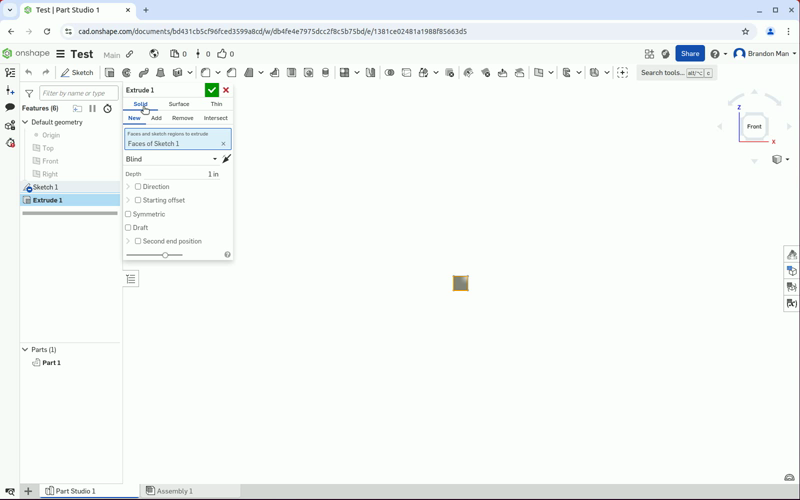
click(143, 106)
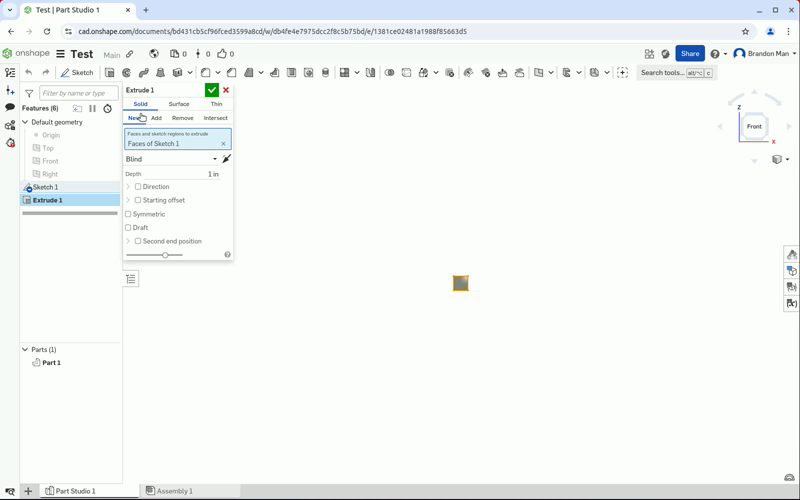
mouse_move(137, 120)
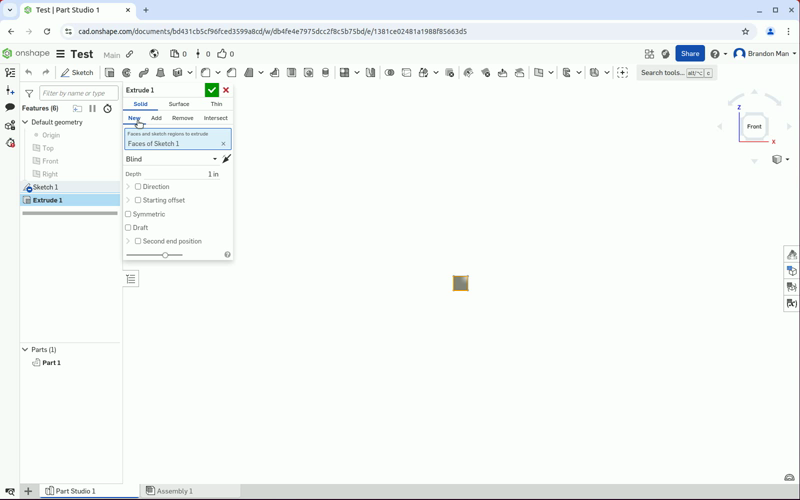
click(137, 120)
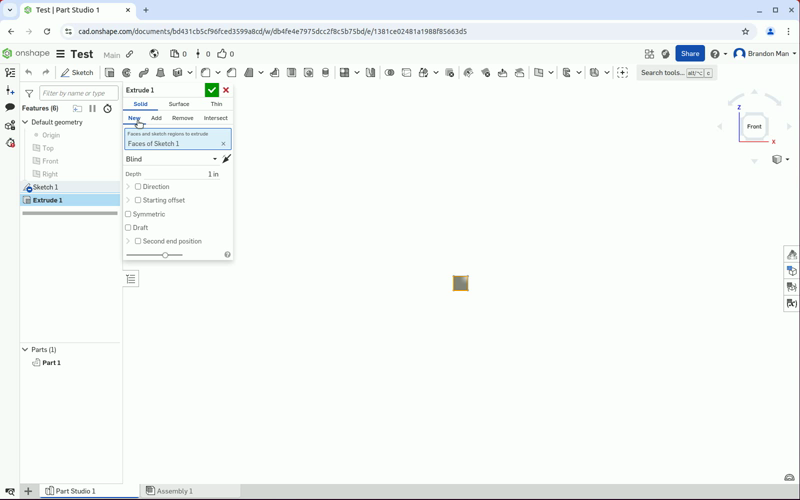
key(tab, 4)
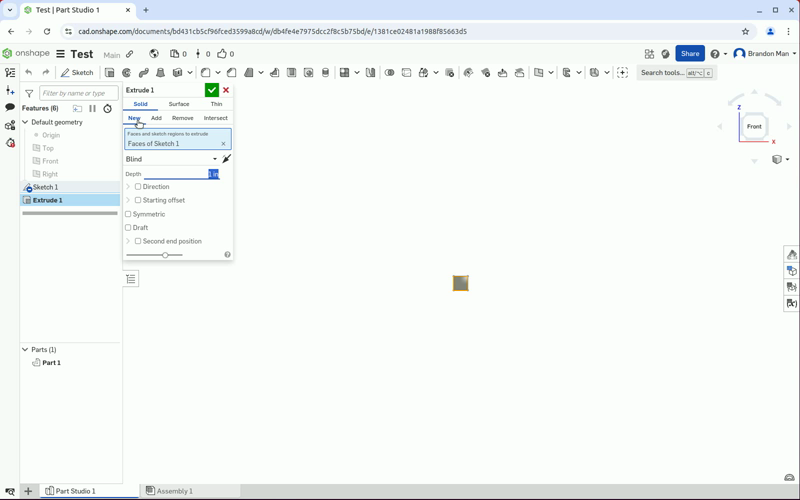
text(46.216)
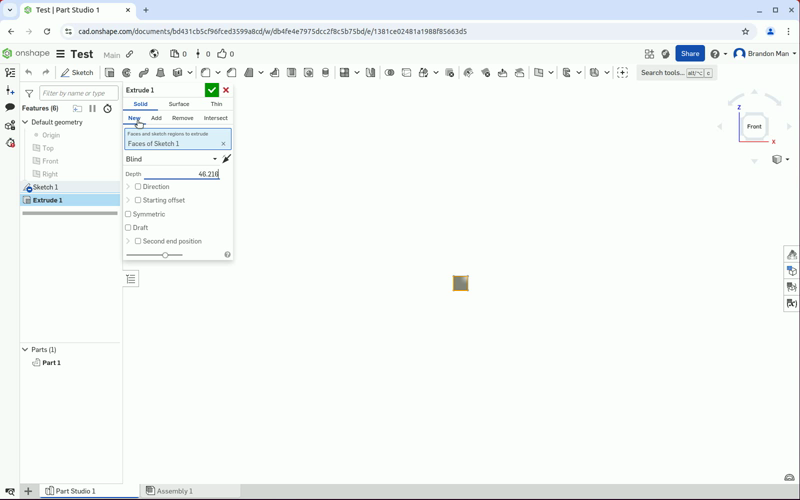
key(tab, 3)
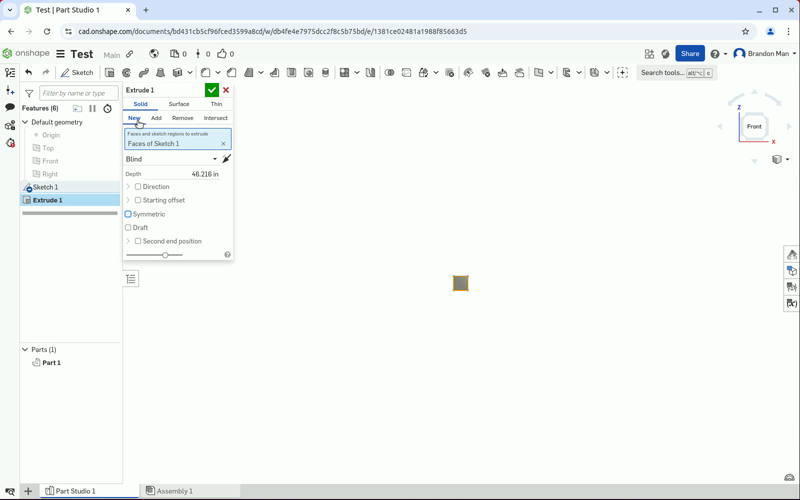
key(space)
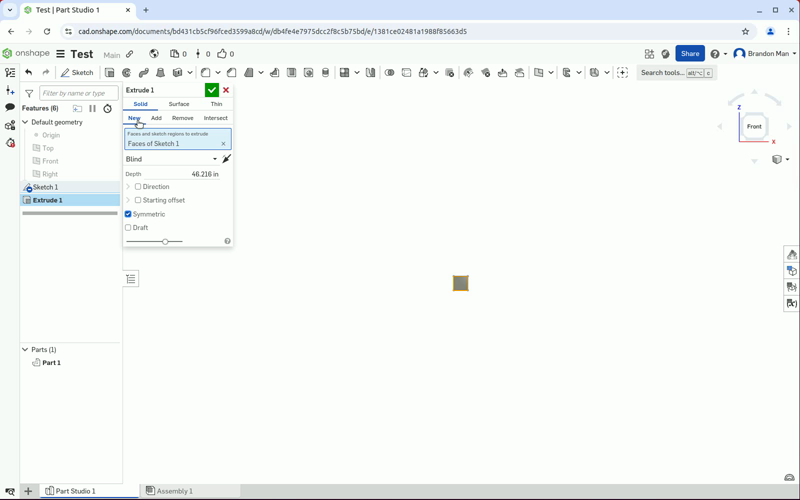
key(enter)
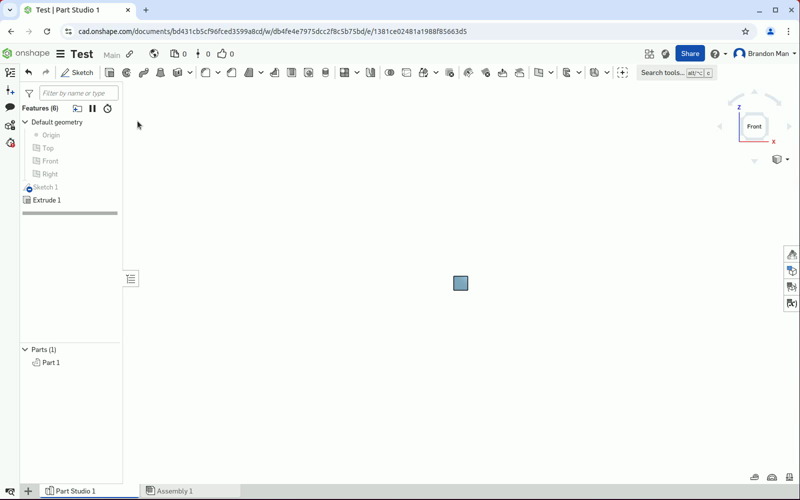
key(shift+h)
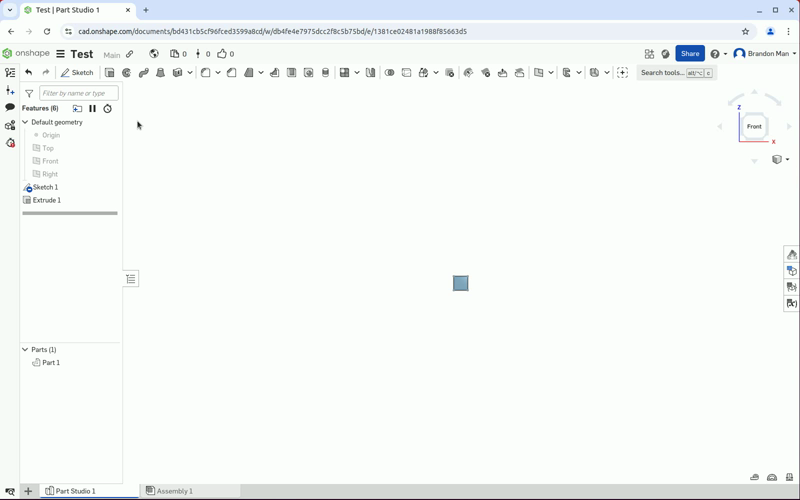
key(shift+h)
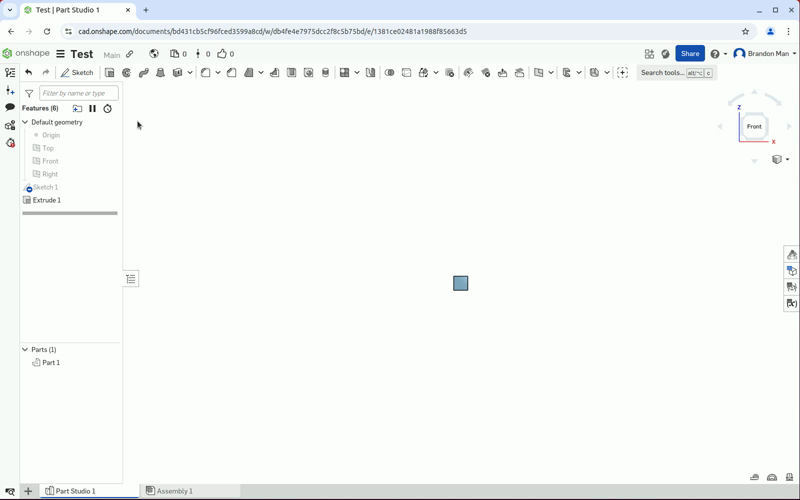
mouse_move(73, 189)
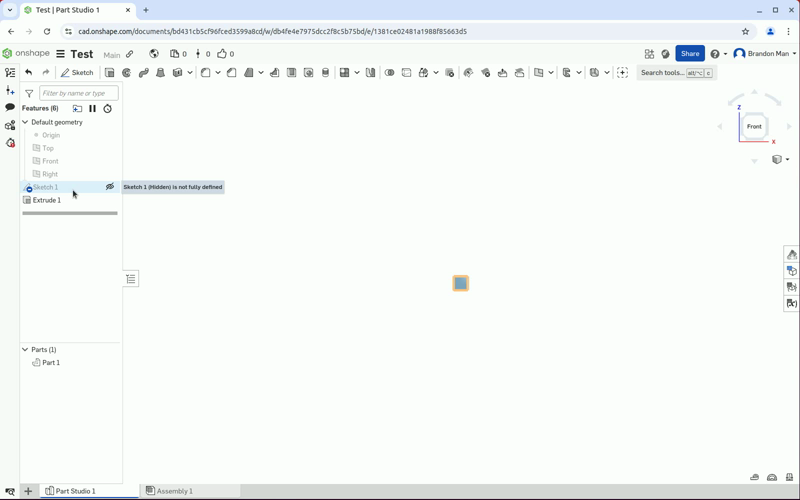
click(73, 189)
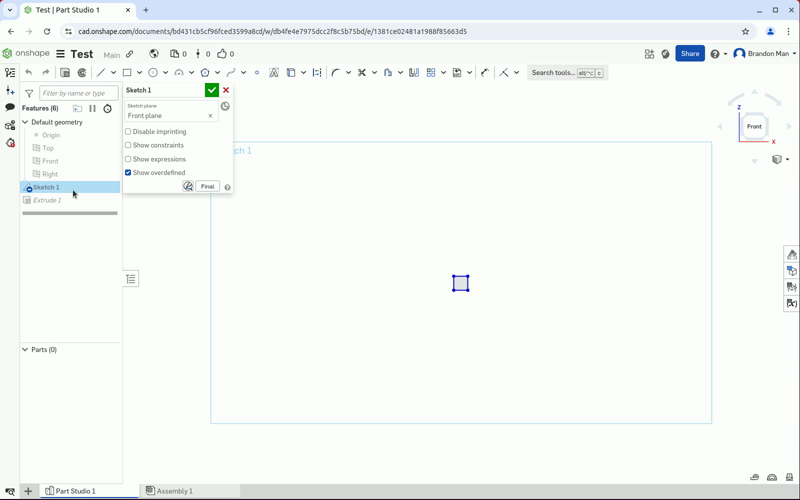
mouse_move(229, 92)
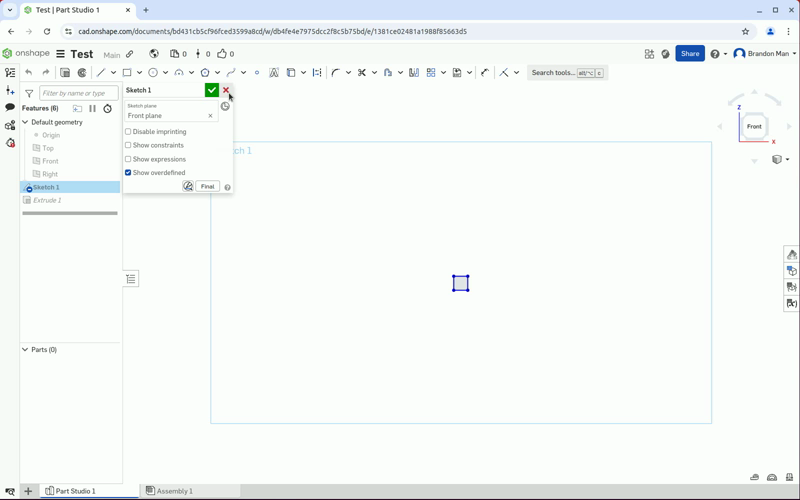
click(229, 92)
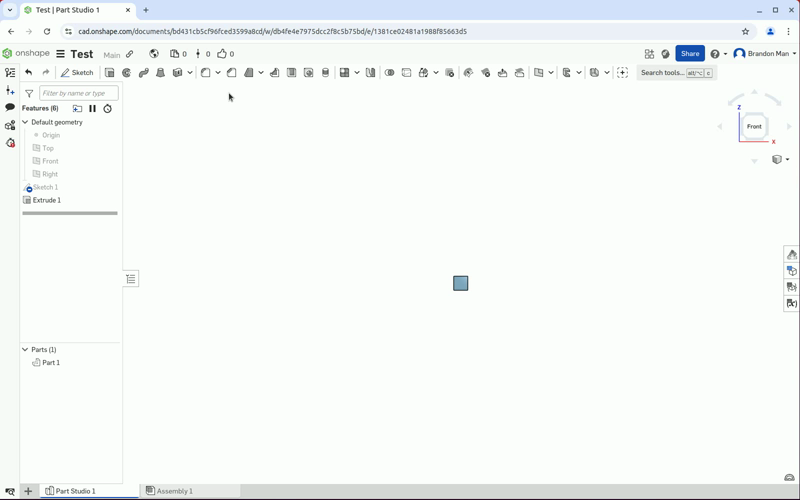
mouse_move(73, 352)
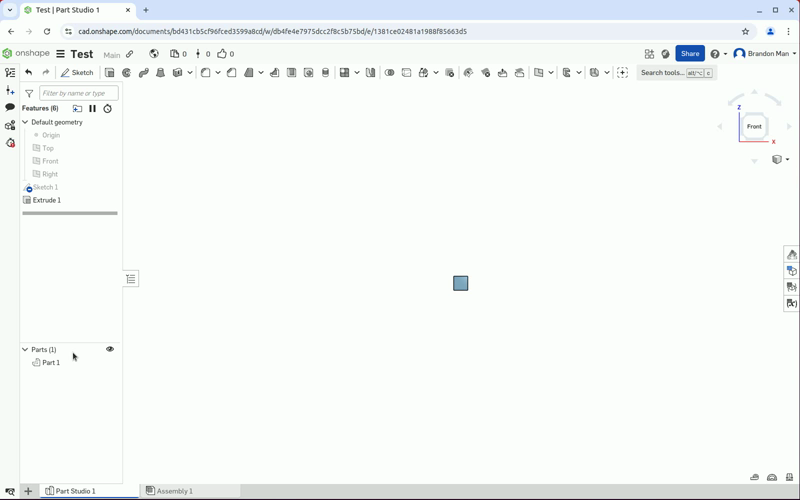
key(y)
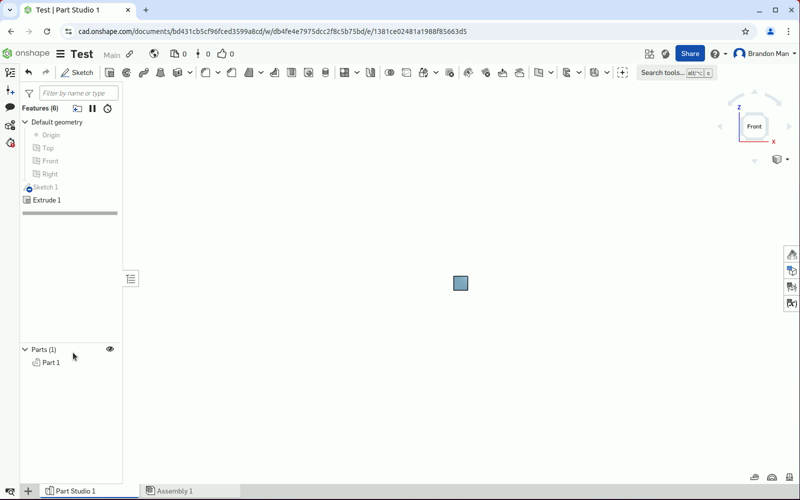
key(shift+p)
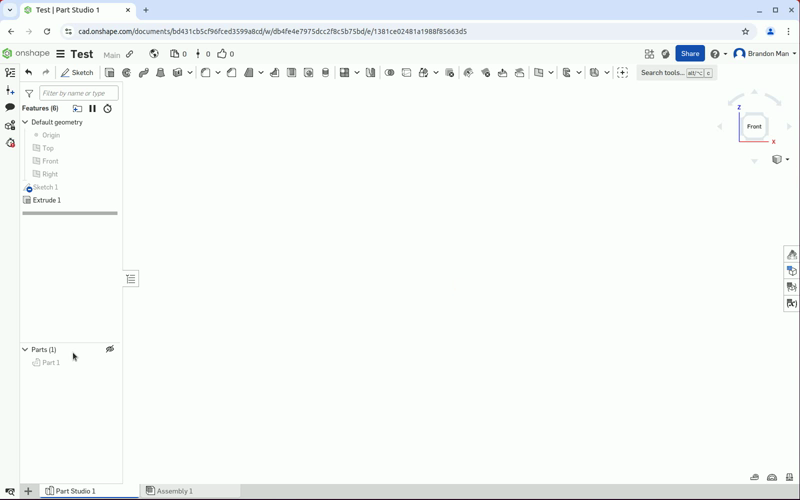
key(space)
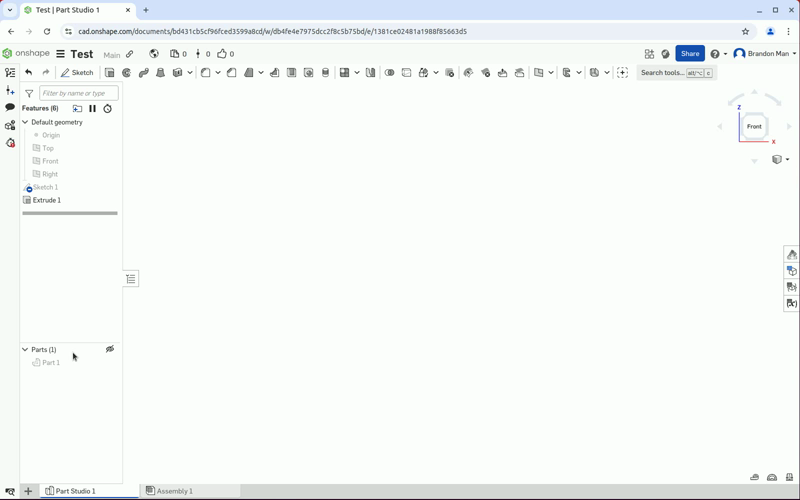
key_down(shift)
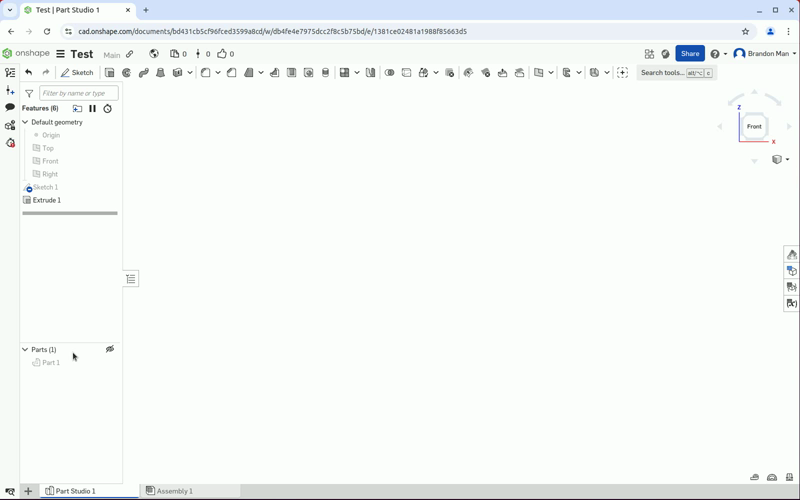
key(left)
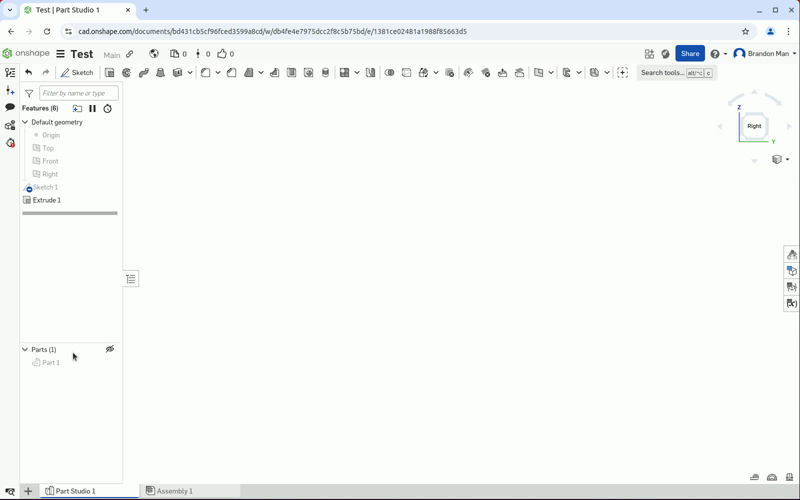
key_up(shift)
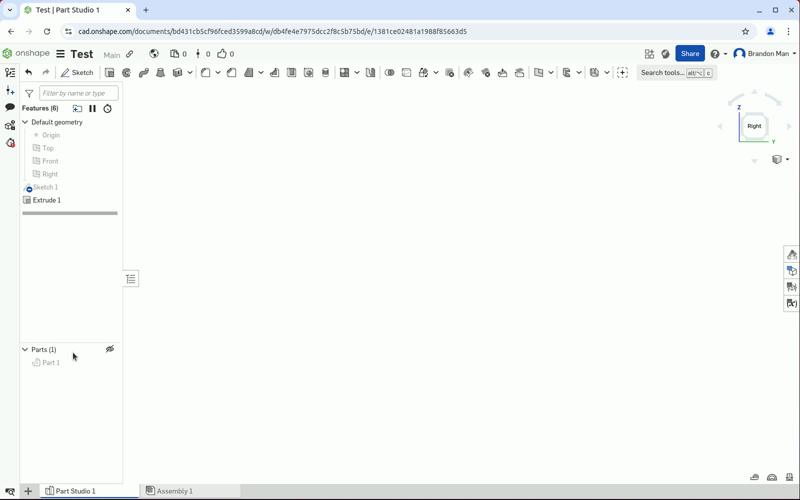
mouse_move(73, 352)
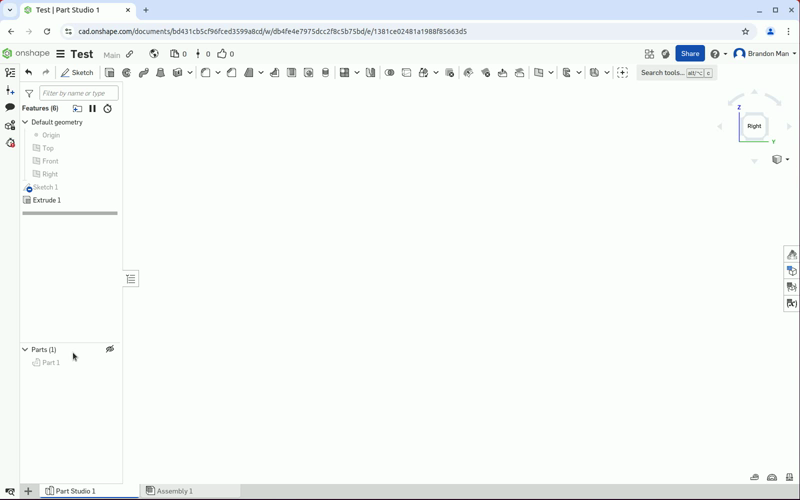
key(shift+y)
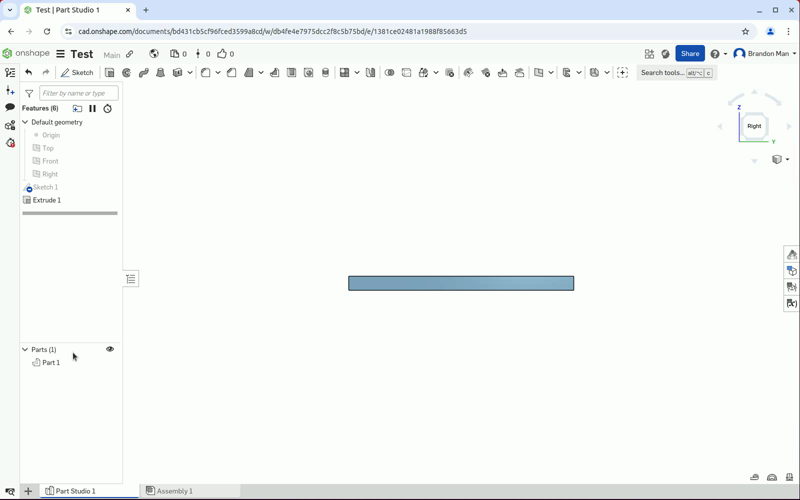
mouse_move(541, 75)
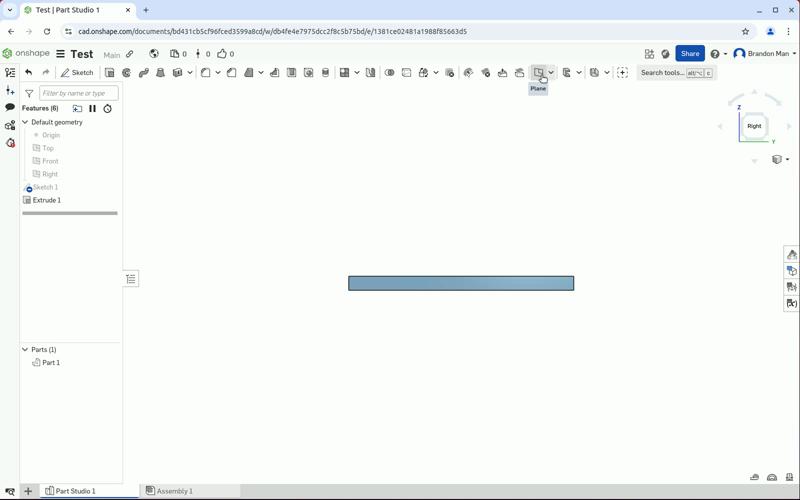
click(541, 75)
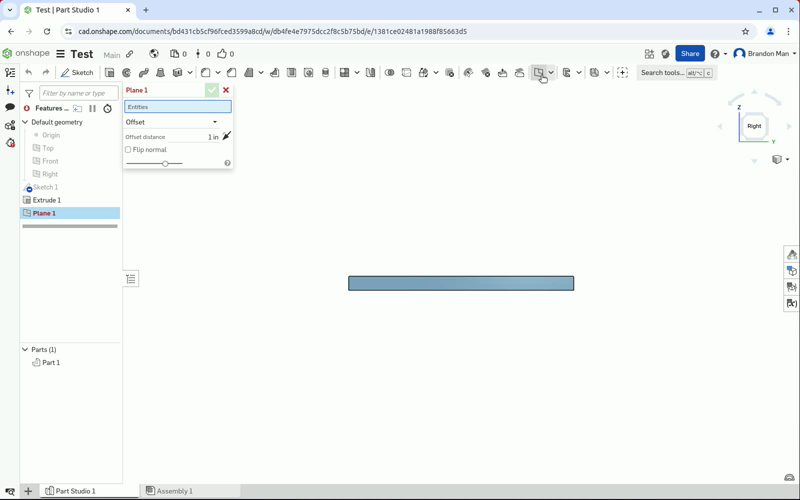
mouse_move(73, 176)
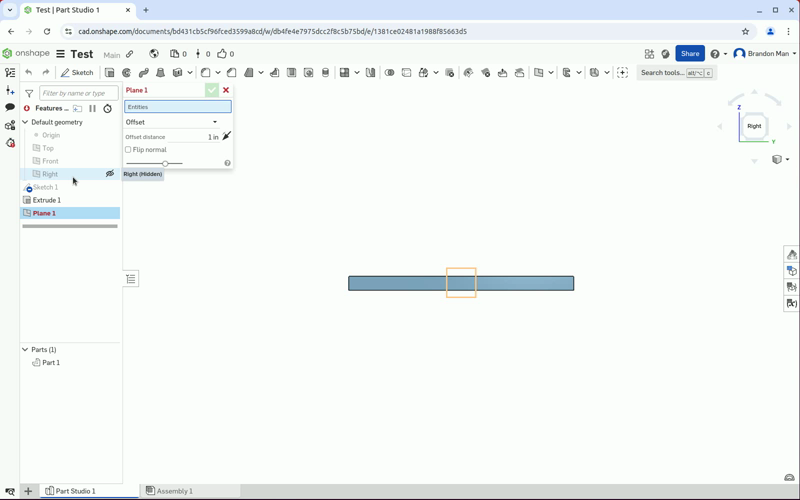
click(73, 176)
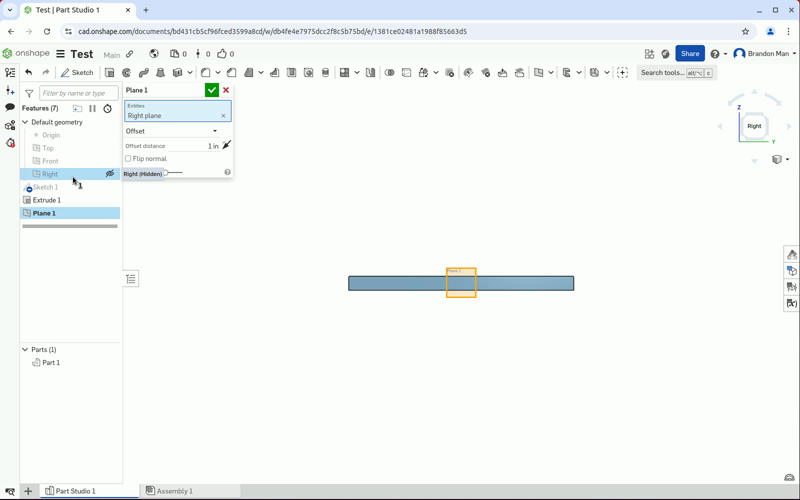
key(tab, 2)
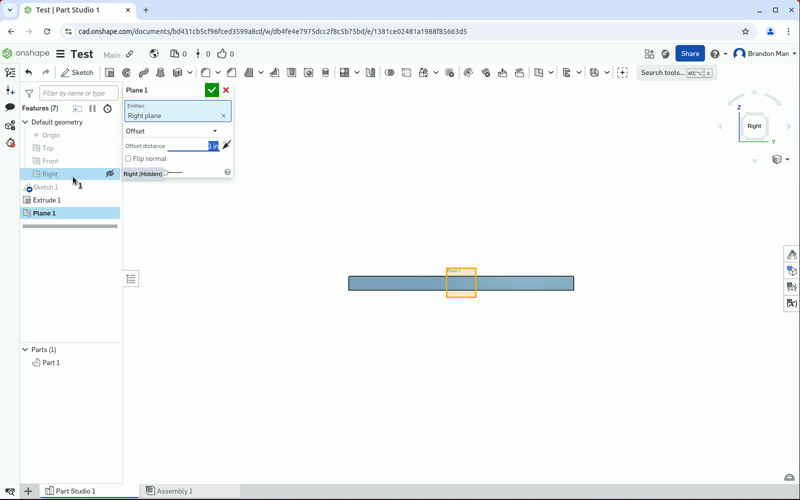
text(1.448)
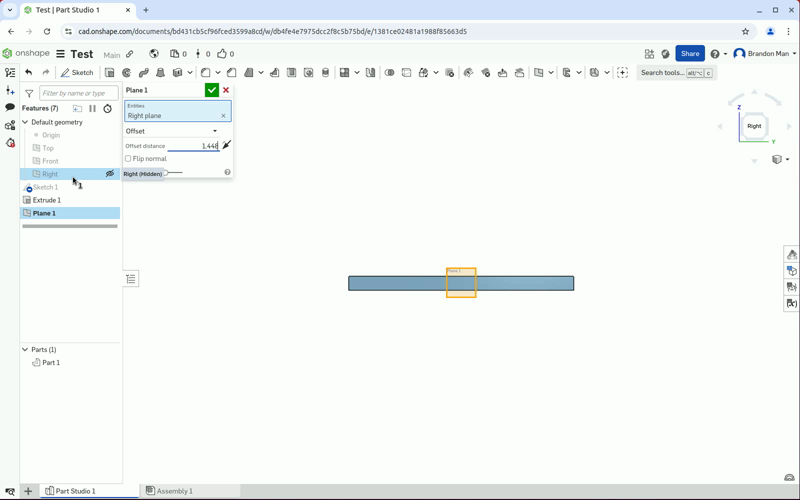
key(enter, 2)
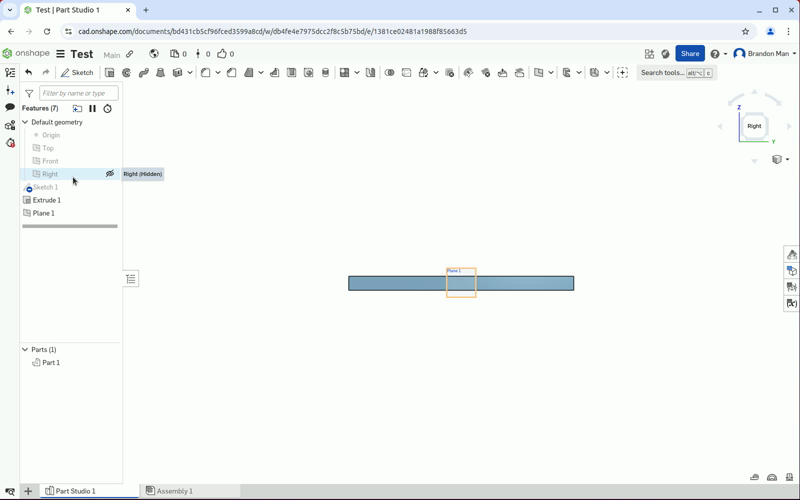
key(shift+s)
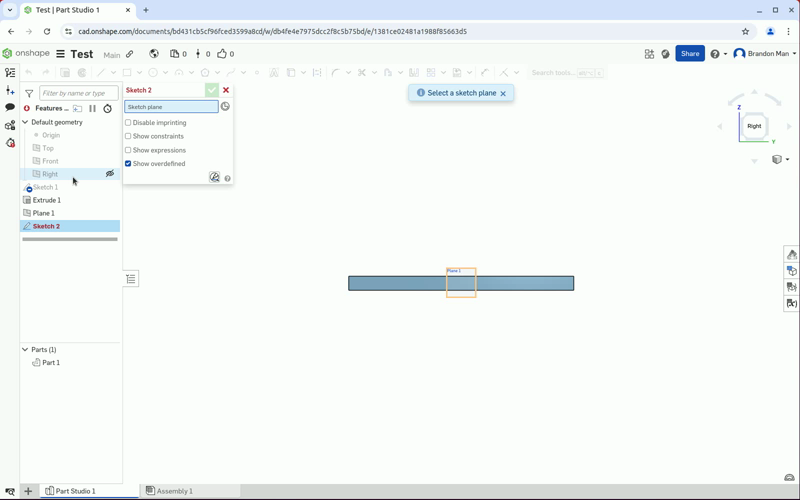
mouse_move(73, 215)
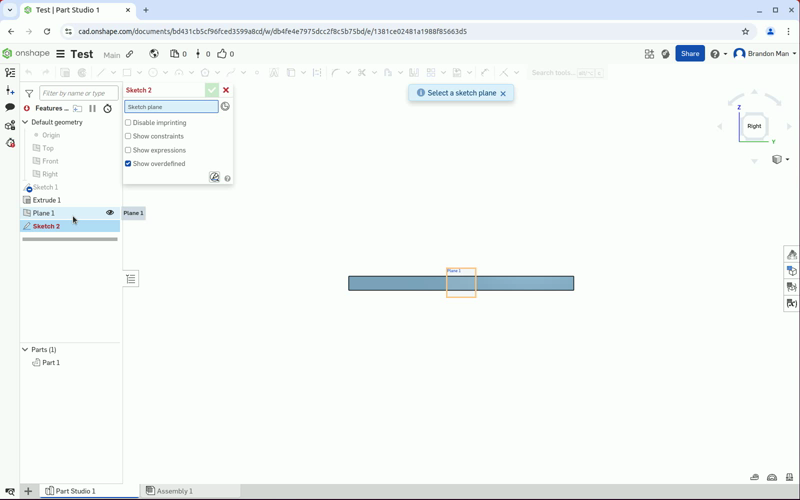
click(73, 215)
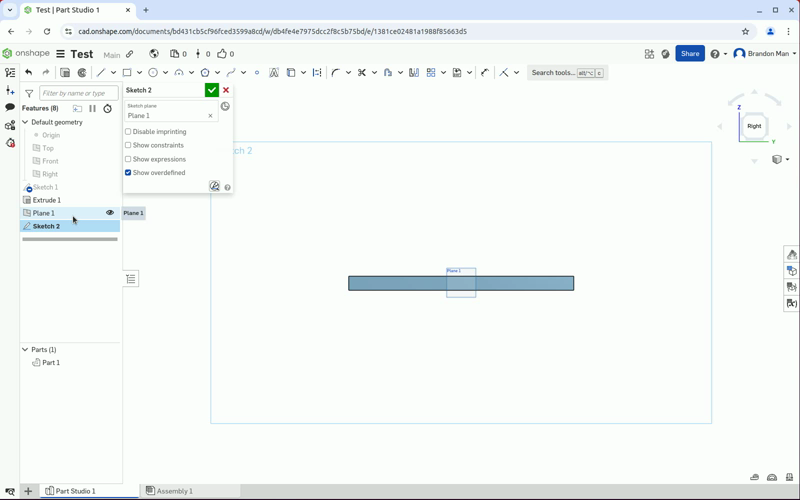
mouse_move(73, 352)
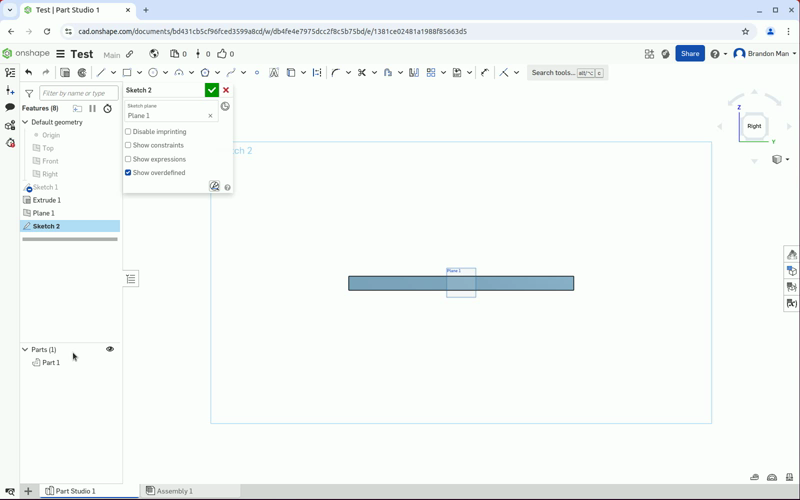
key(y)
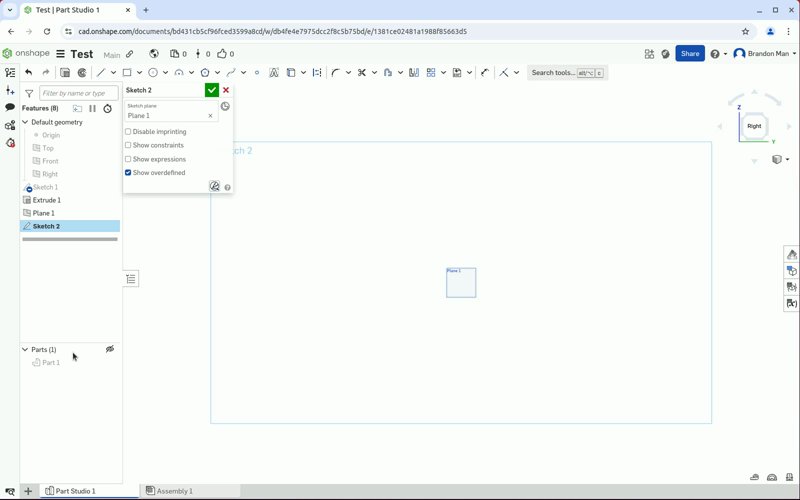
key(l)
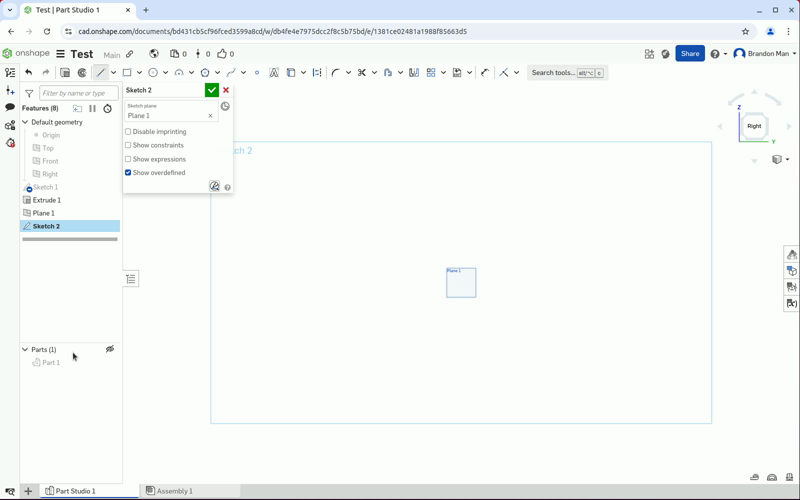
key_down(shift)
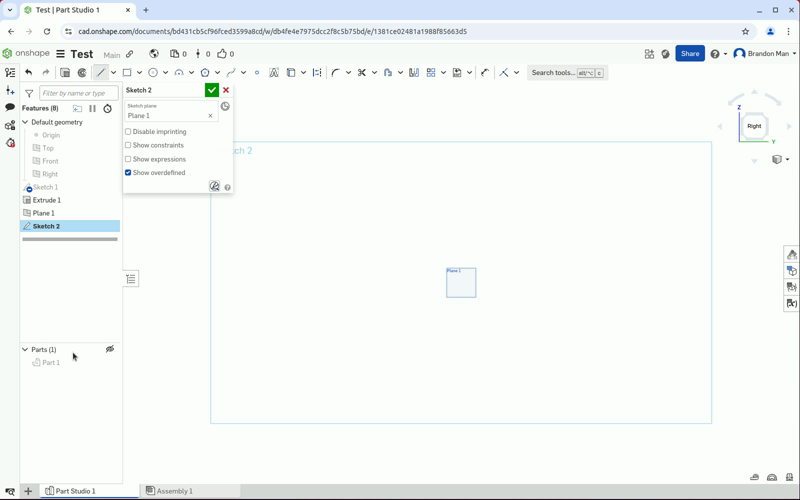
mouse_move(348, 290)
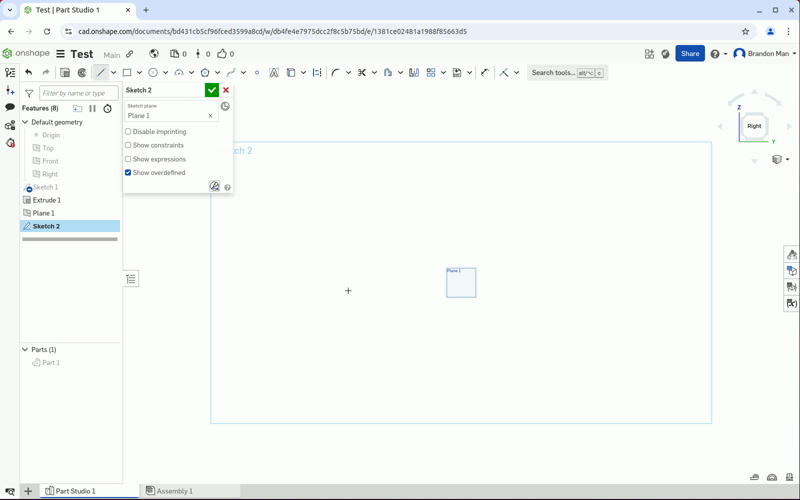
click(348, 290)
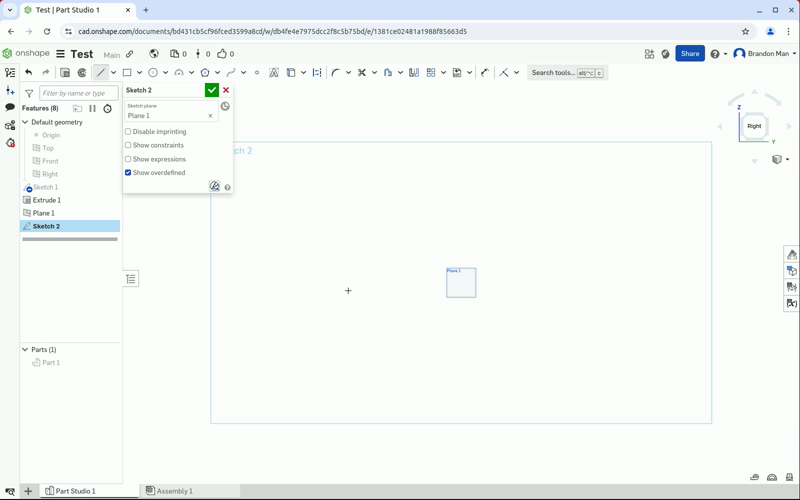
key_up(shift)
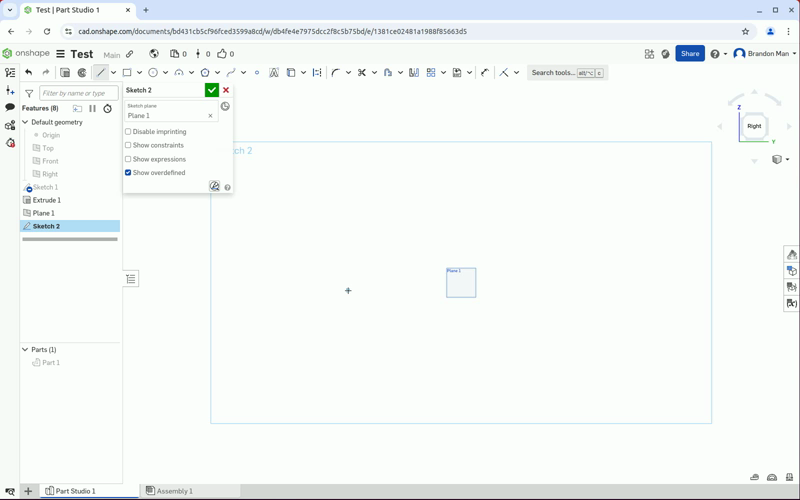
key_down(shift)
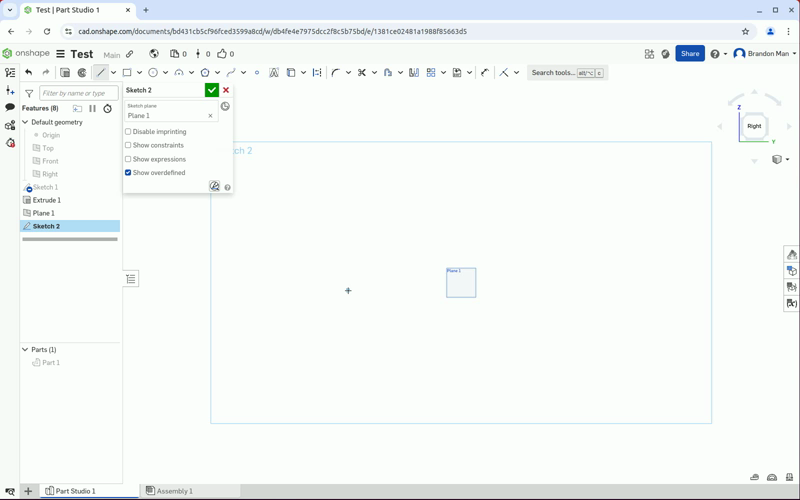
mouse_move(378, 290)
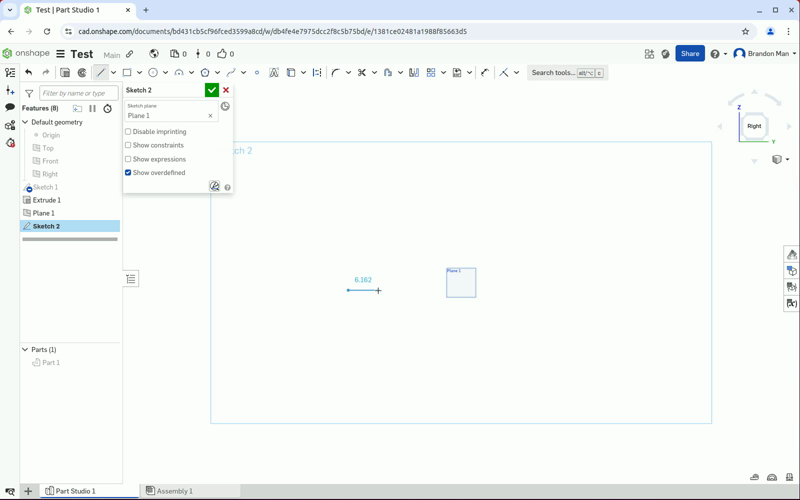
mouse_move(353, 276)
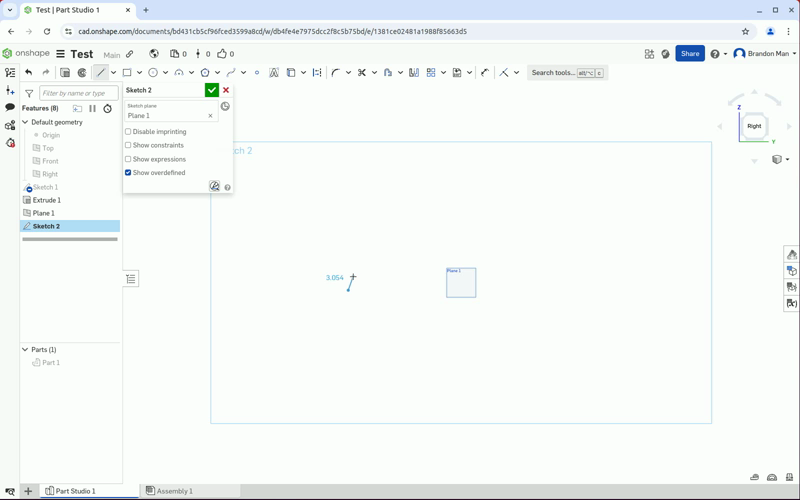
click(353, 276)
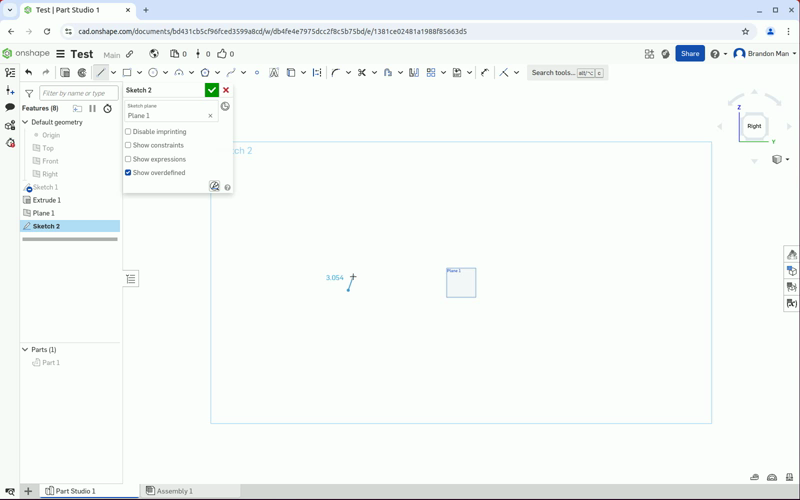
key_up(shift)
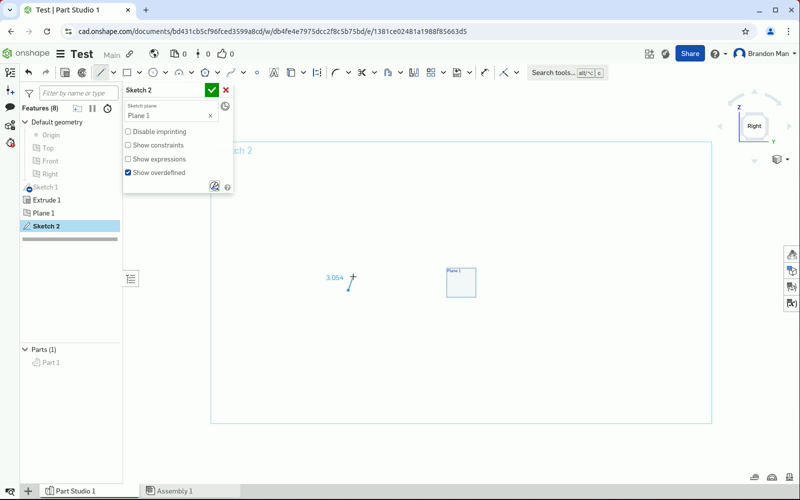
key_down(shift)
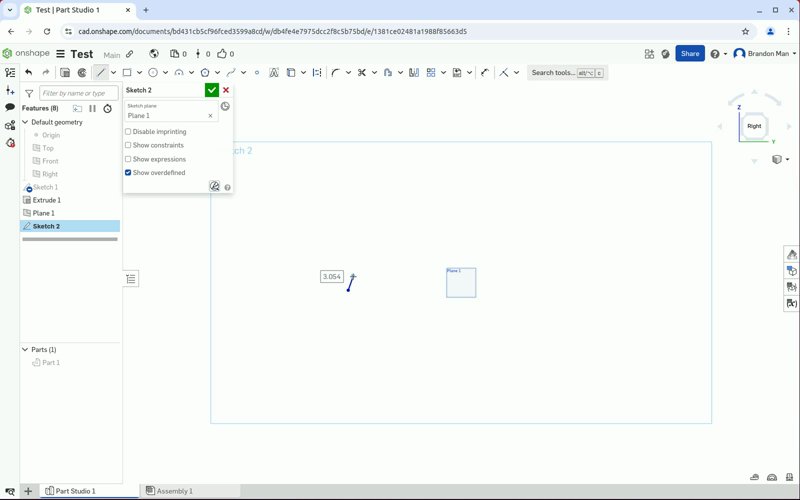
mouse_move(383, 276)
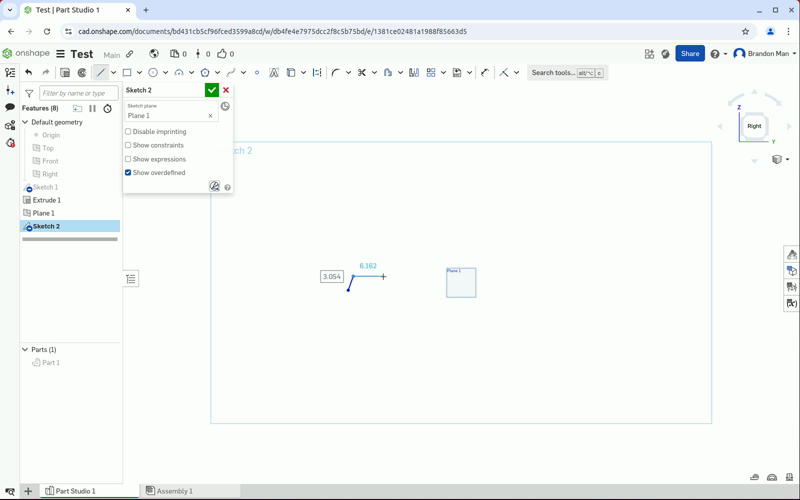
mouse_move(348, 276)
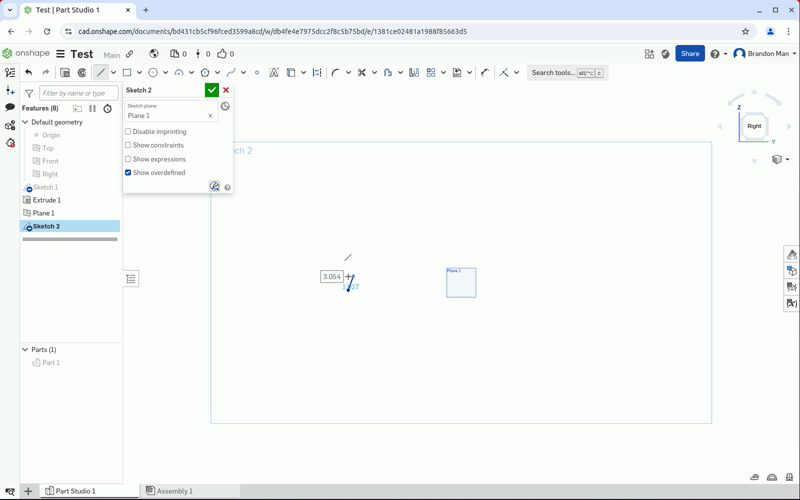
scroll(6)
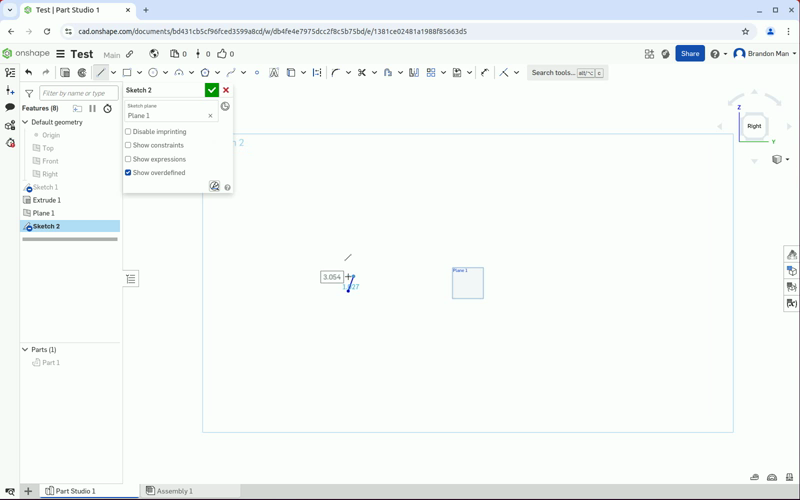
scroll(6)
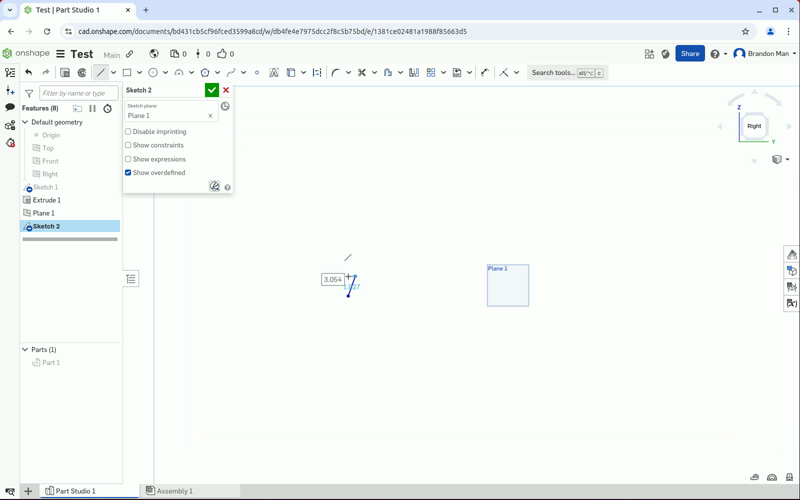
scroll(6)
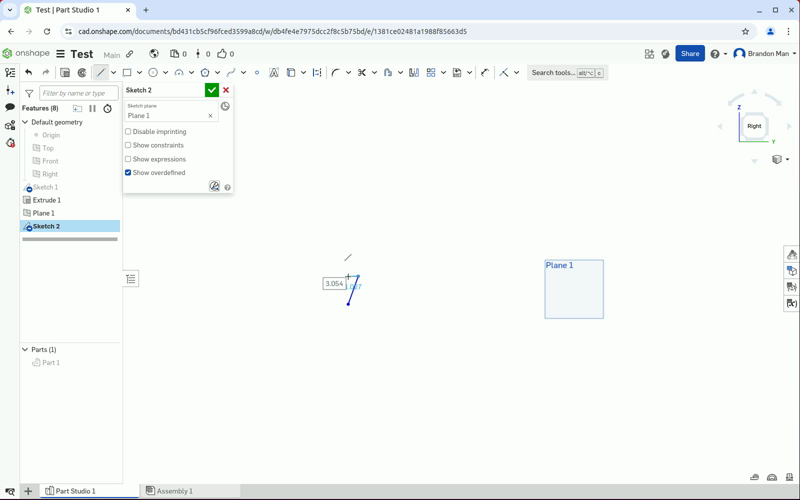
scroll(6)
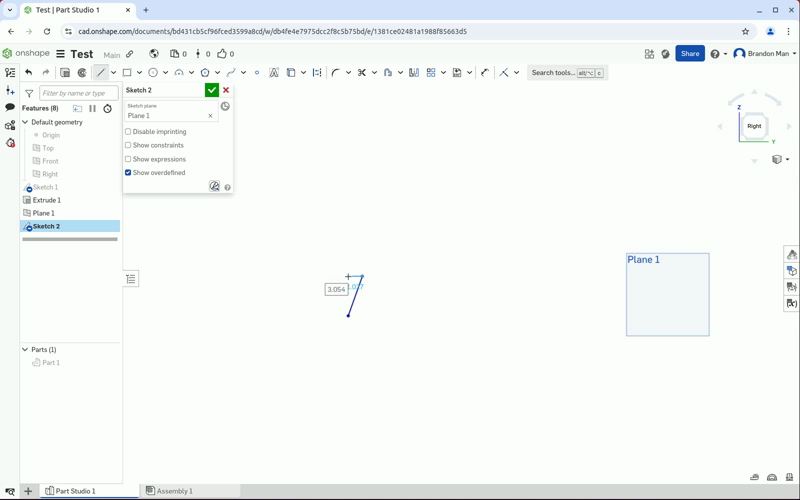
scroll(6)
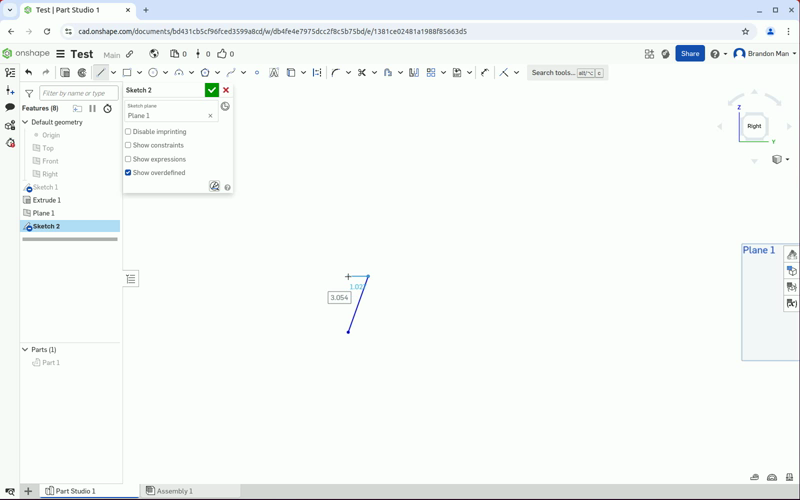
scroll(6)
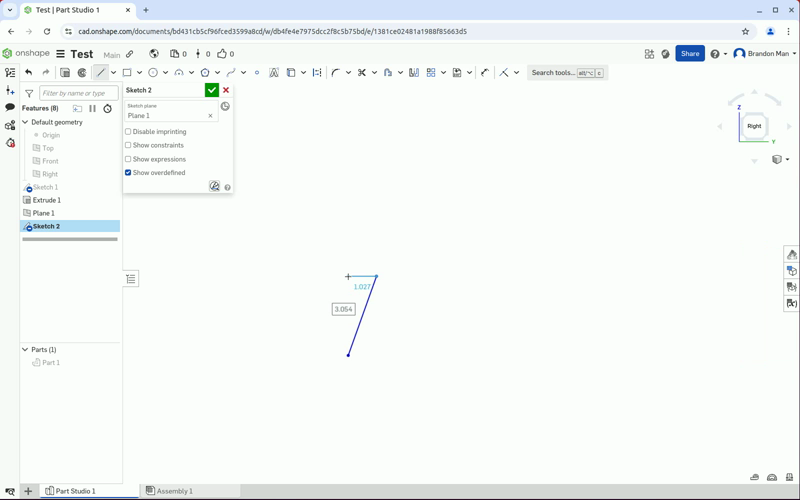
scroll(6)
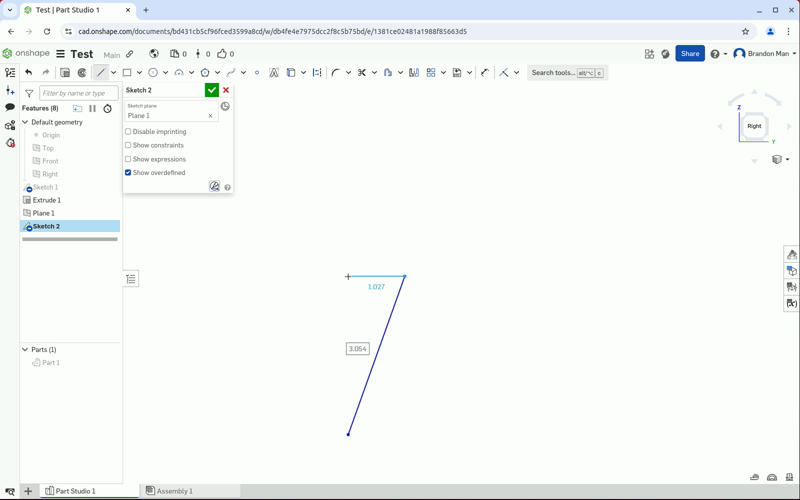
click(348, 276)
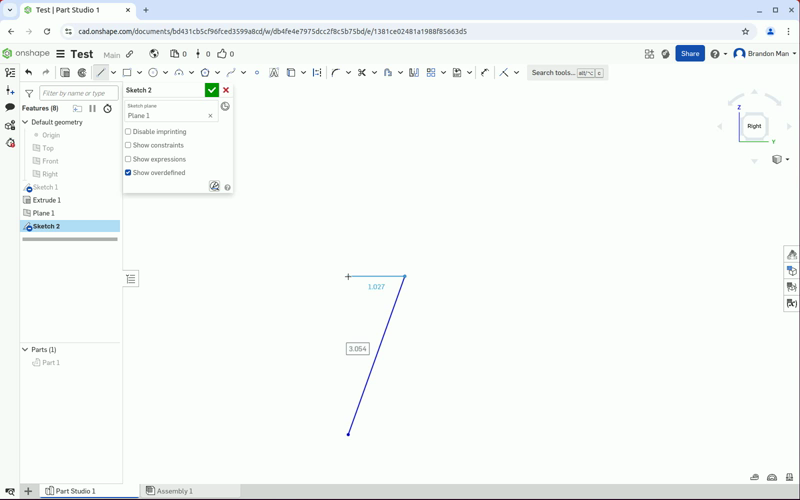
scroll(-6)
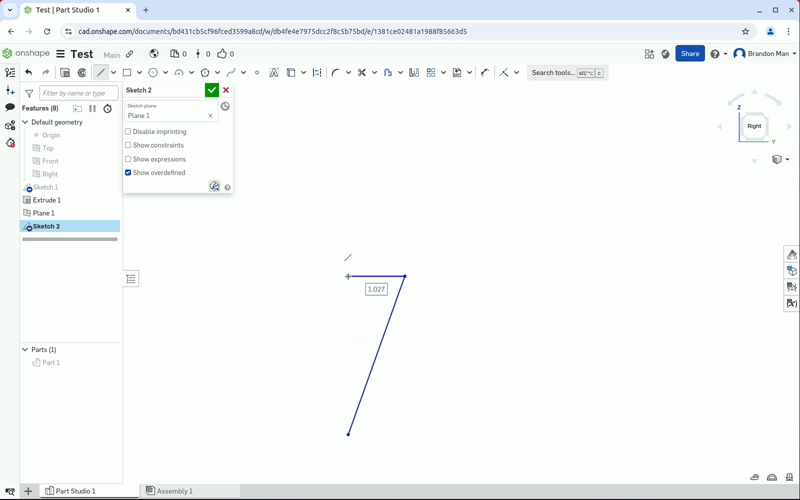
scroll(-6)
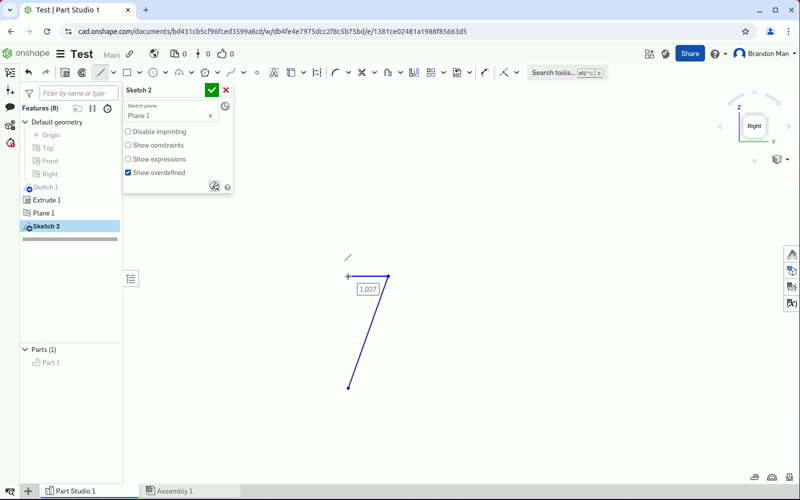
scroll(-6)
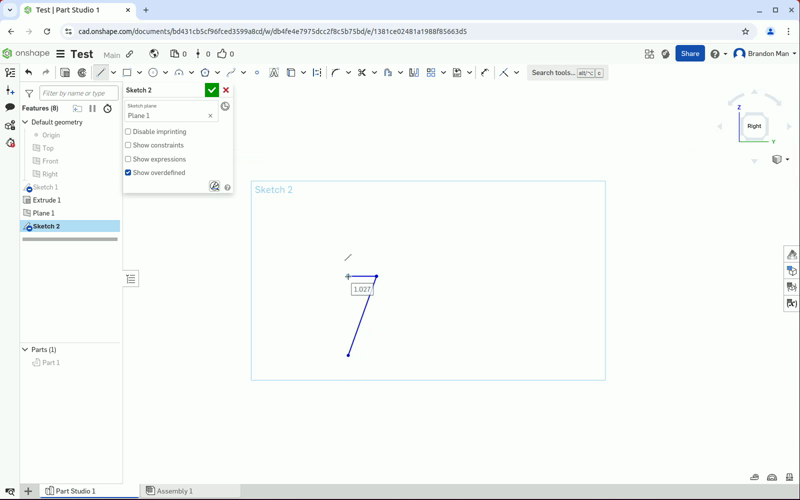
scroll(-6)
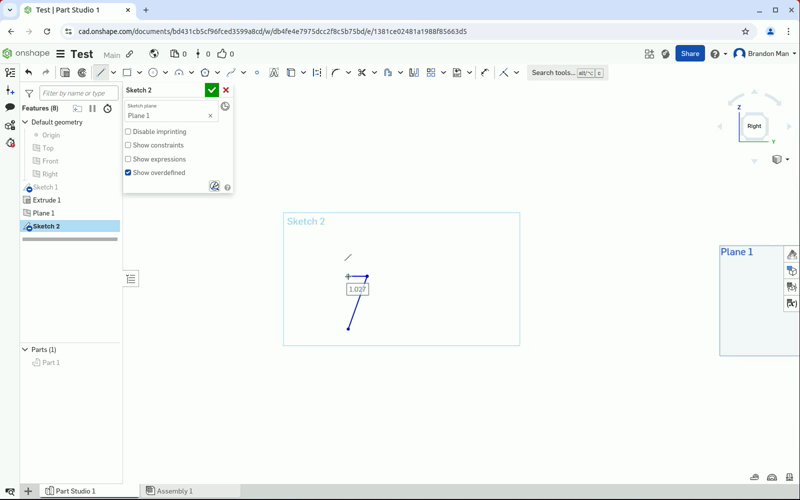
scroll(-6)
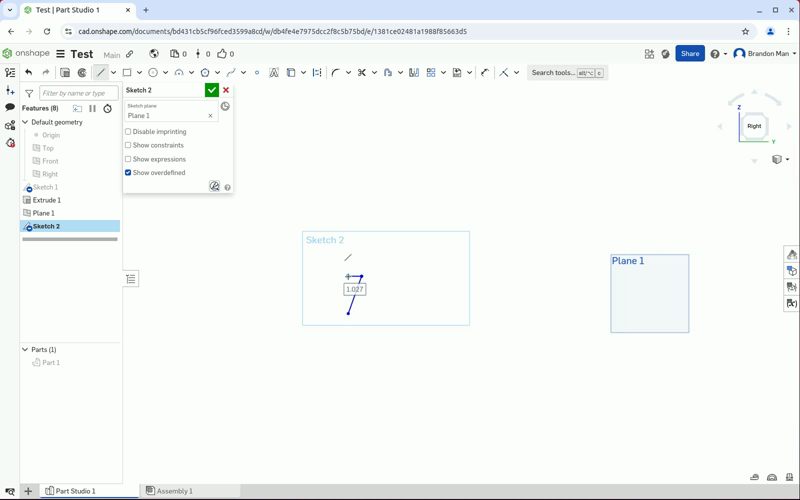
scroll(-6)
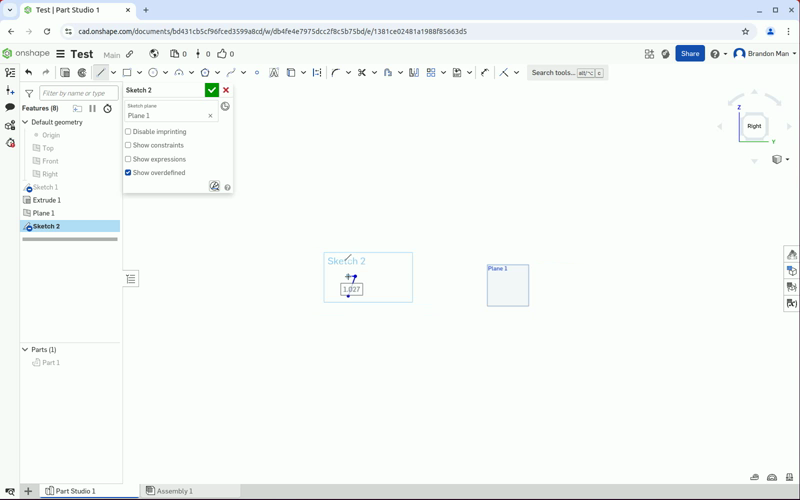
scroll(-6)
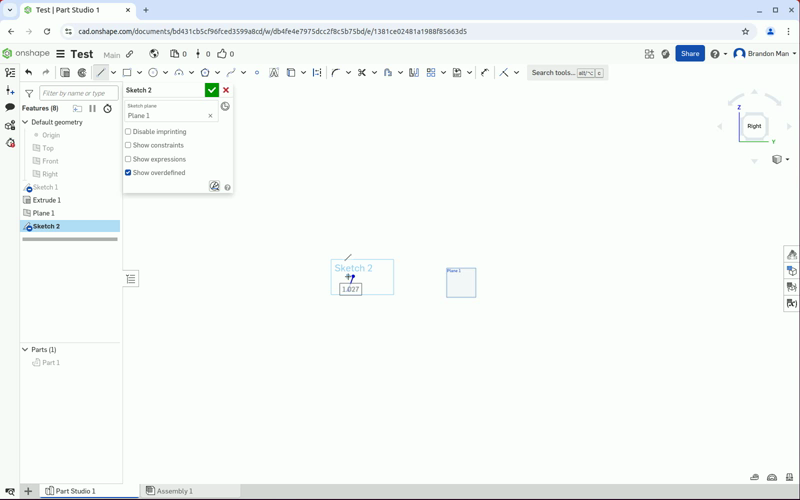
key_up(shift)
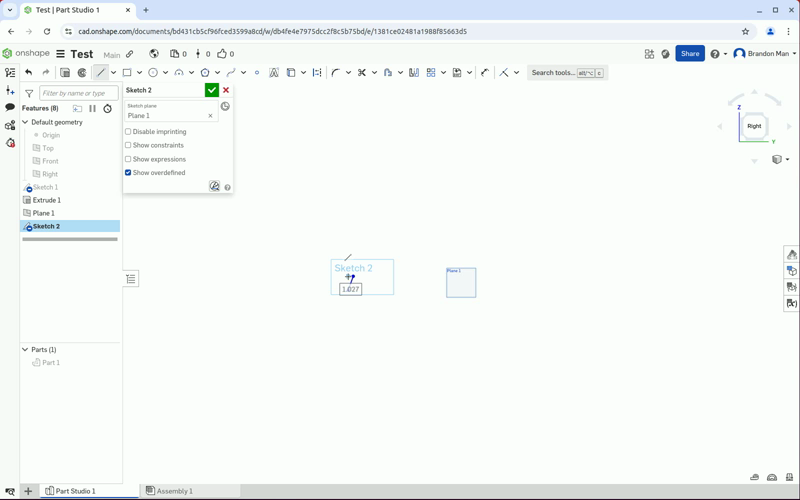
mouse_move(378, 276)
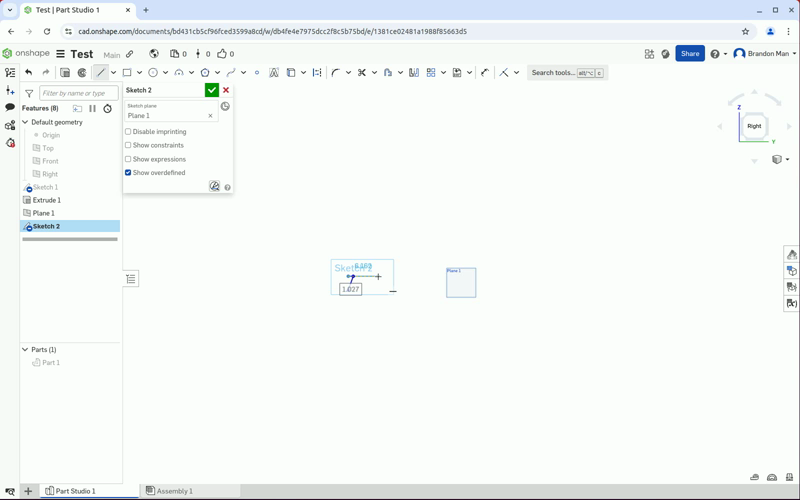
key_down(shift)
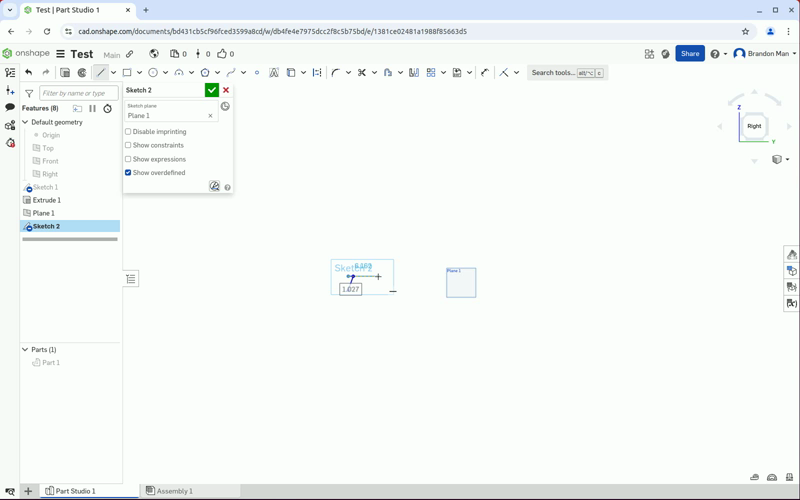
mouse_move(348, 290)
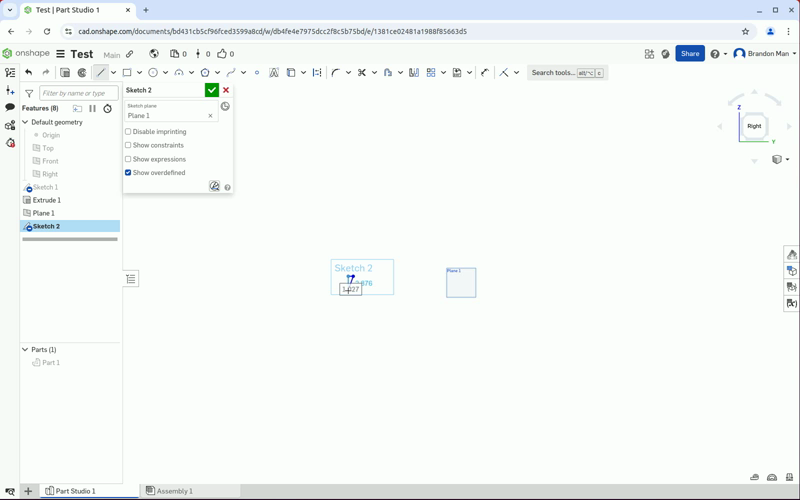
key_up(shift)
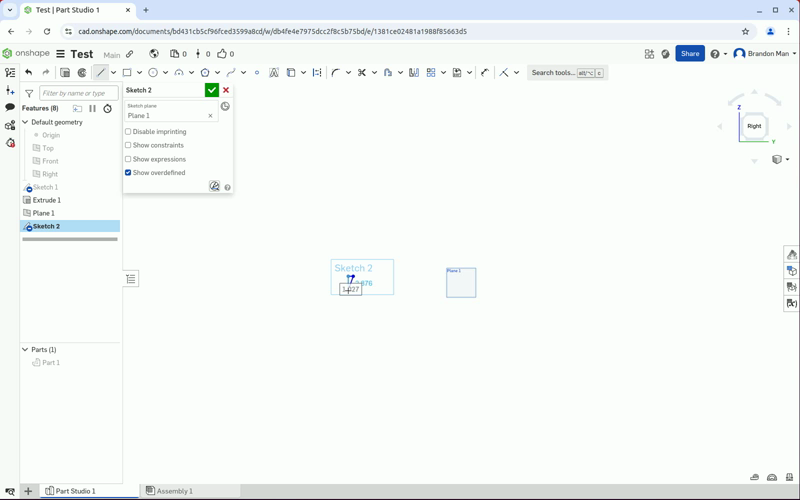
click(348, 290)
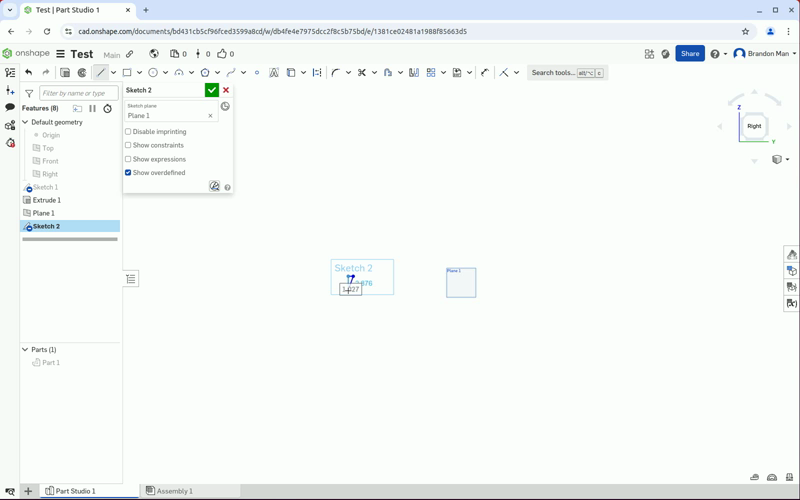
key(esc)
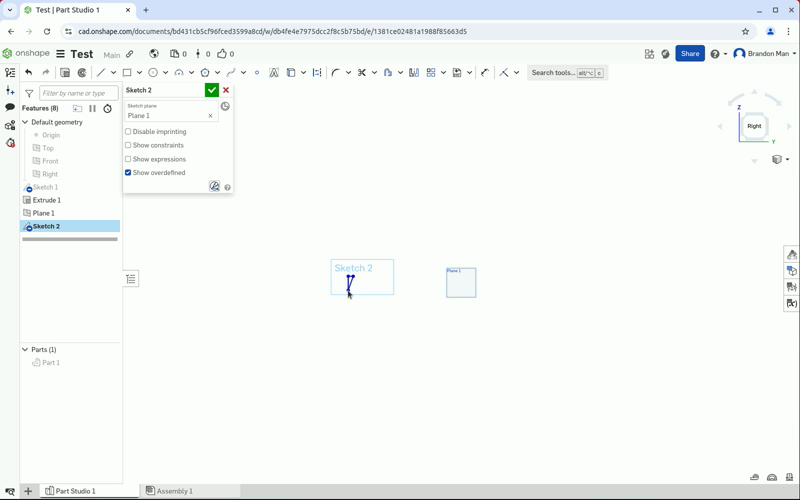
mouse_move(350, 280)
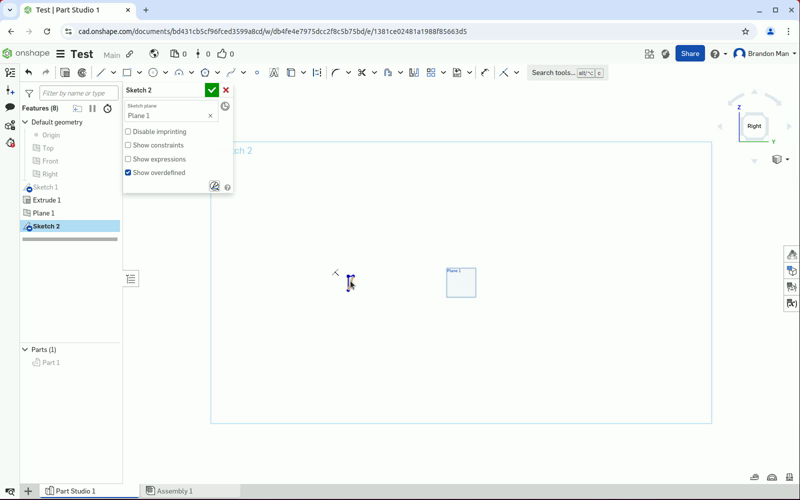
scroll(6)
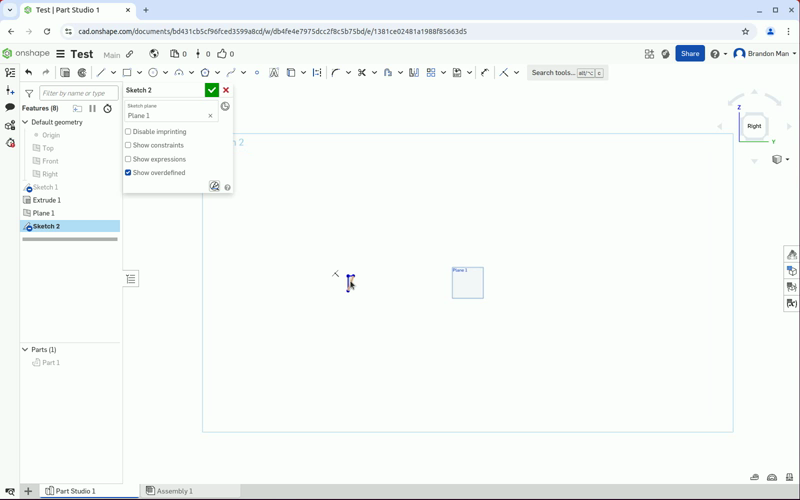
scroll(6)
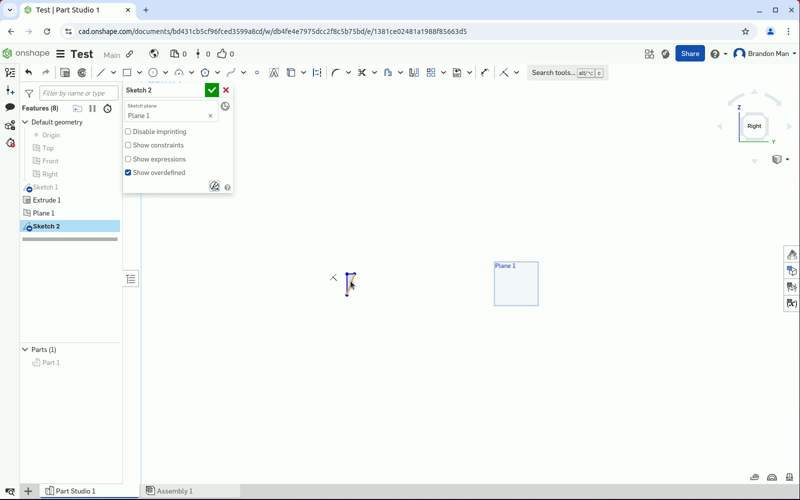
scroll(6)
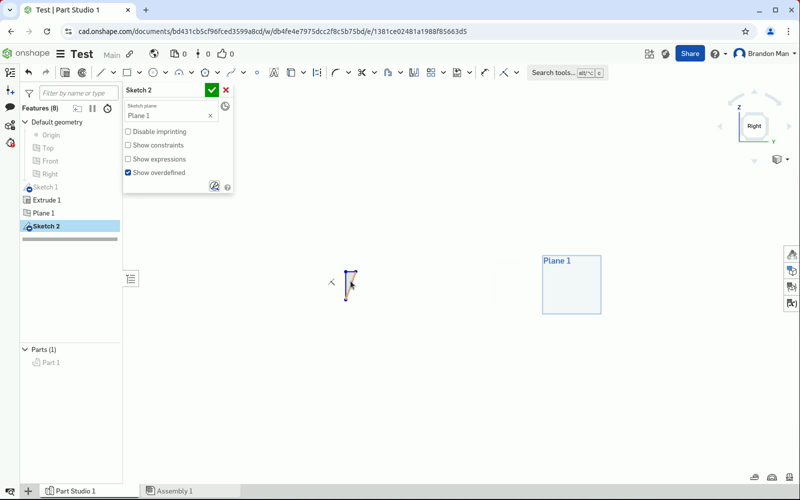
scroll(6)
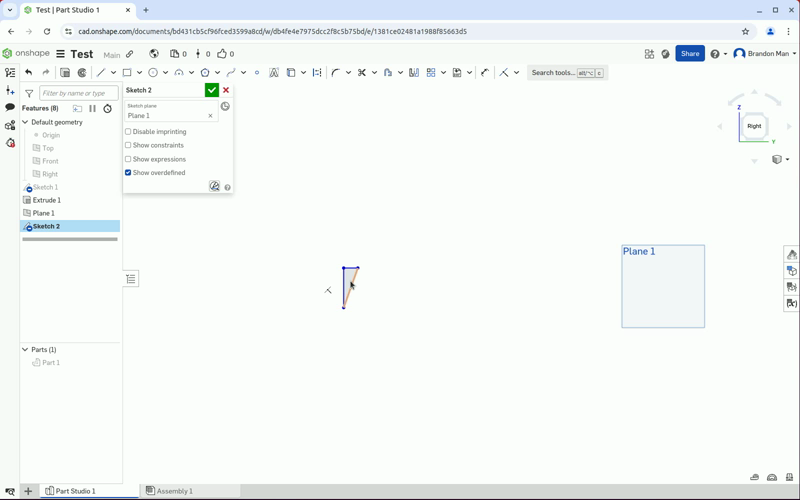
scroll(6)
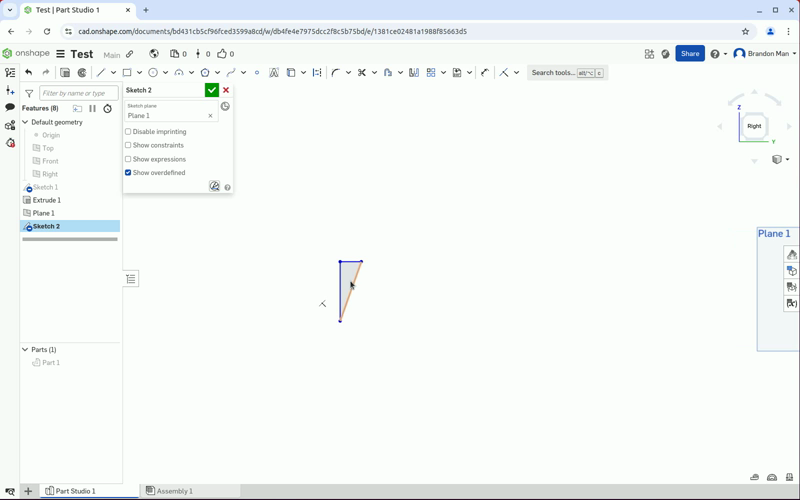
scroll(6)
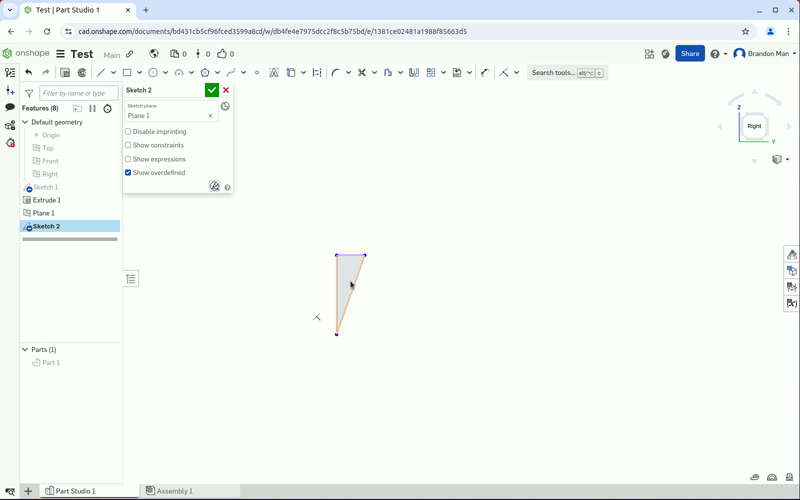
scroll(6)
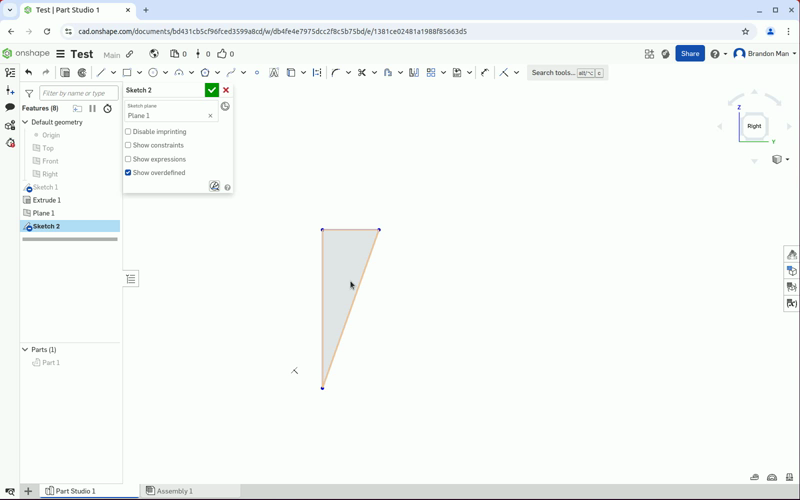
click(350, 280)
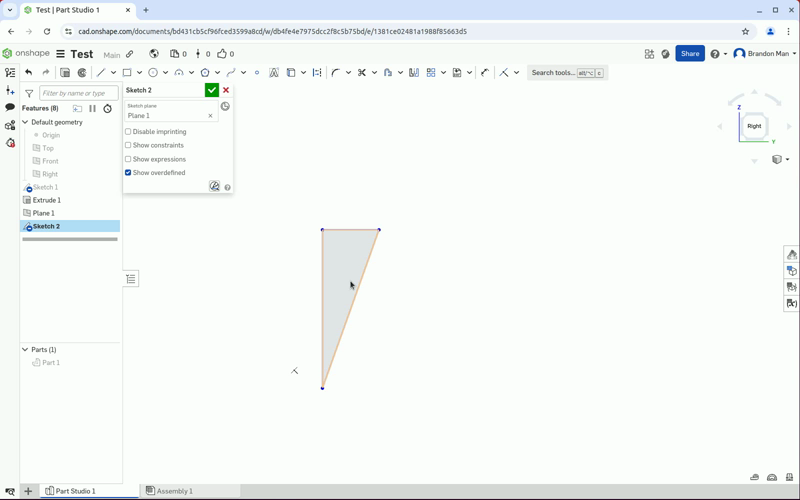
scroll(-6)
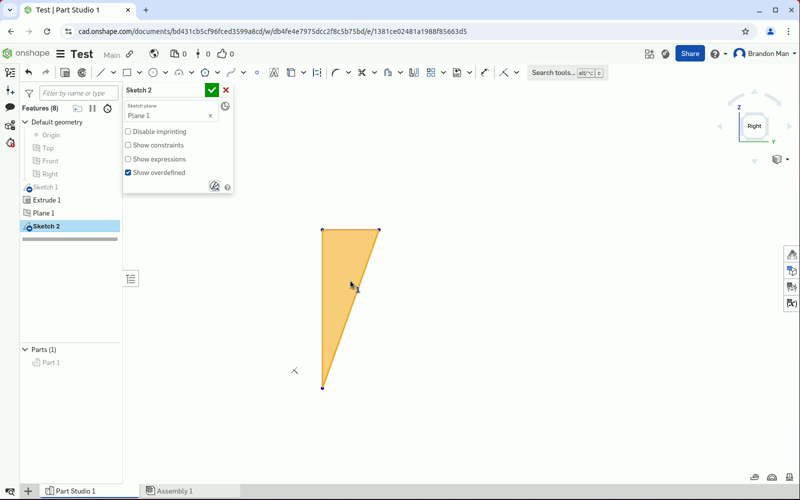
scroll(-6)
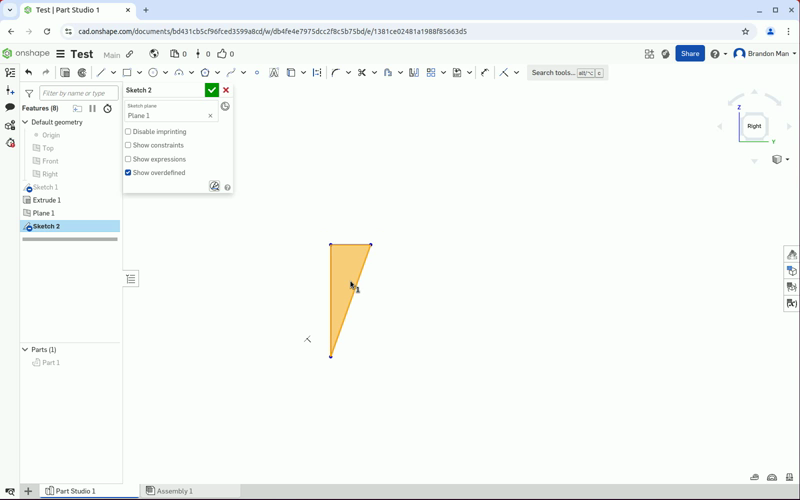
scroll(-6)
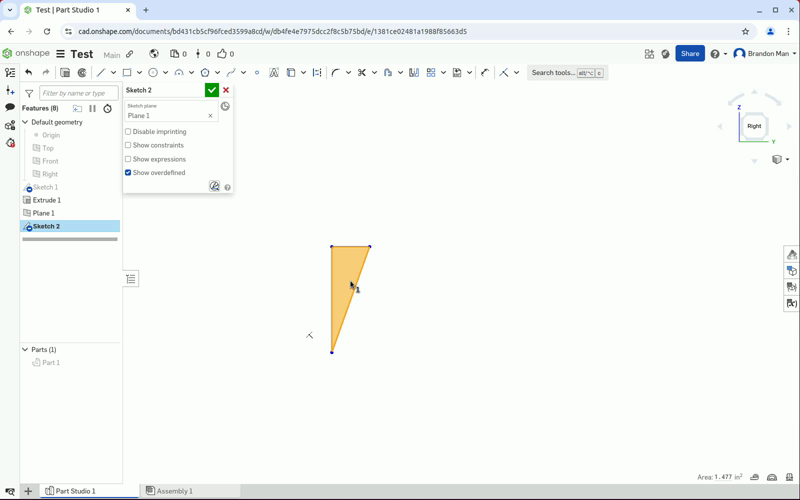
scroll(-6)
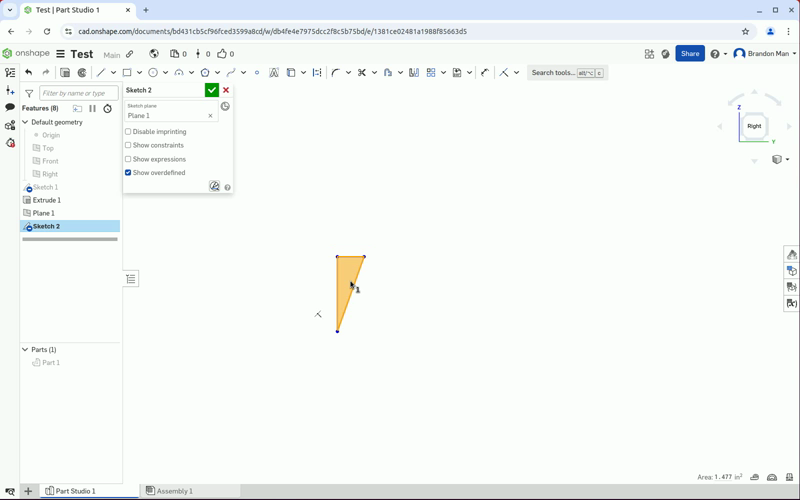
scroll(-6)
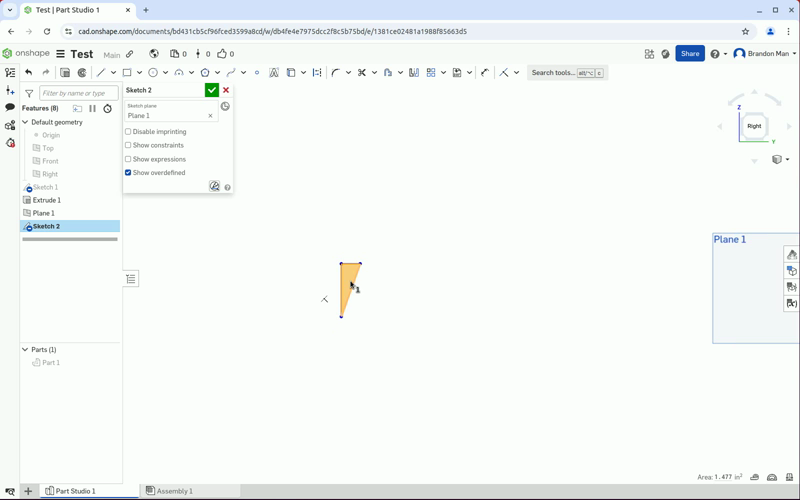
scroll(-6)
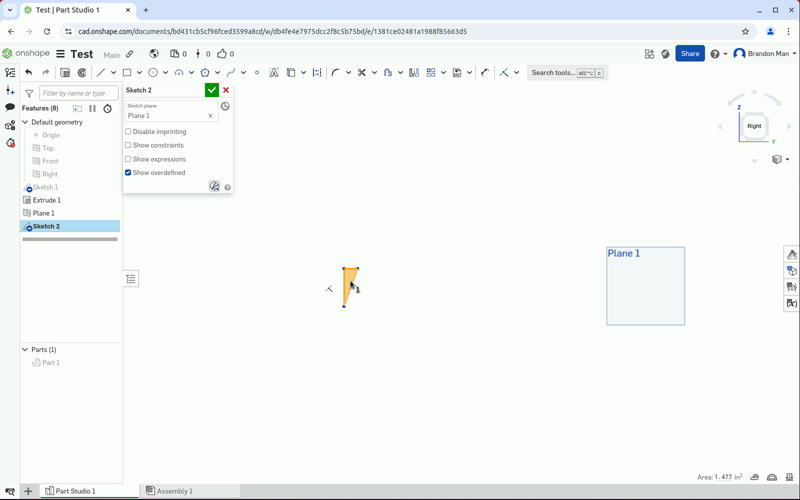
scroll(-6)
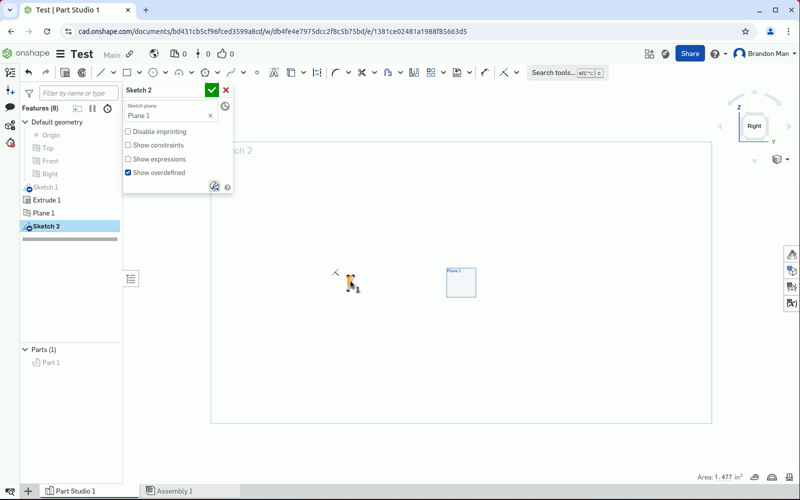
mouse_move(73, 352)
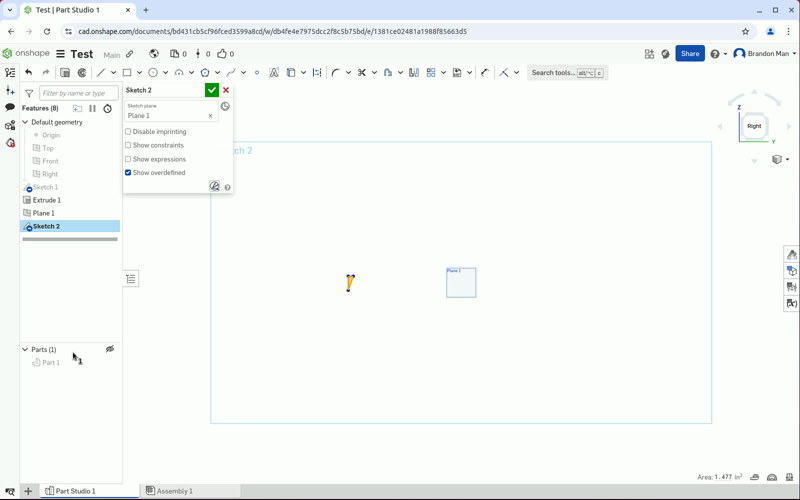
key(shift+y)
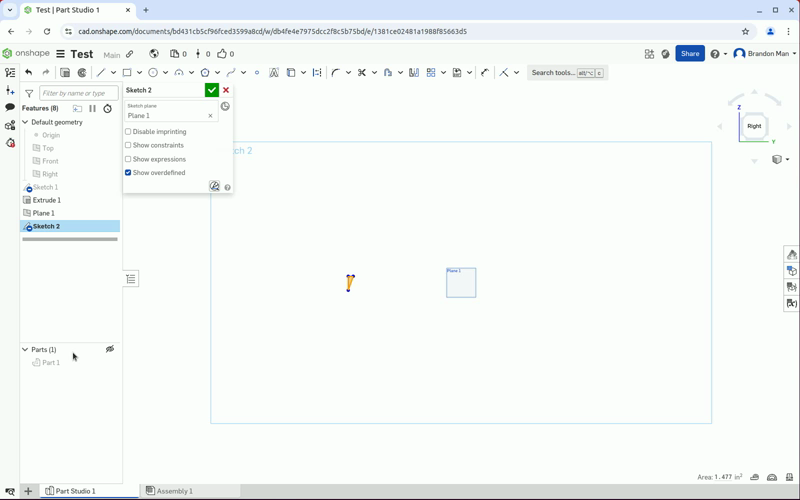
key(shift+e)
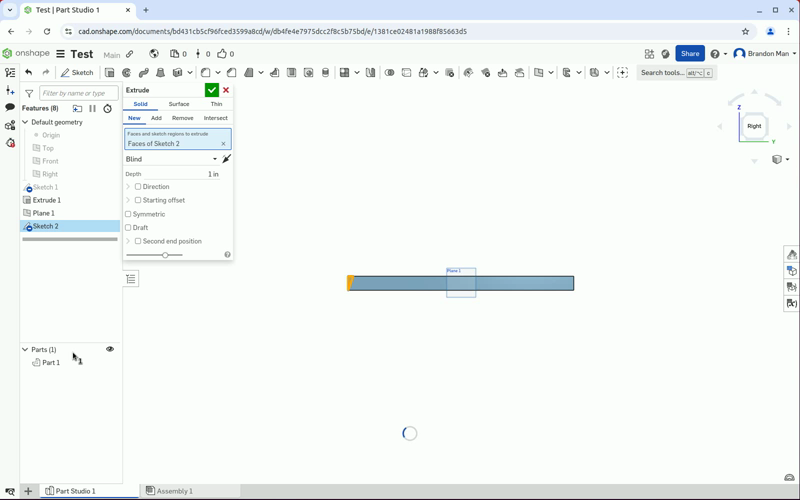
mouse_move(143, 106)
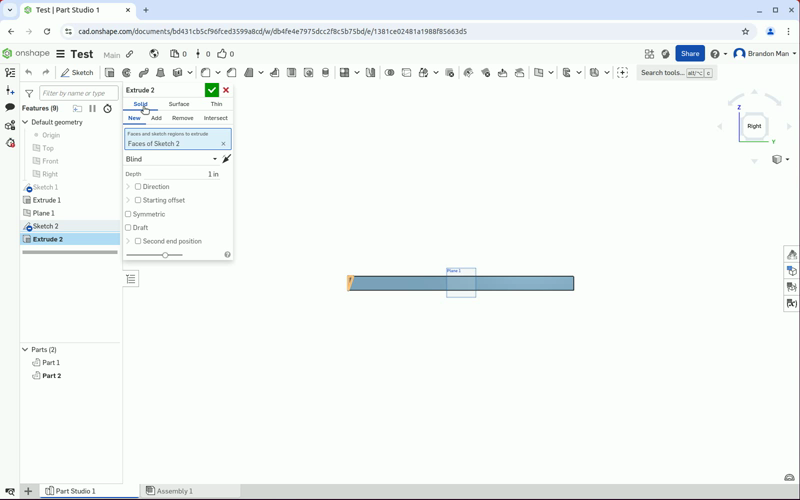
click(143, 106)
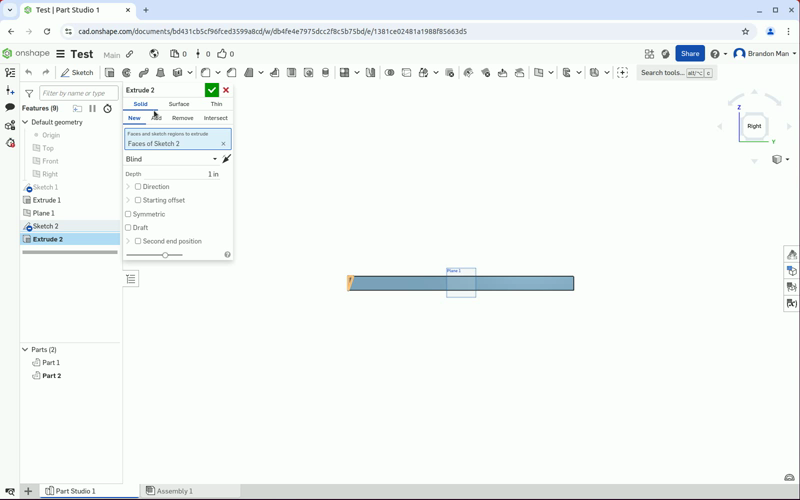
mouse_move(186, 120)
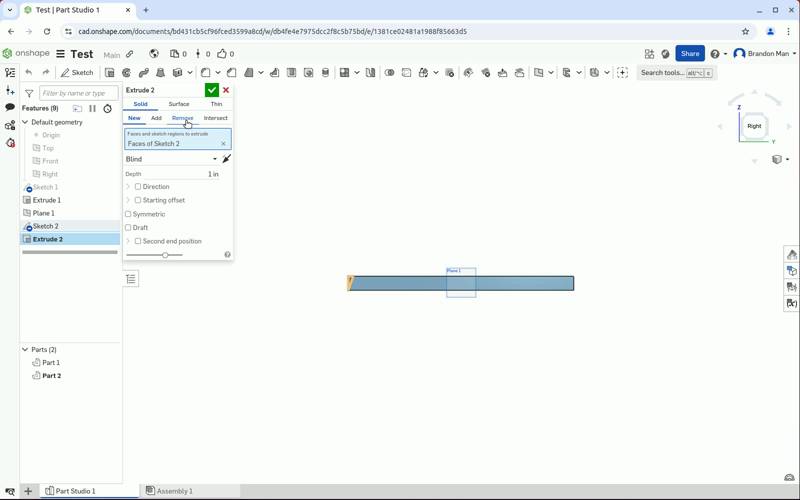
click(186, 120)
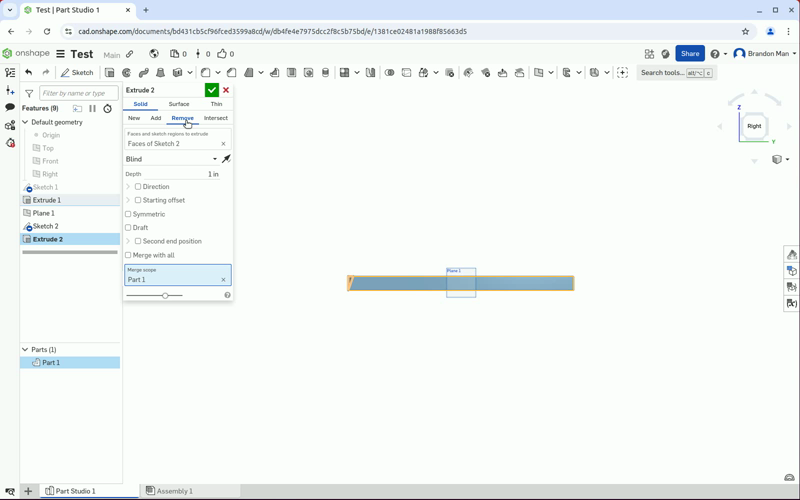
key(tab, 4)
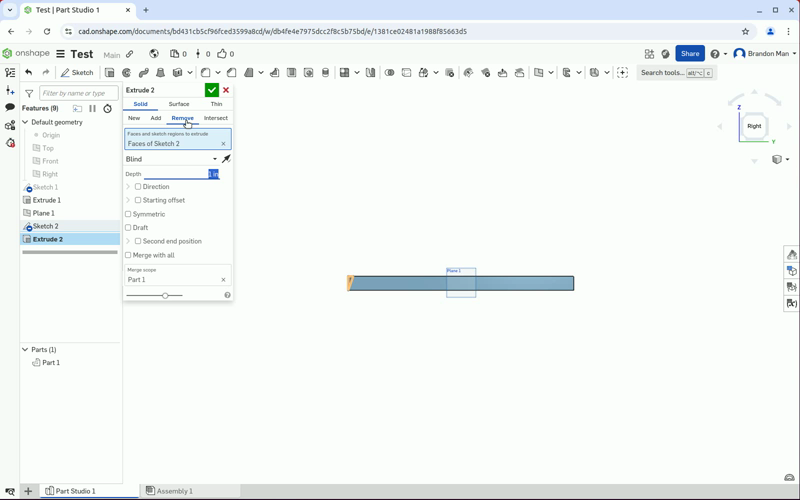
text(15.886)
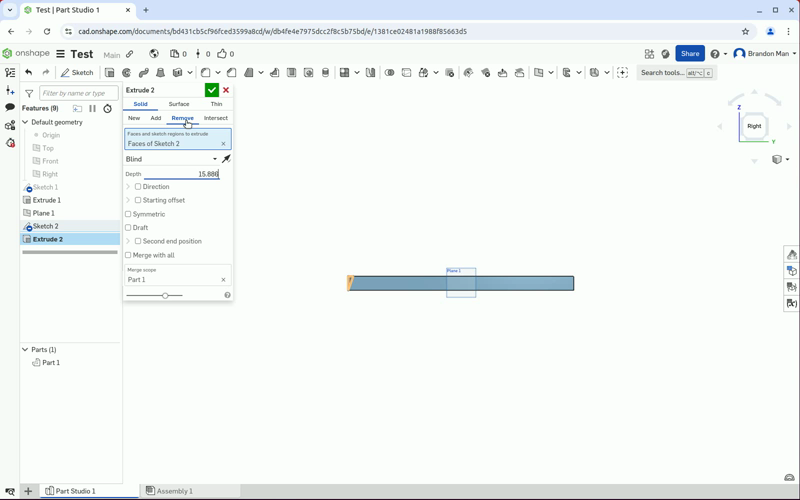
key(tab, 3)
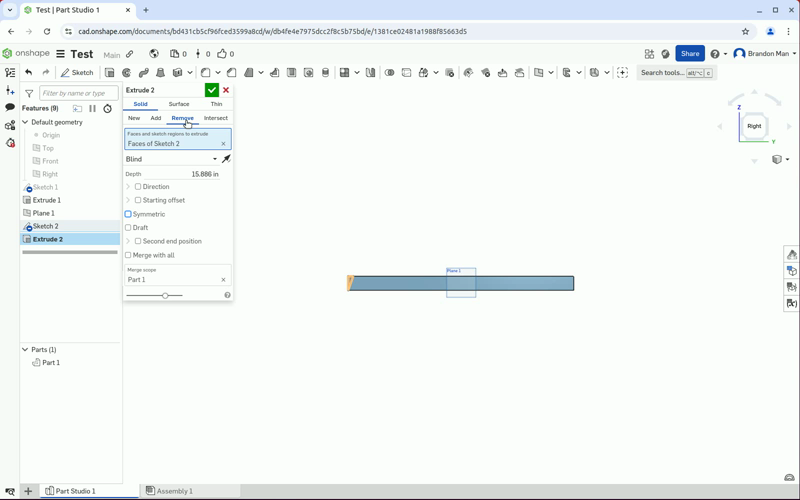
key(space)
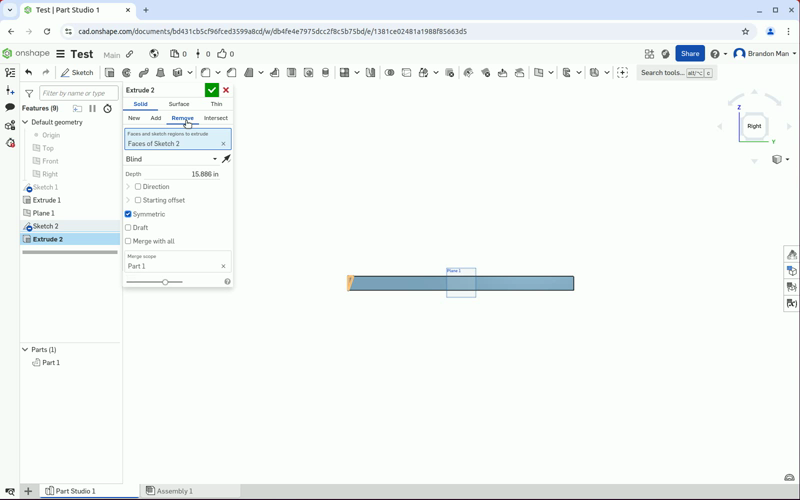
key(tab, 2)
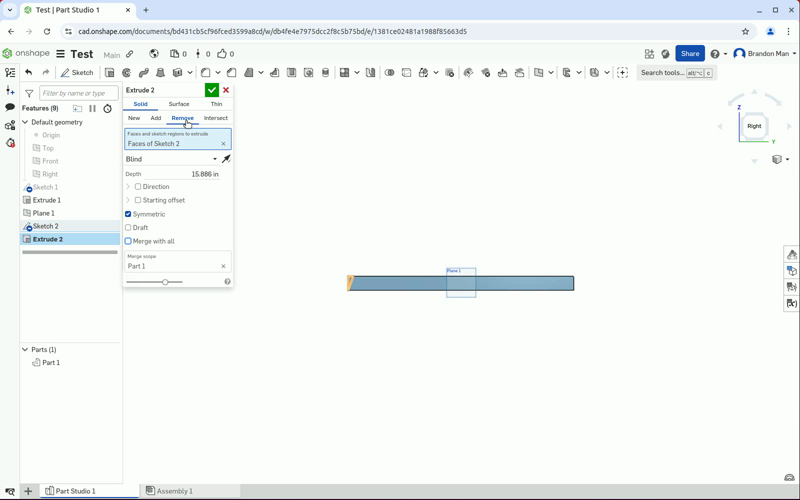
key(space)
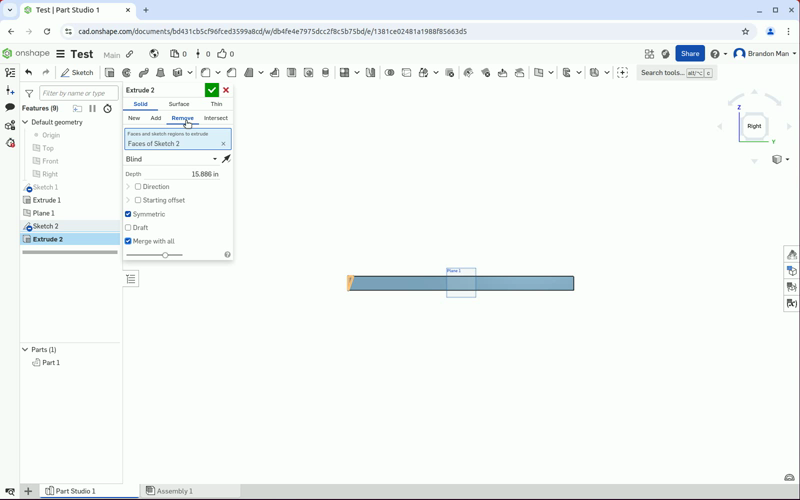
key(enter)
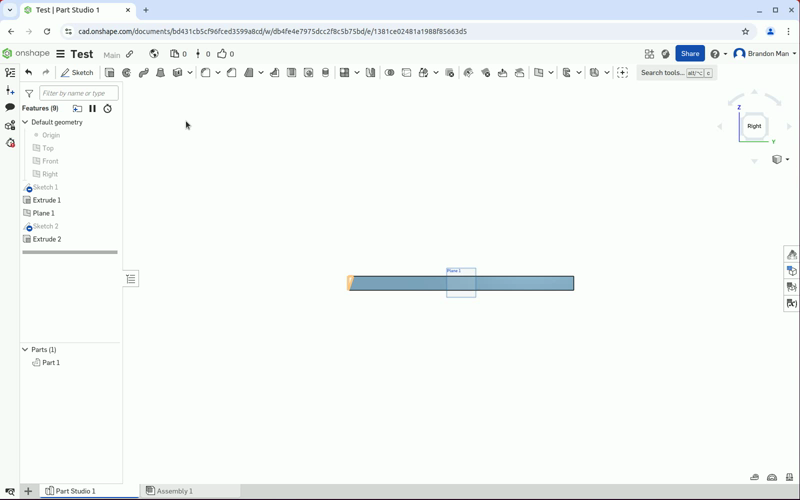
key(shift+h)
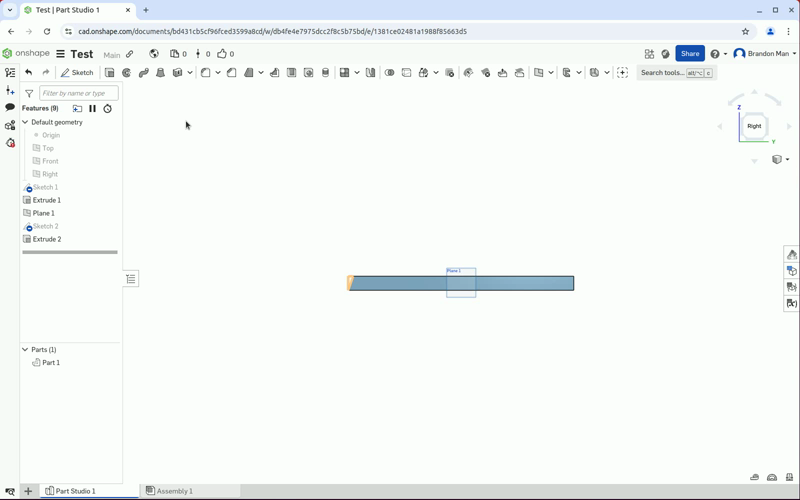
key(shift+h)
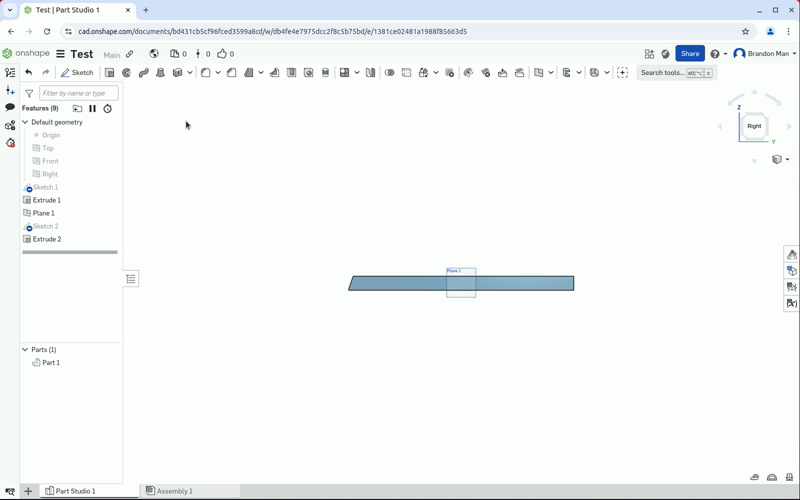
mouse_move(73, 189)
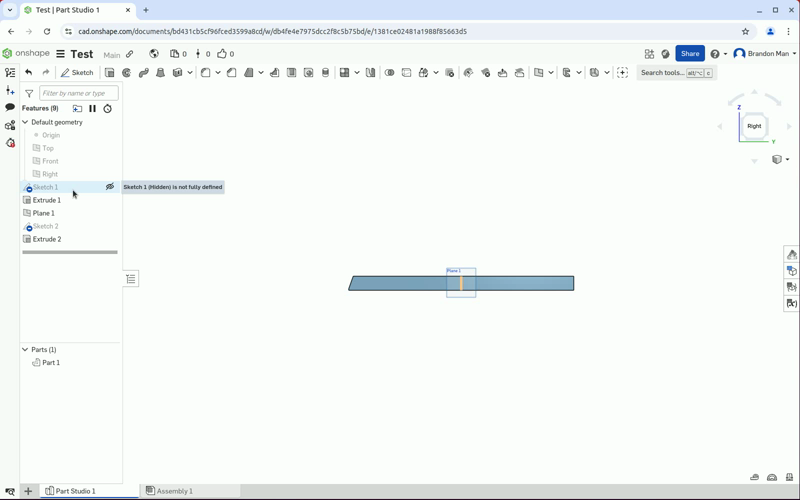
click(73, 189)
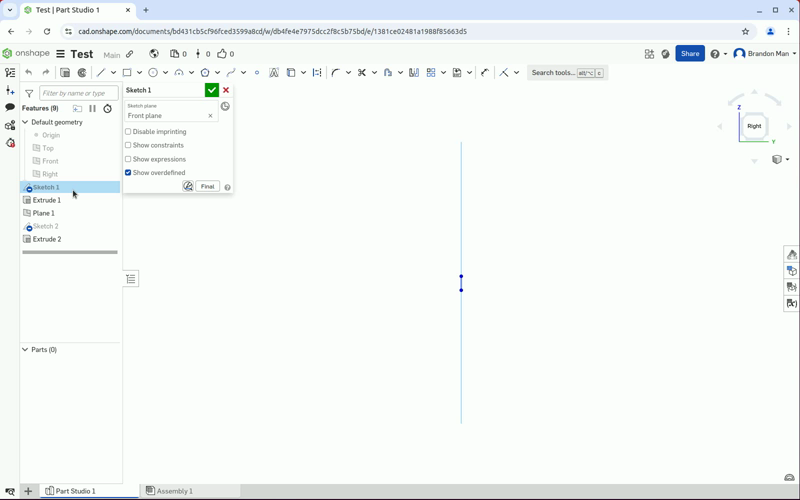
mouse_move(229, 92)
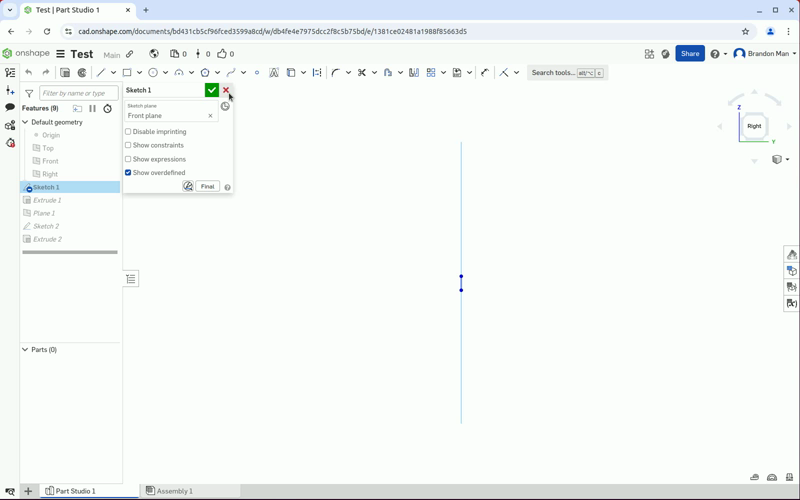
click(229, 92)
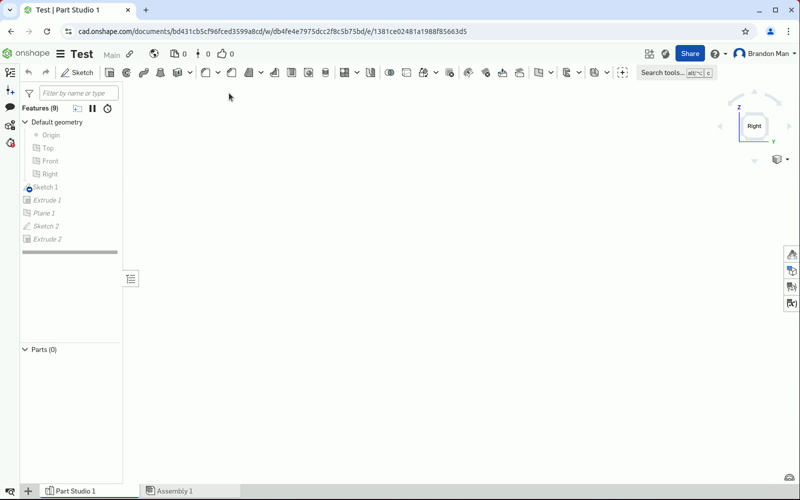
key(shift+s)
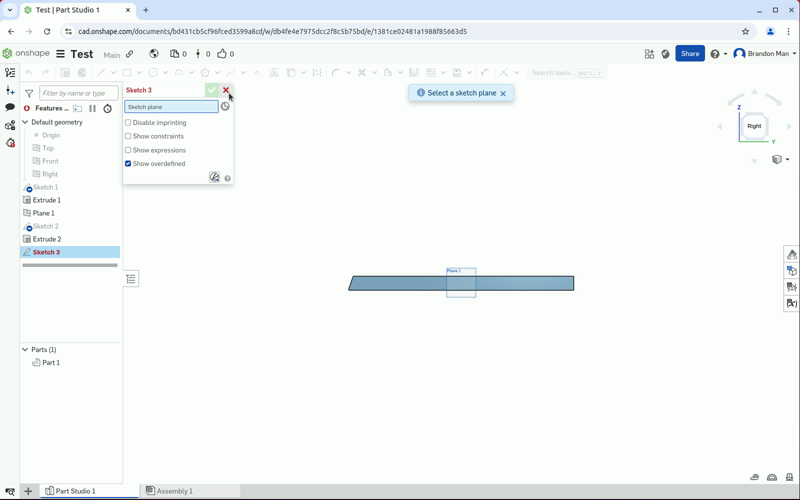
mouse_move(73, 215)
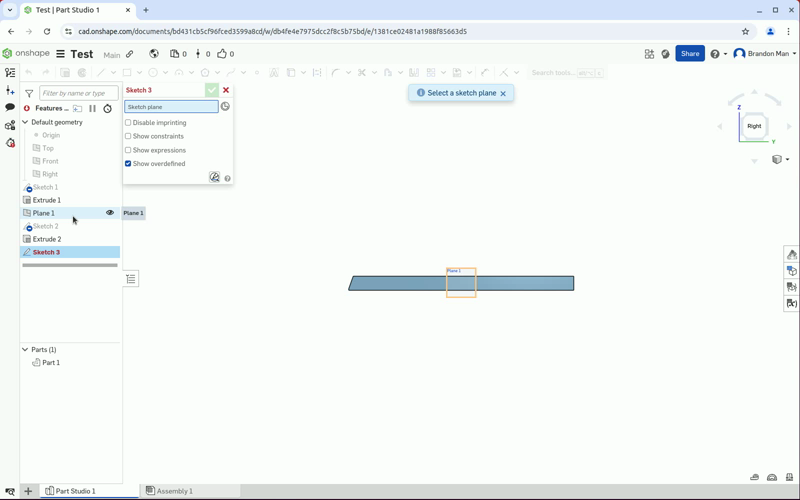
click(73, 215)
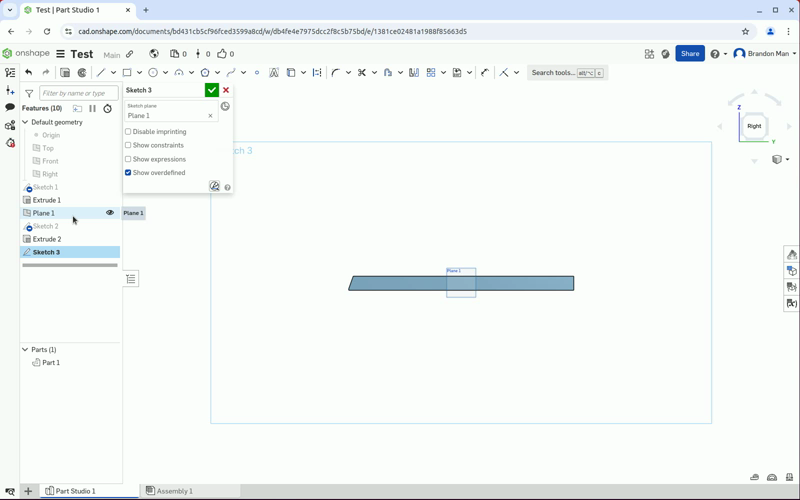
mouse_move(73, 352)
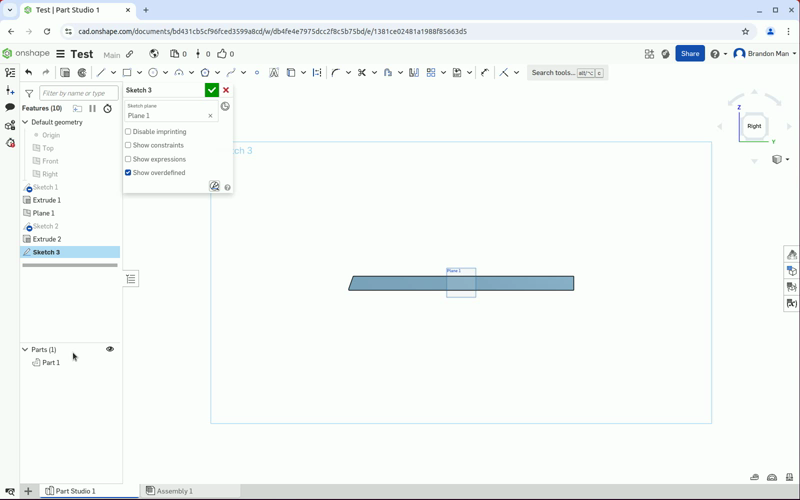
key(y)
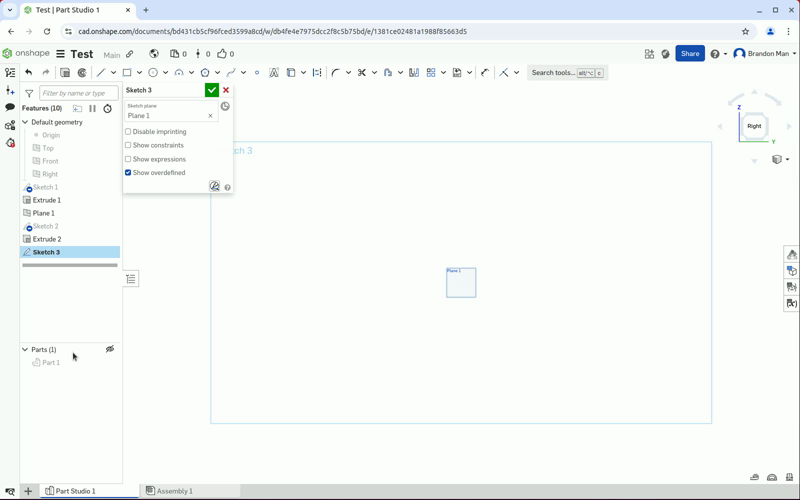
key(l)
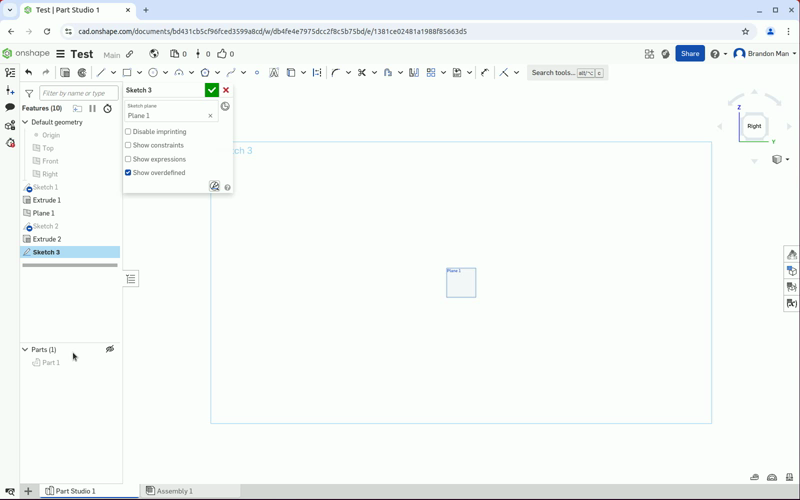
key_down(shift)
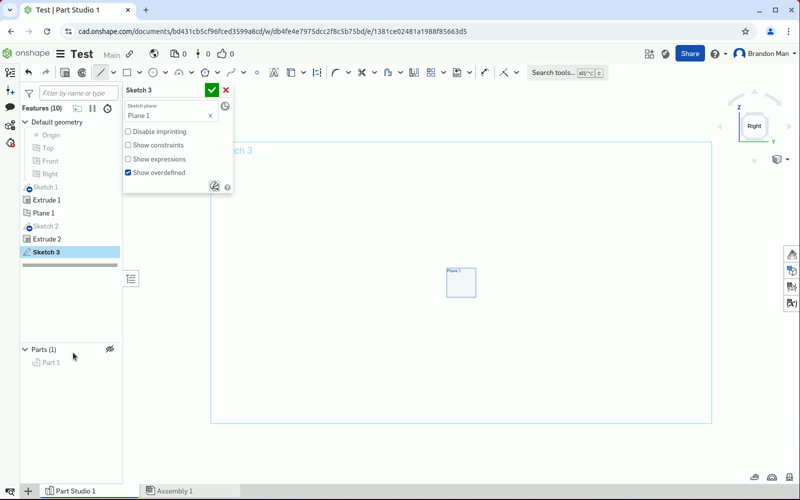
mouse_move(568, 290)
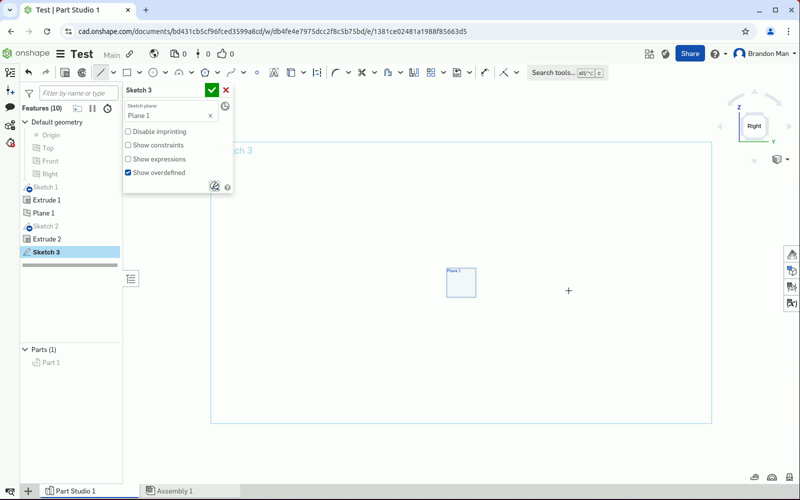
click(568, 290)
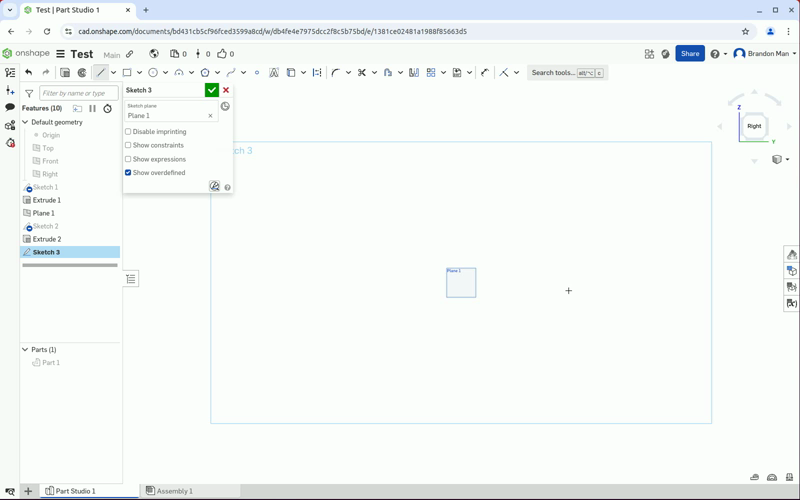
key_up(shift)
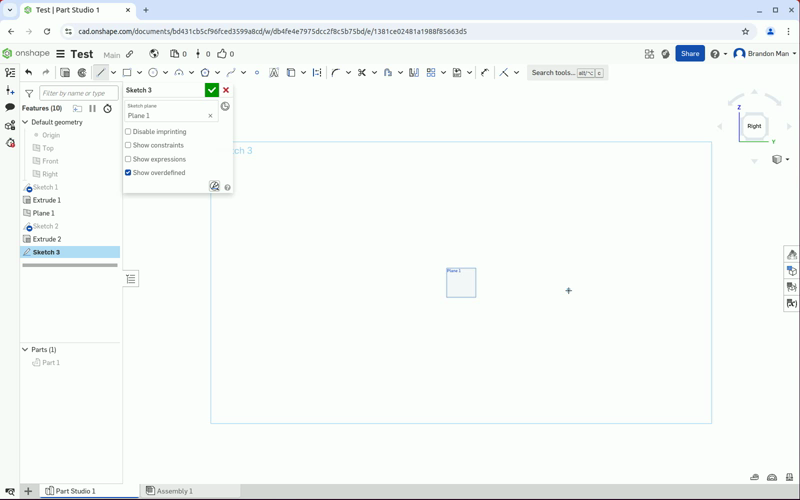
key_down(shift)
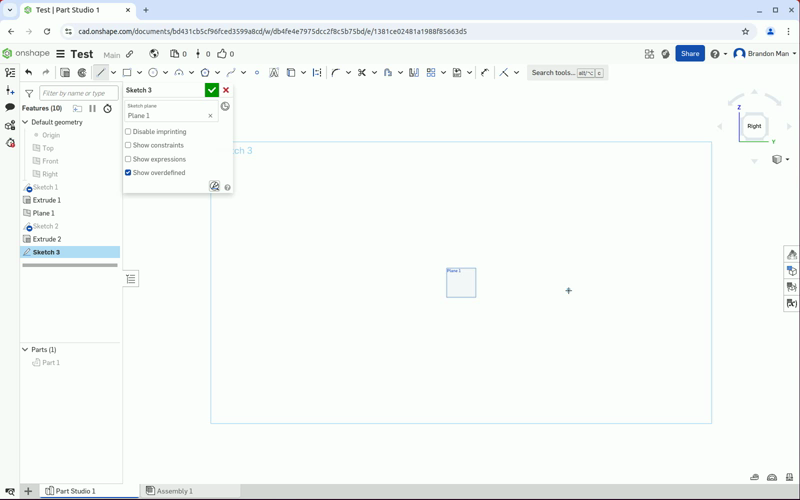
mouse_move(589, 290)
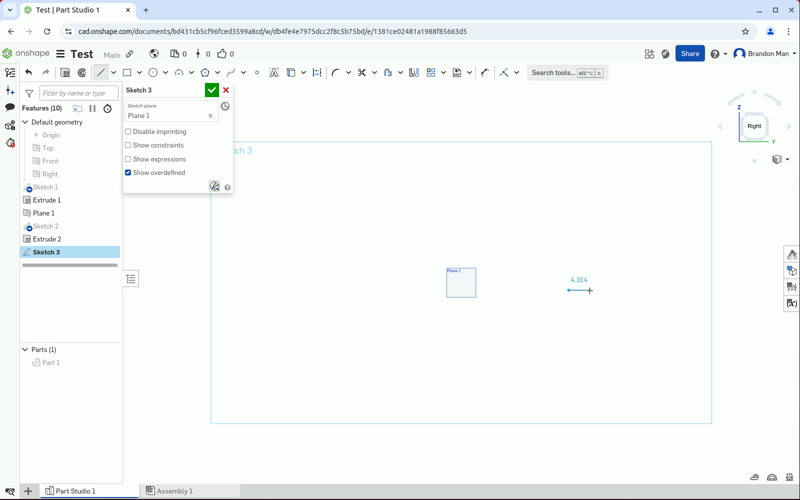
mouse_move(573, 290)
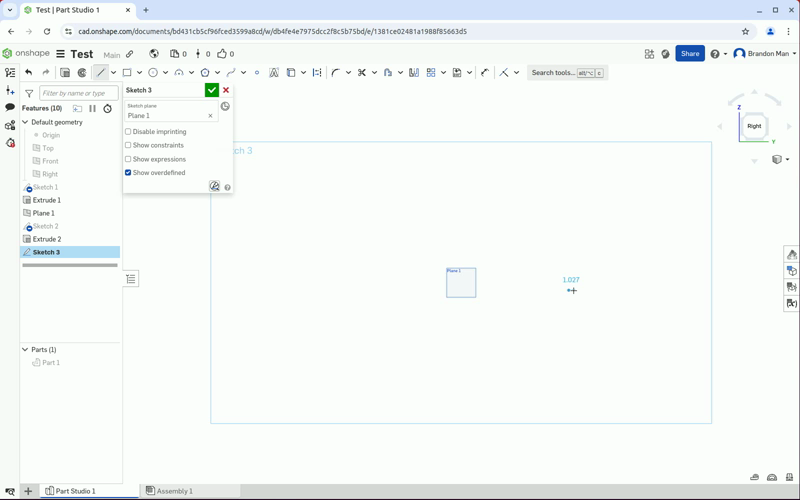
scroll(6)
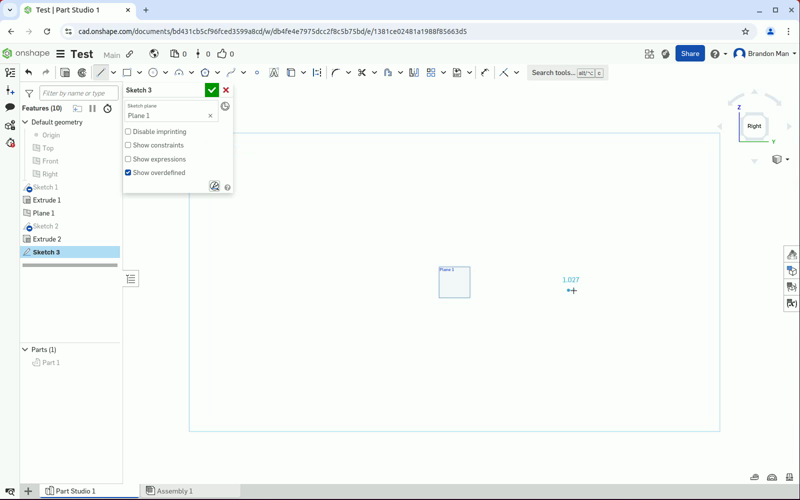
scroll(6)
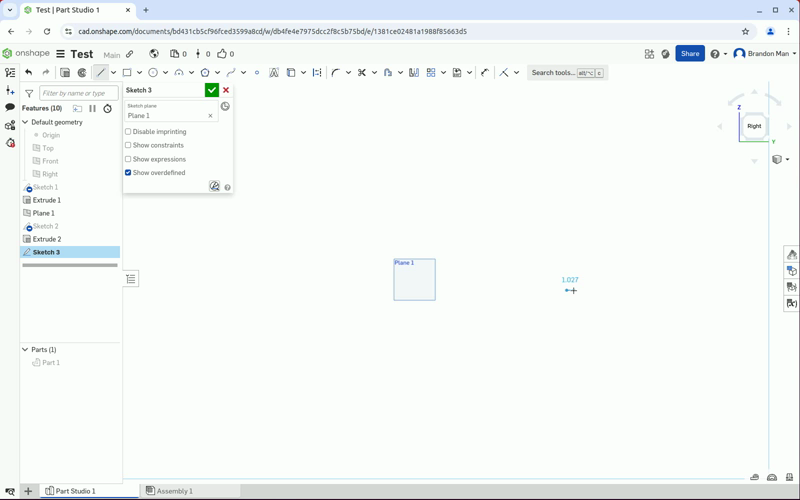
scroll(6)
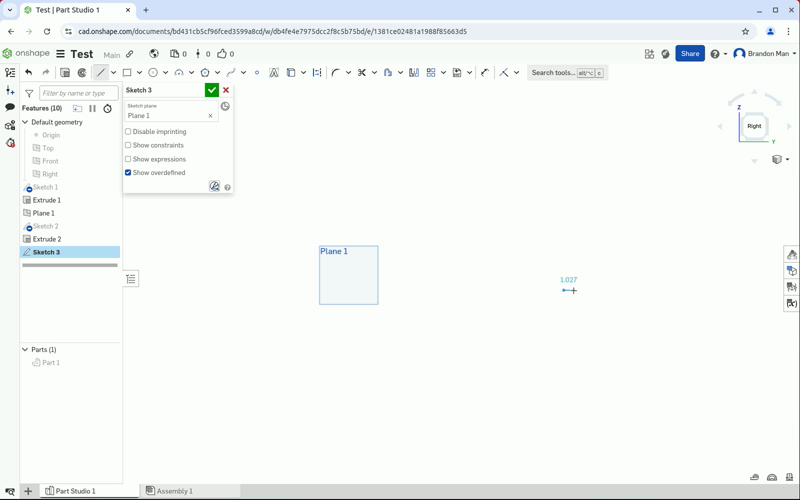
scroll(6)
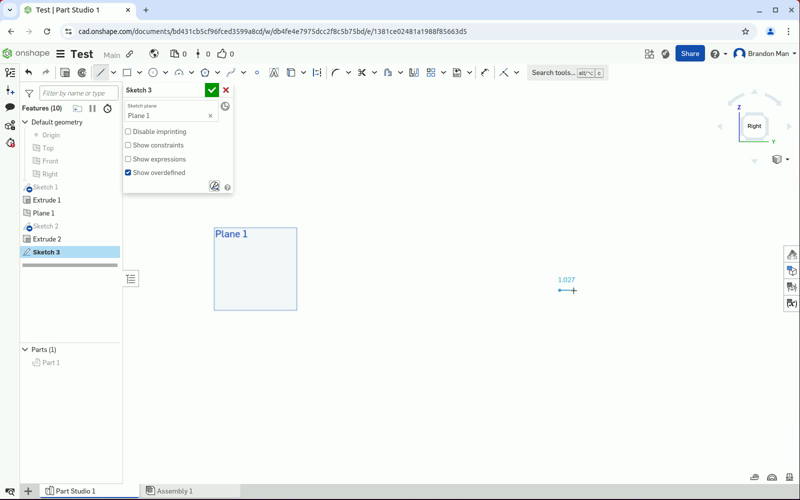
scroll(6)
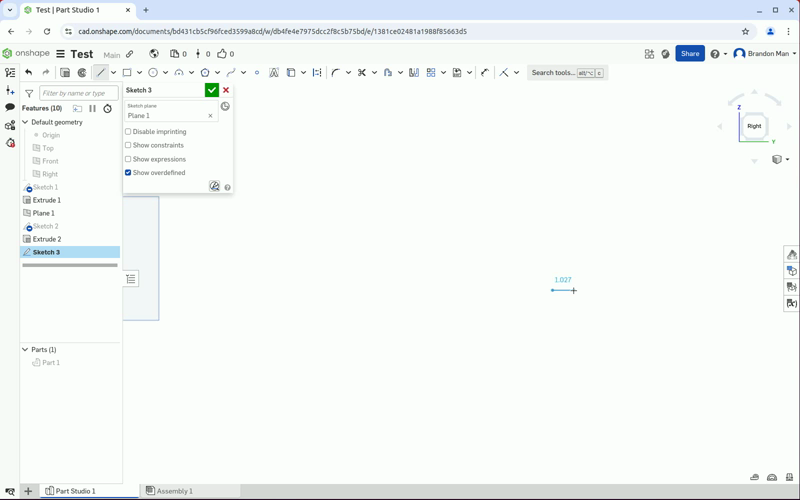
scroll(6)
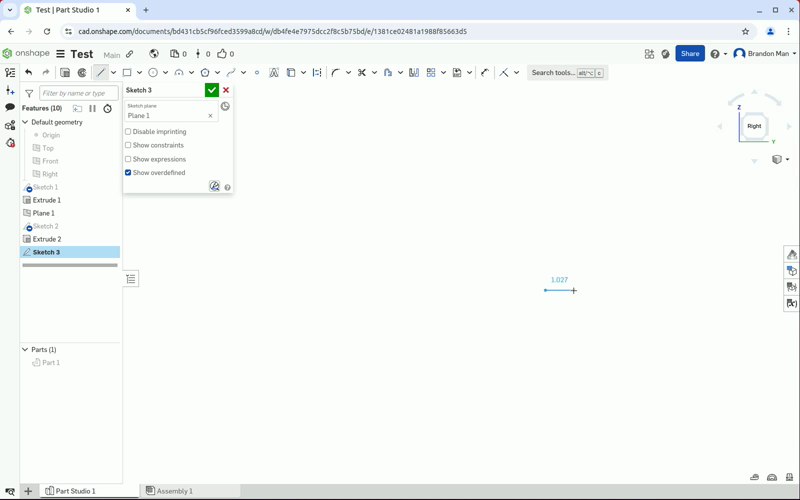
scroll(6)
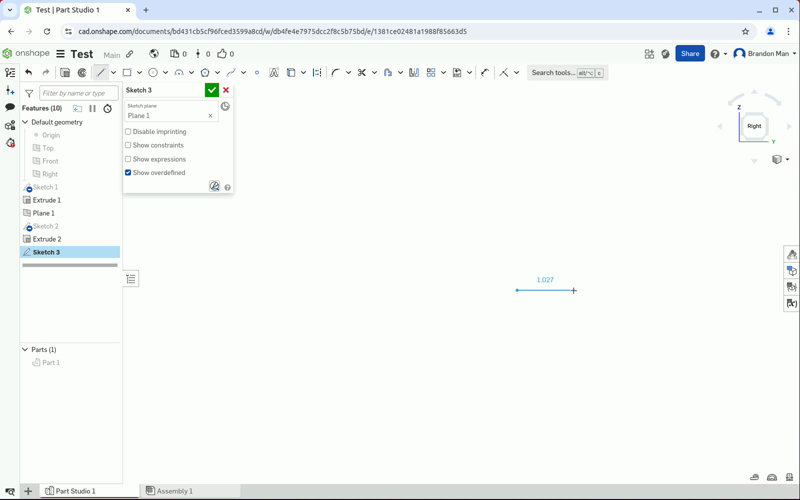
click(573, 290)
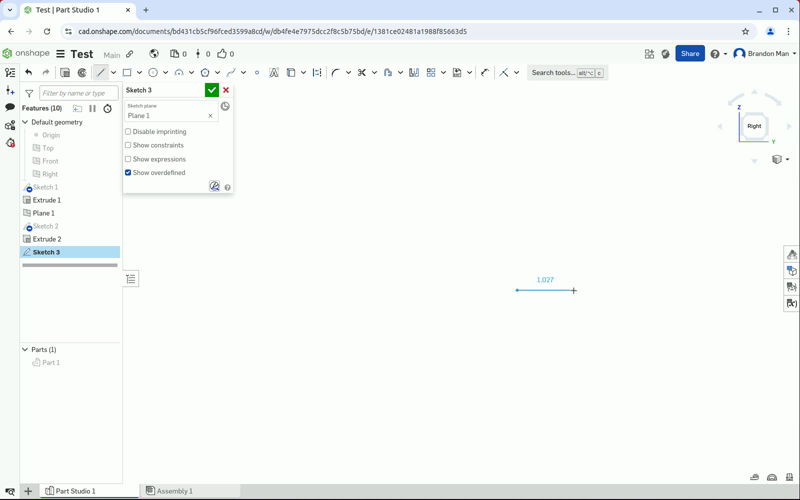
scroll(-6)
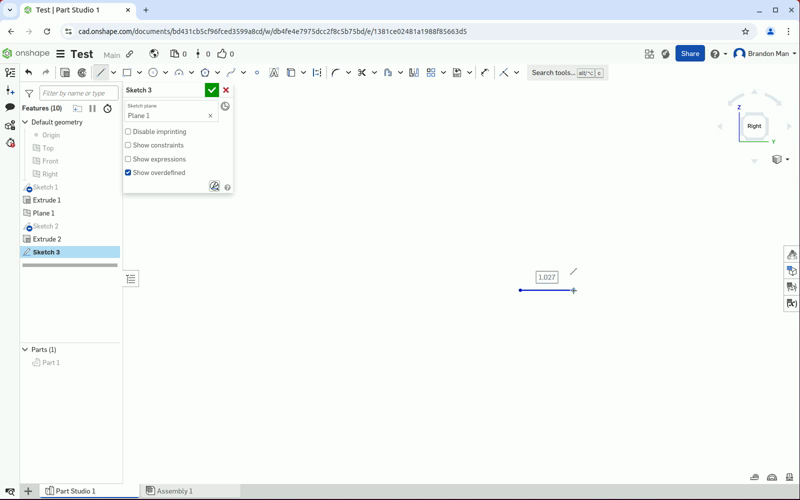
scroll(-6)
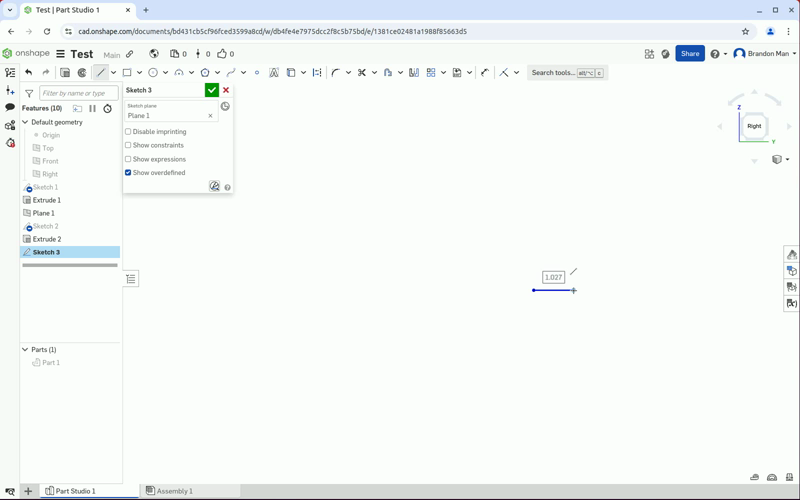
scroll(-6)
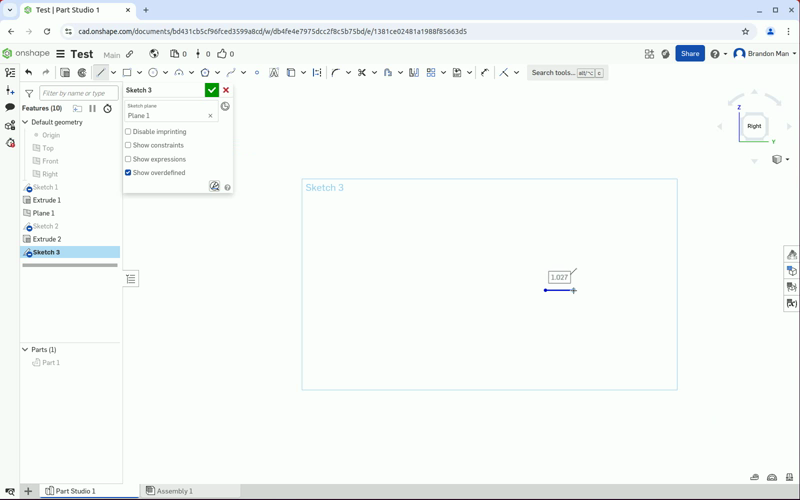
scroll(-6)
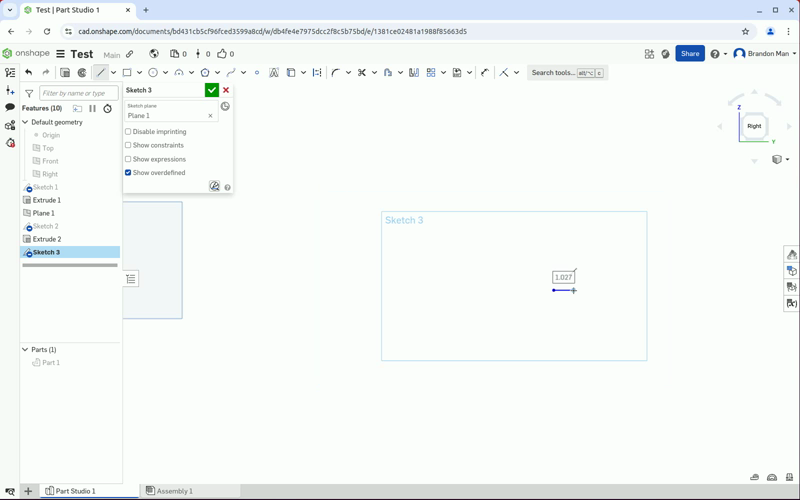
scroll(-6)
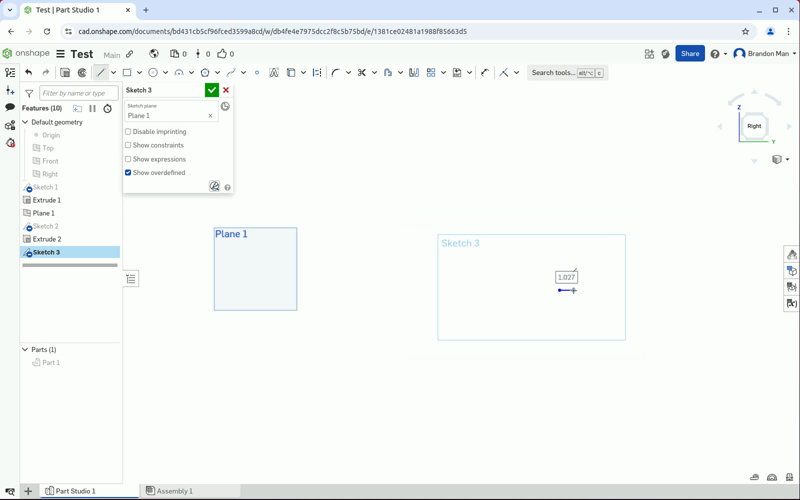
scroll(-6)
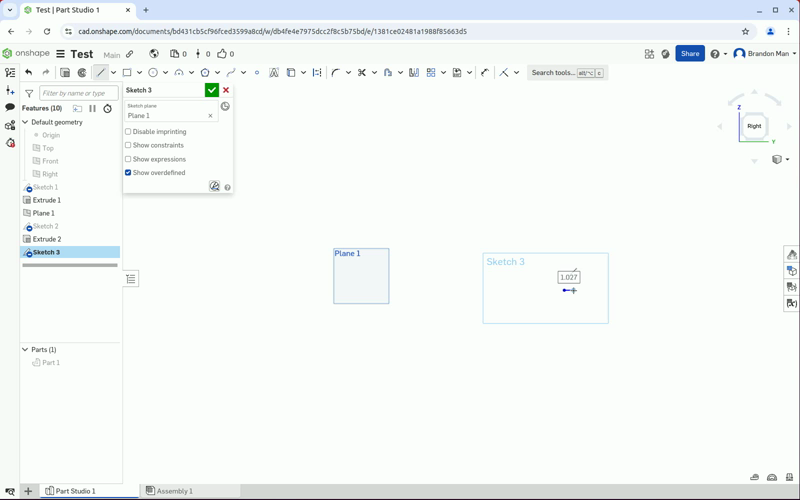
scroll(-6)
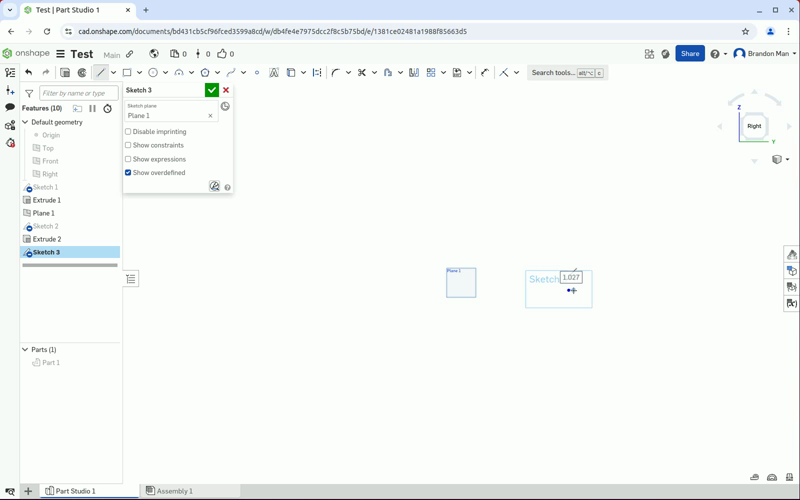
key_up(shift)
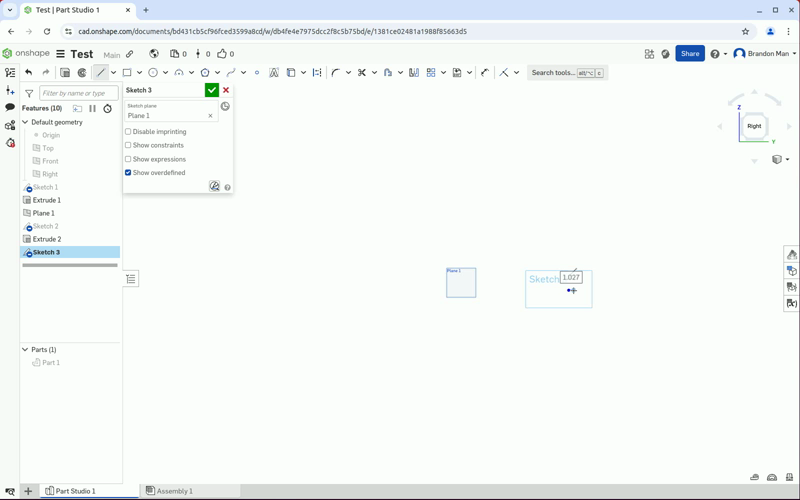
key_down(shift)
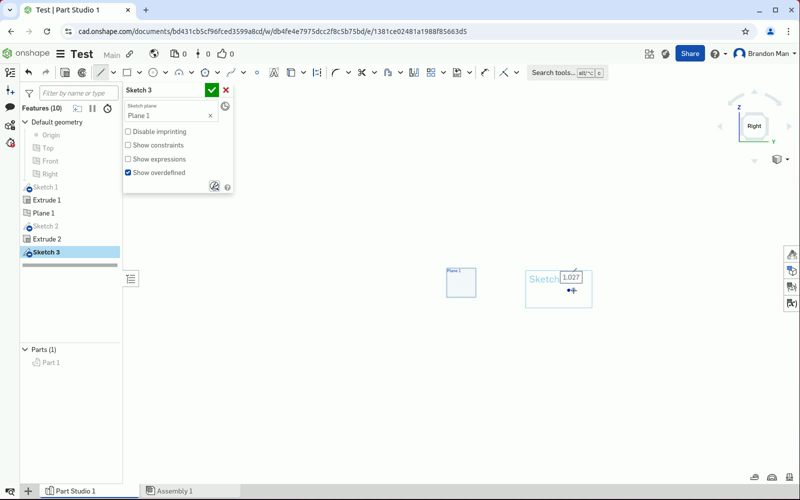
mouse_move(589, 290)
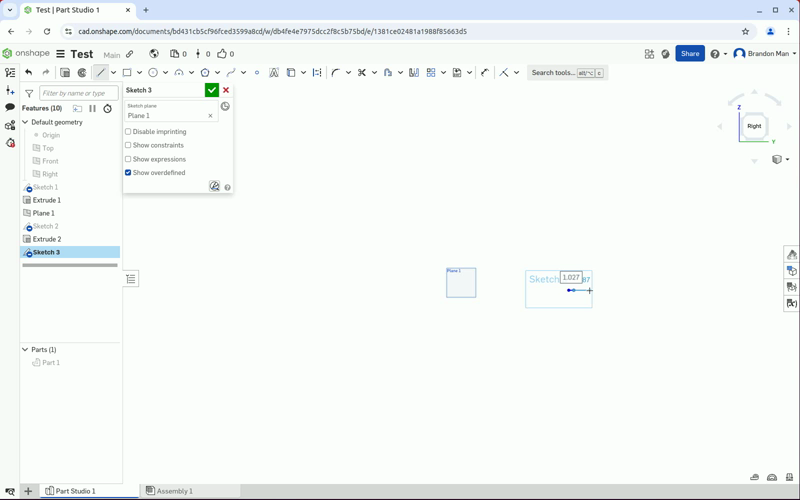
mouse_move(573, 276)
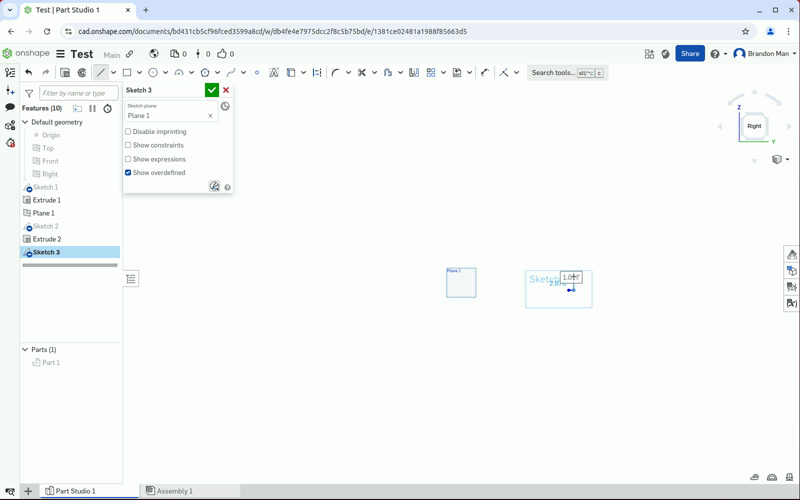
click(573, 276)
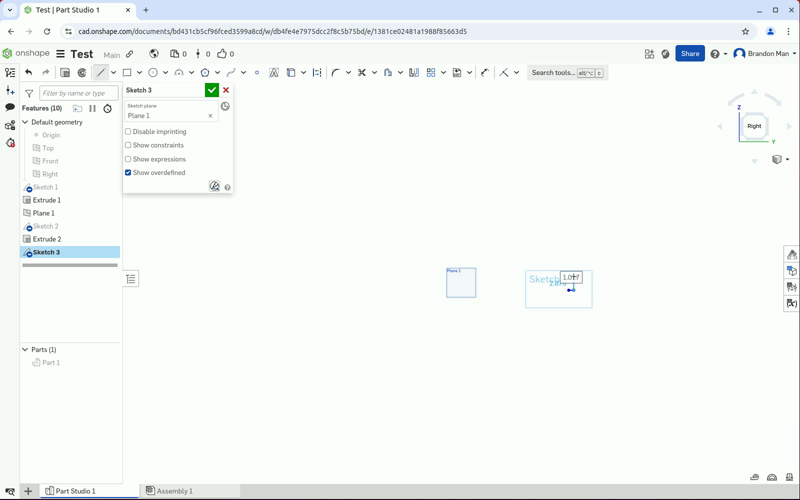
key_up(shift)
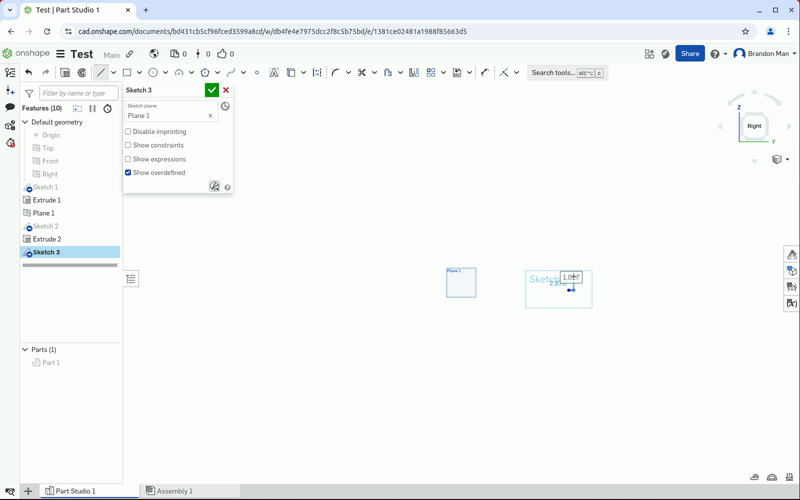
mouse_move(589, 276)
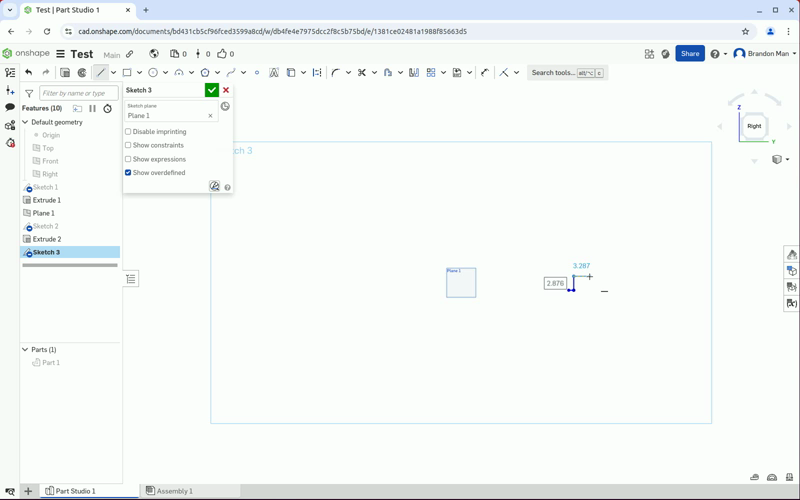
key_down(shift)
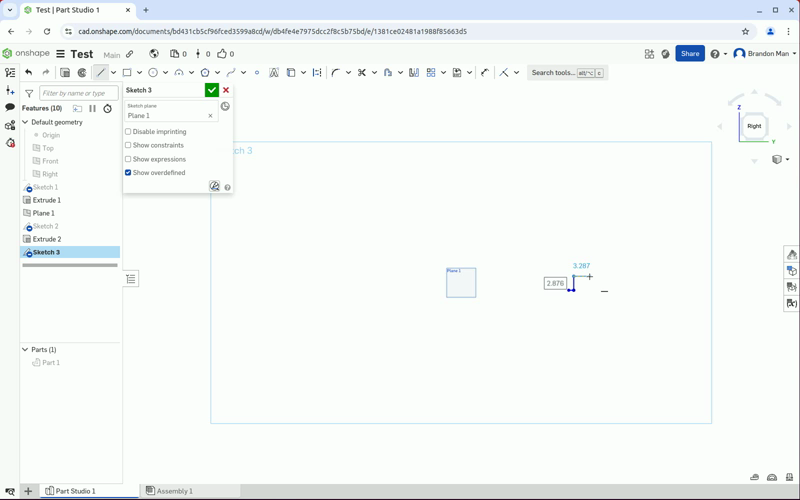
mouse_move(568, 290)
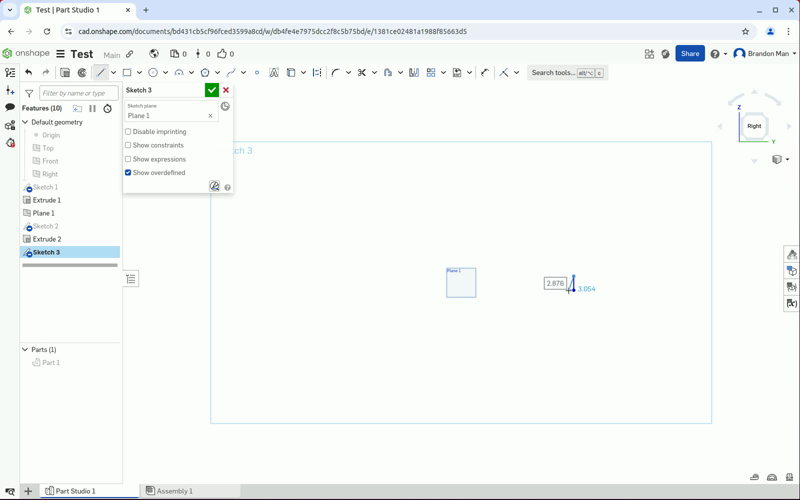
key_up(shift)
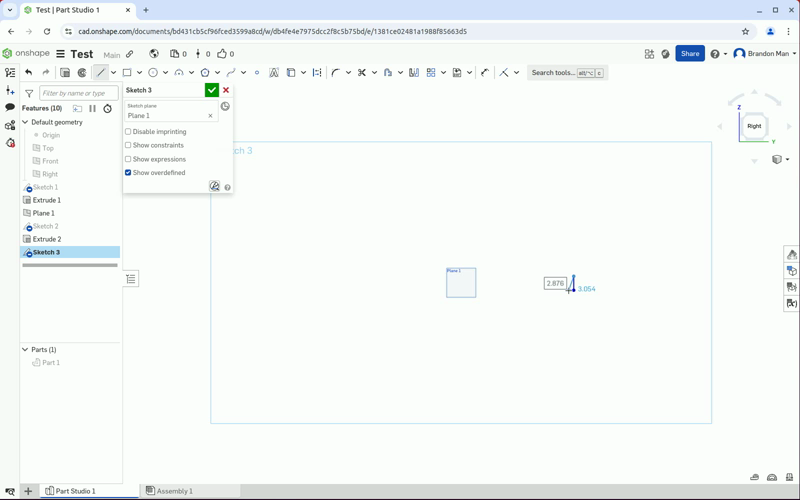
click(568, 290)
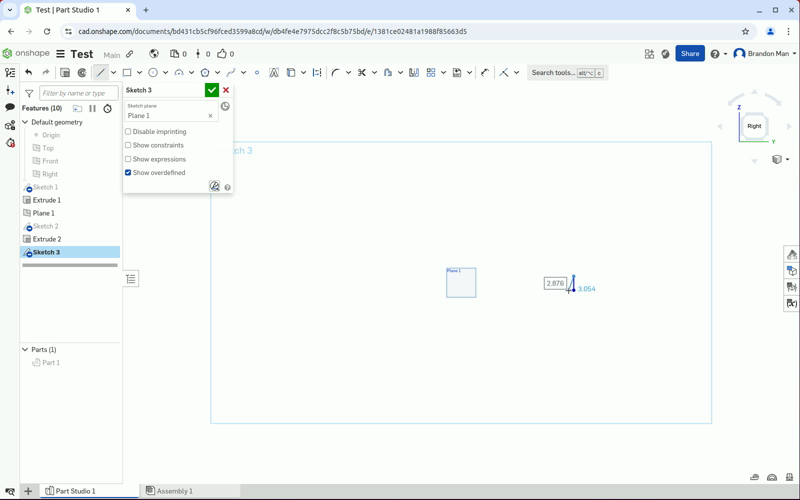
key(esc)
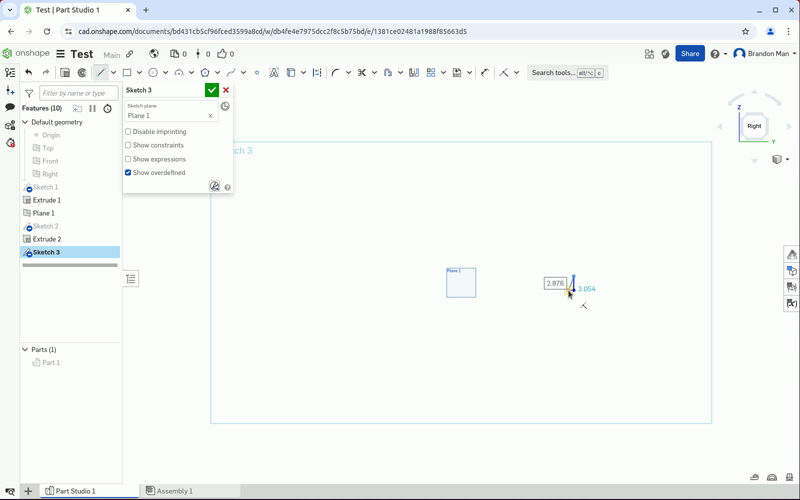
mouse_move(569, 289)
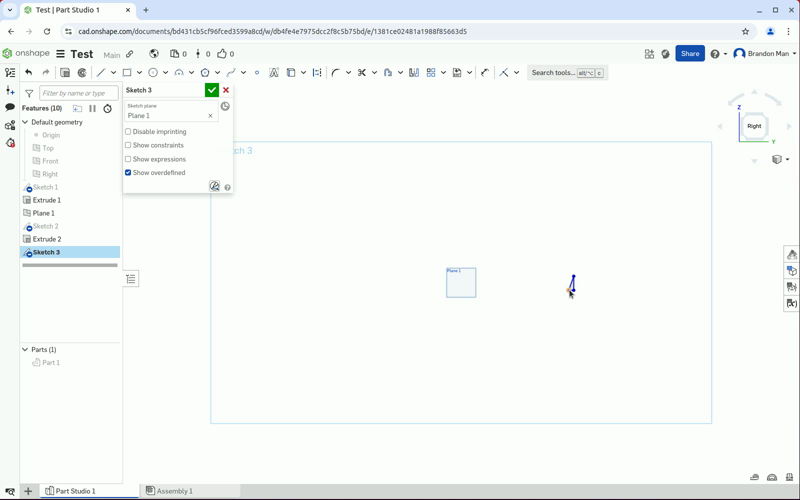
scroll(6)
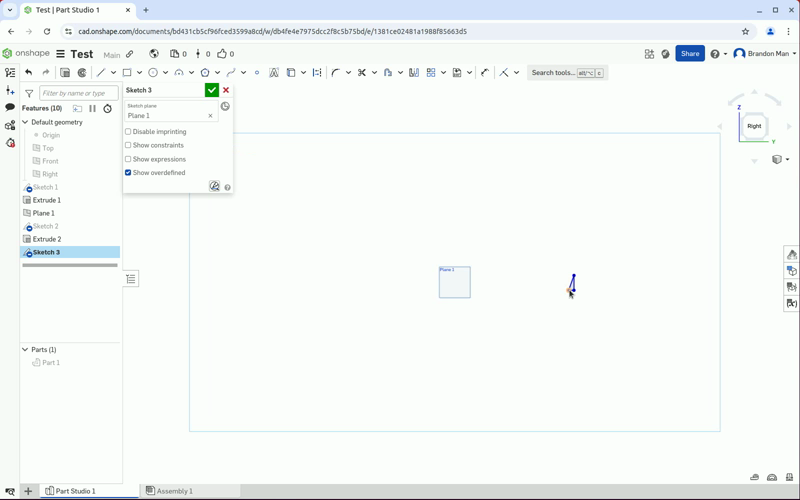
scroll(6)
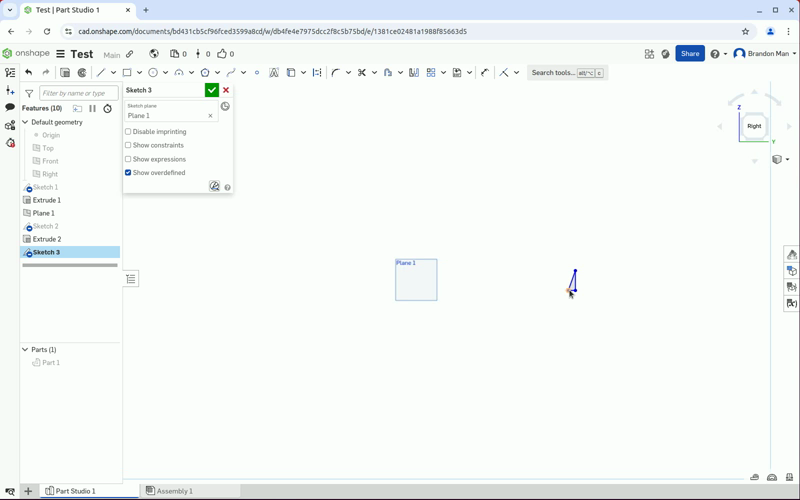
scroll(6)
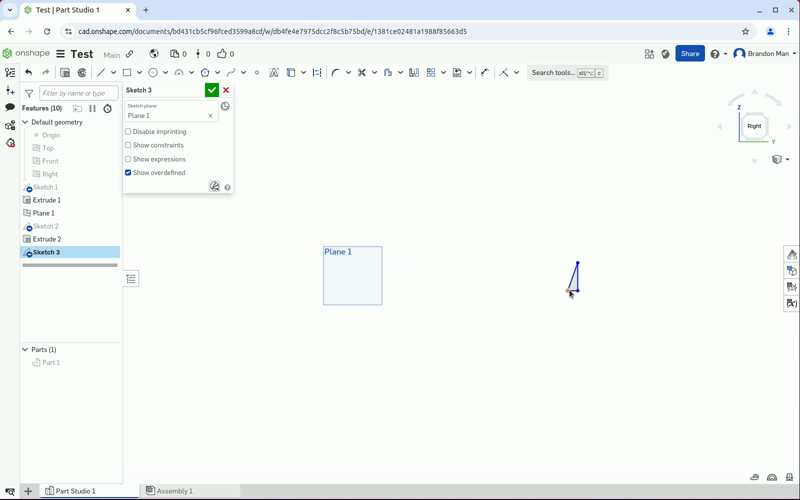
scroll(6)
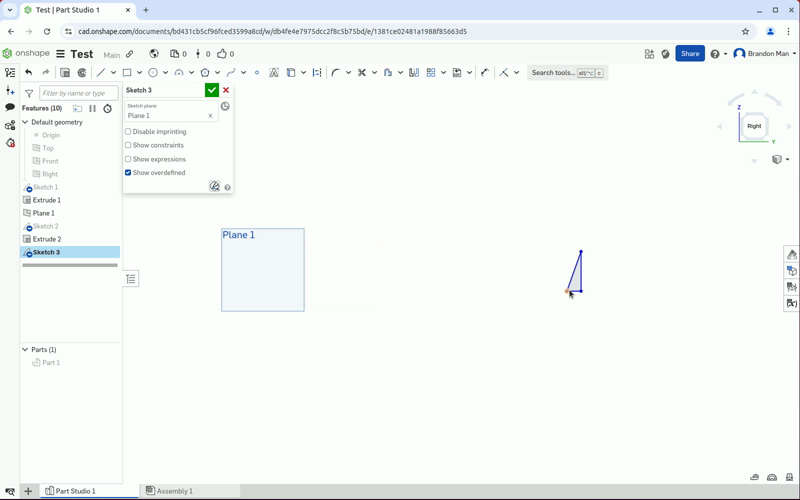
scroll(6)
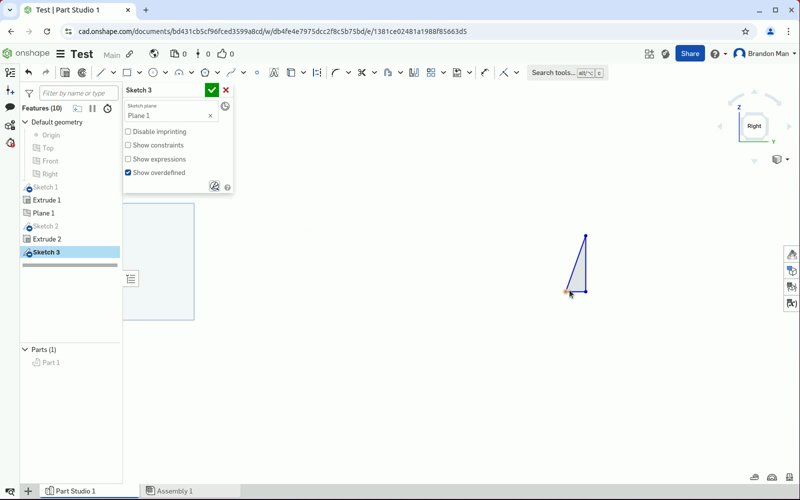
scroll(6)
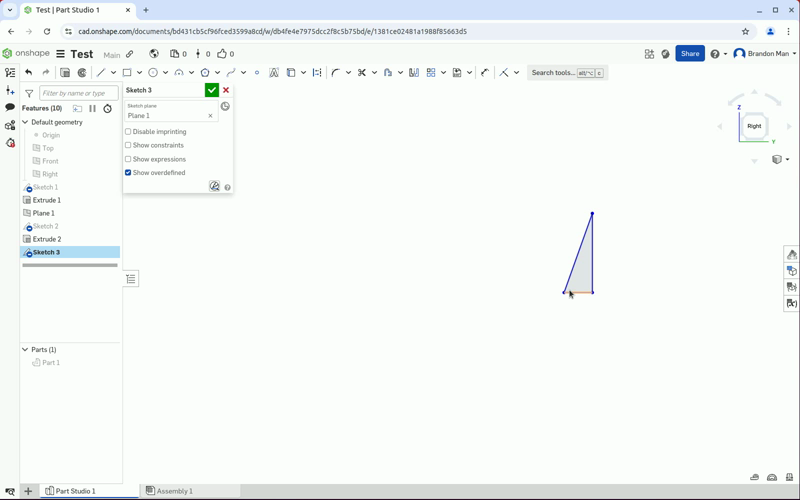
scroll(6)
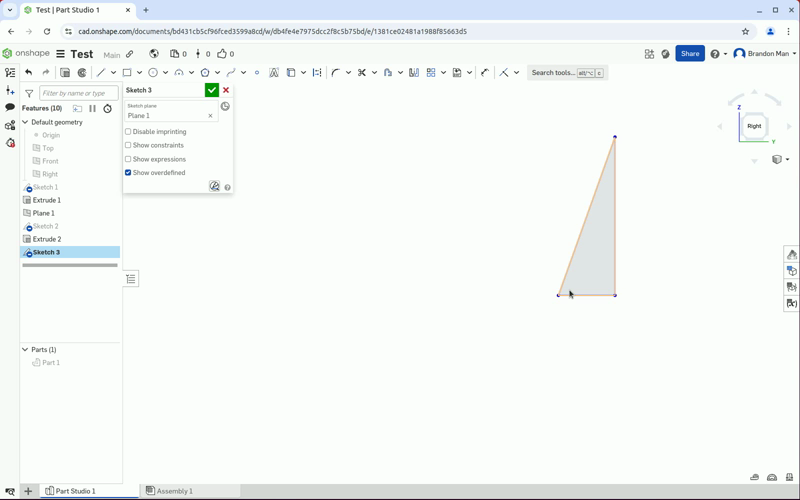
click(569, 289)
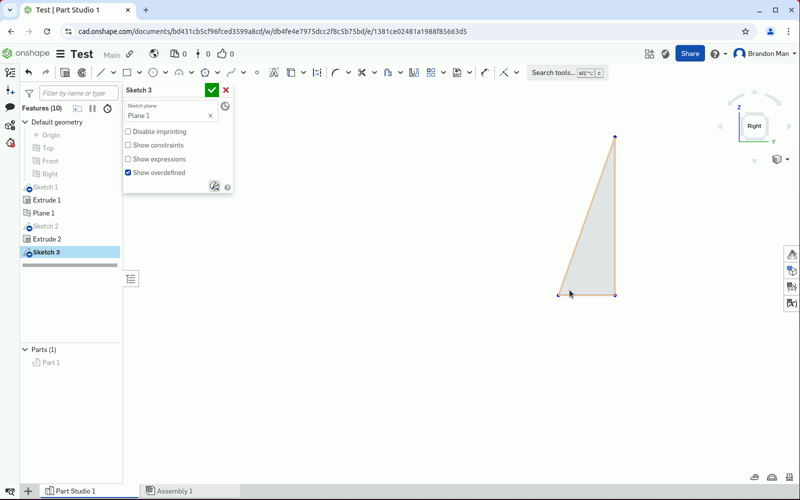
scroll(-6)
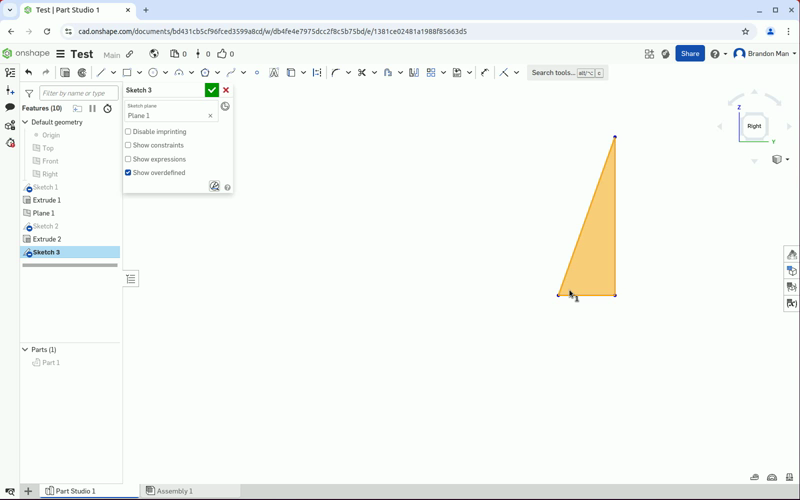
scroll(-6)
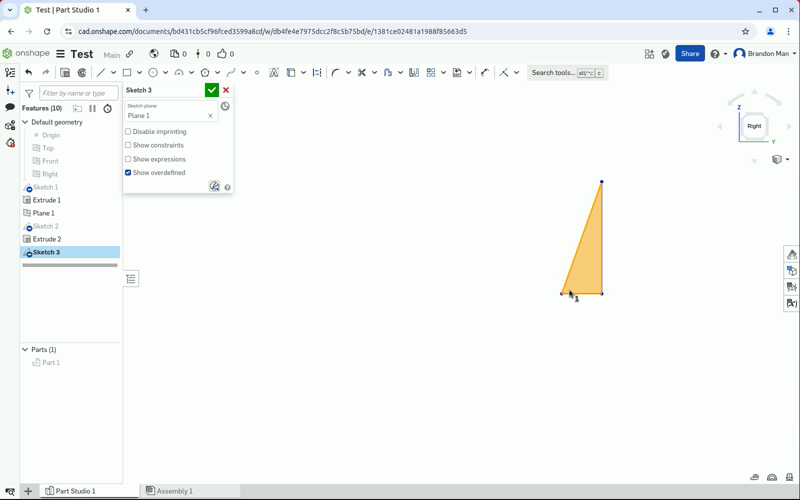
scroll(-6)
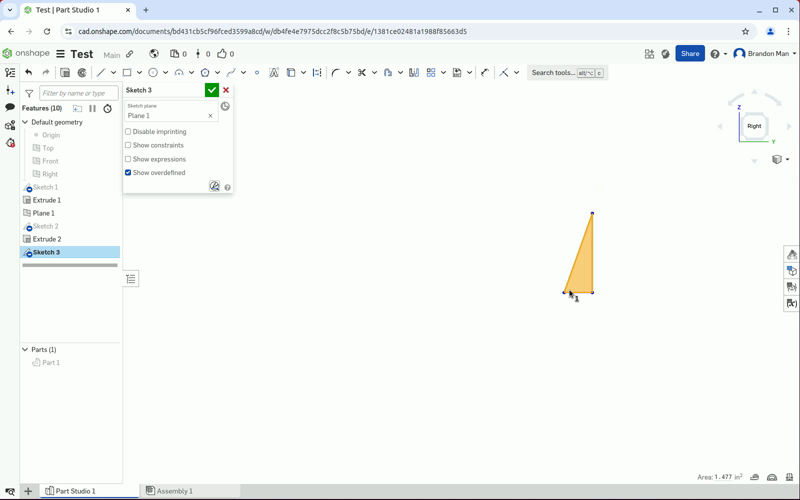
scroll(-6)
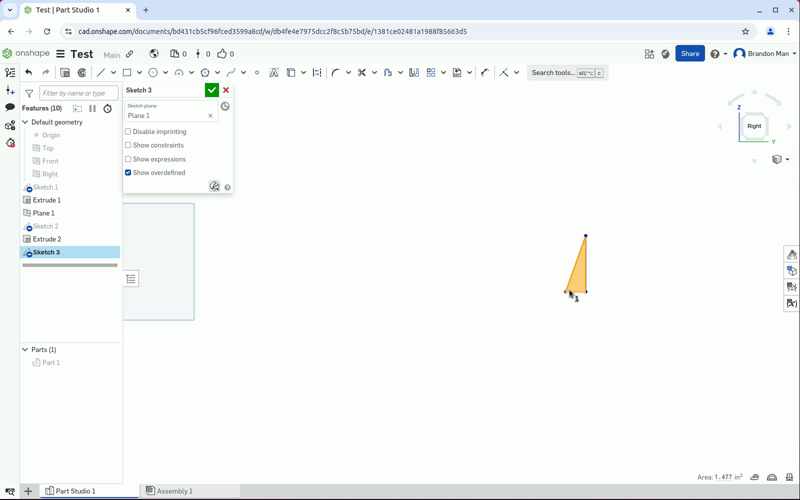
scroll(-6)
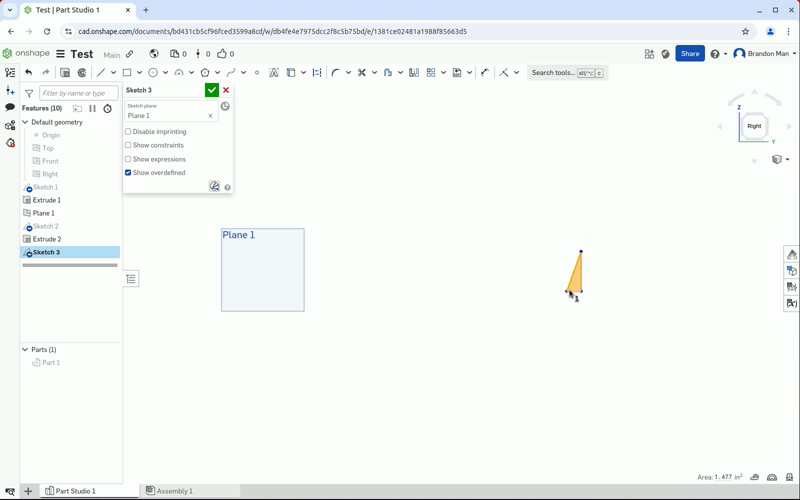
scroll(-6)
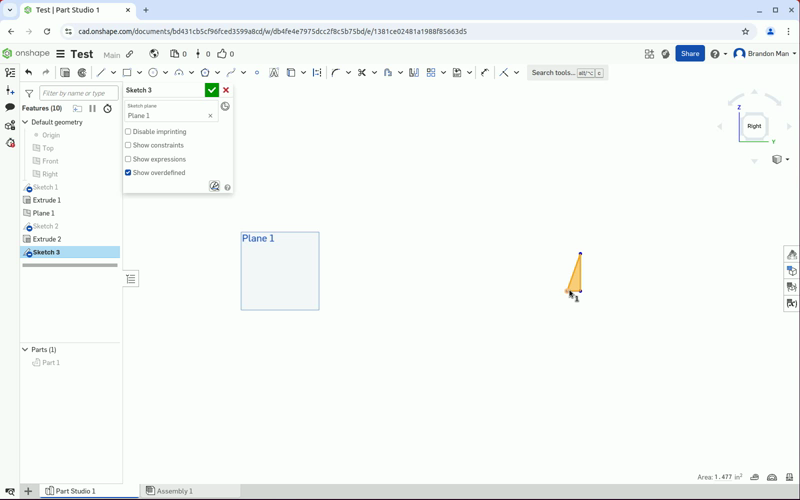
scroll(-6)
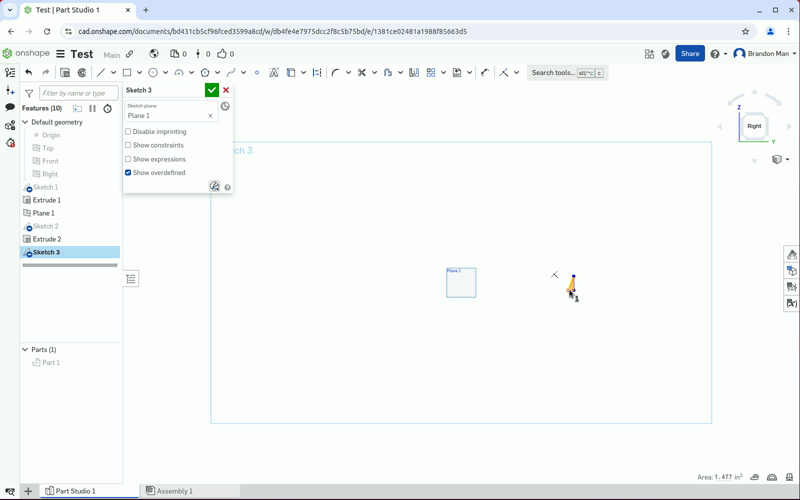
mouse_move(73, 352)
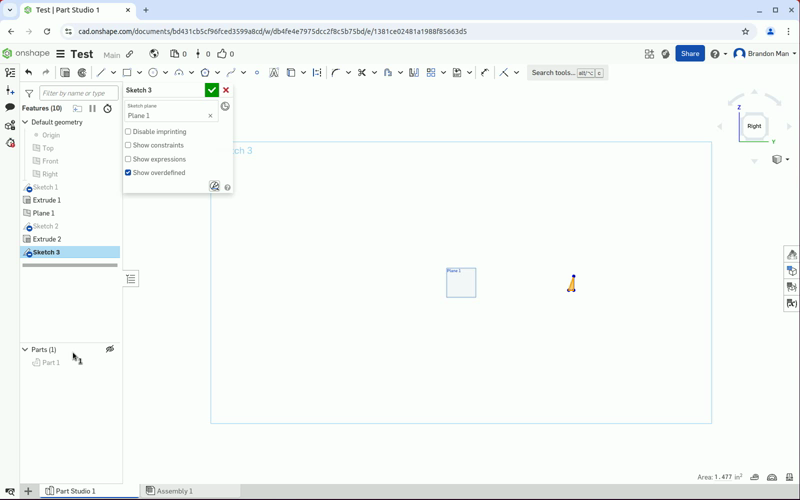
key(shift+y)
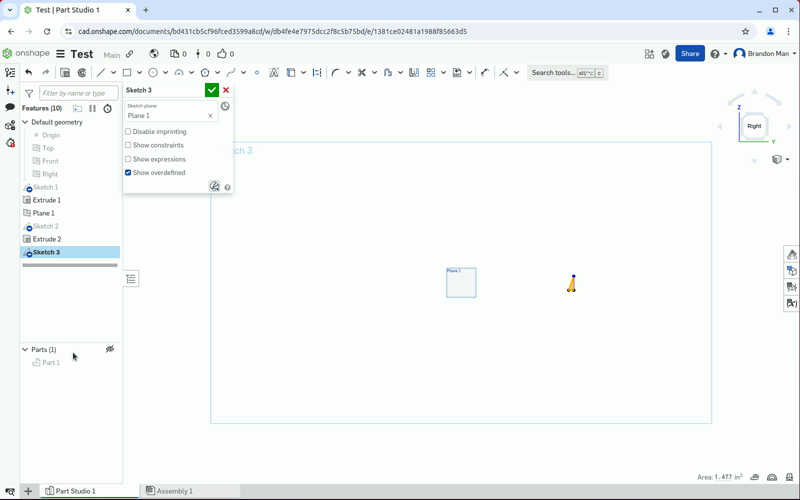
key(shift+e)
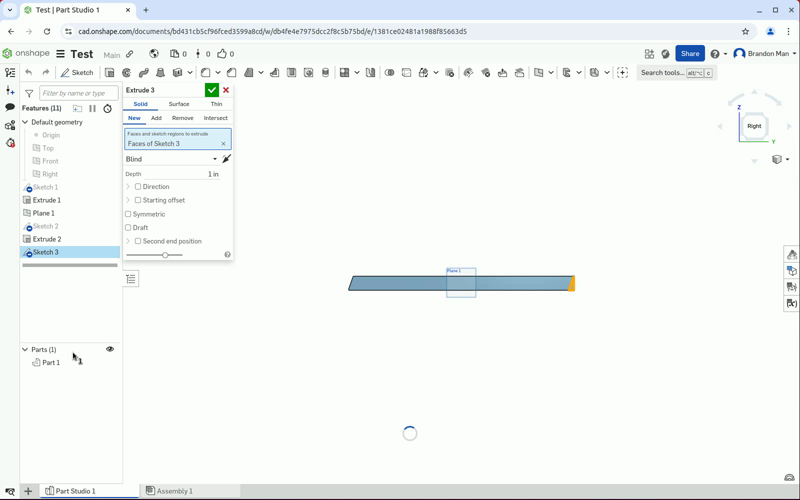
mouse_move(143, 106)
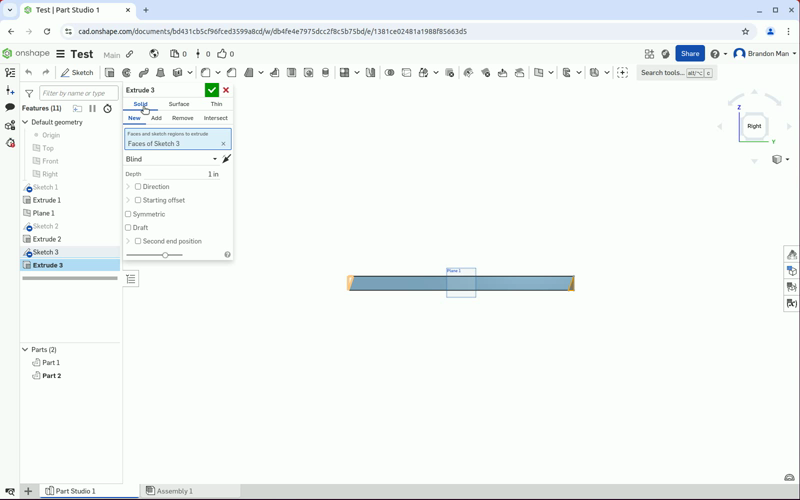
click(143, 106)
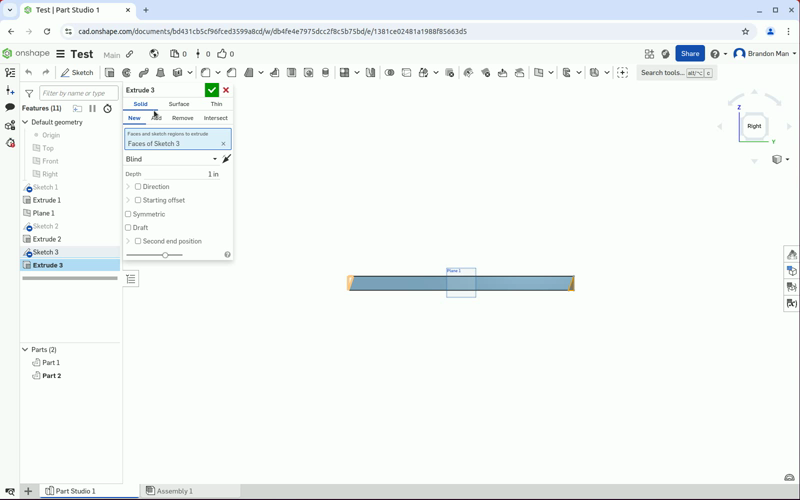
mouse_move(186, 120)
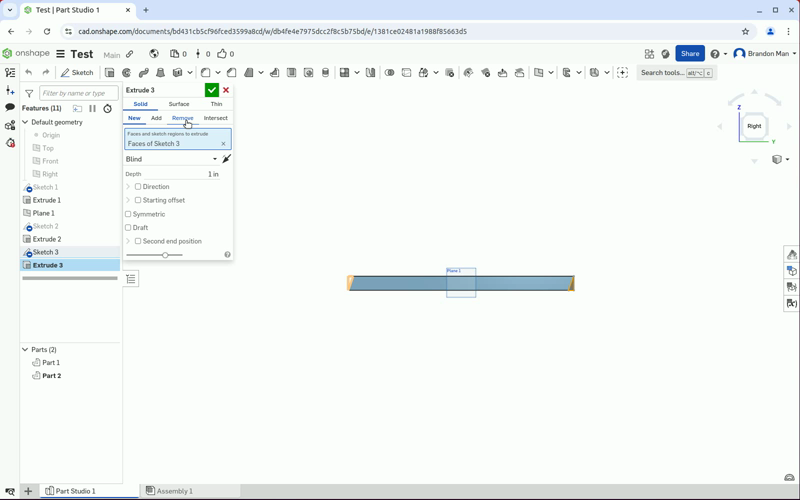
click(186, 120)
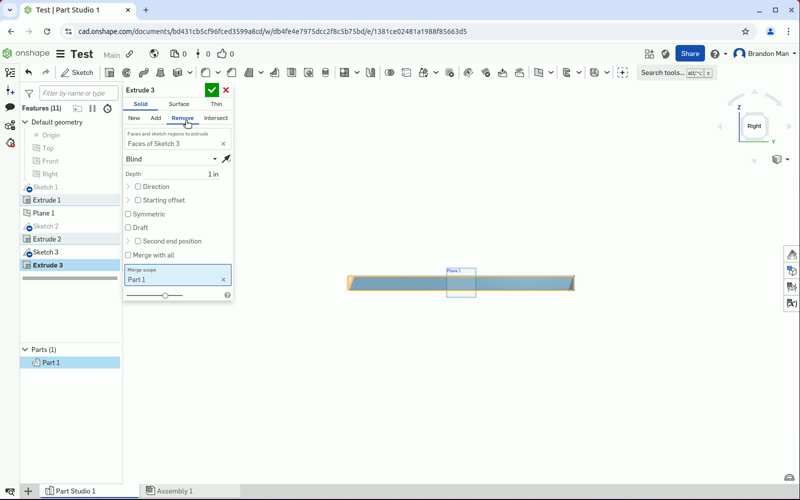
key(tab, 4)
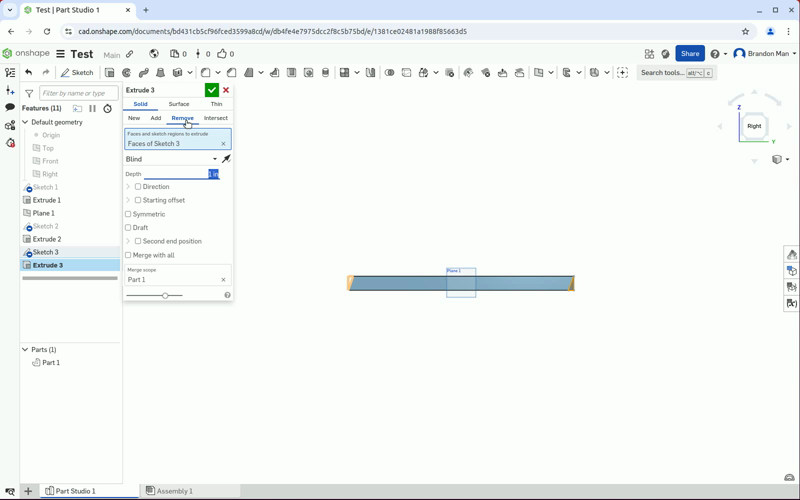
text(15.886)
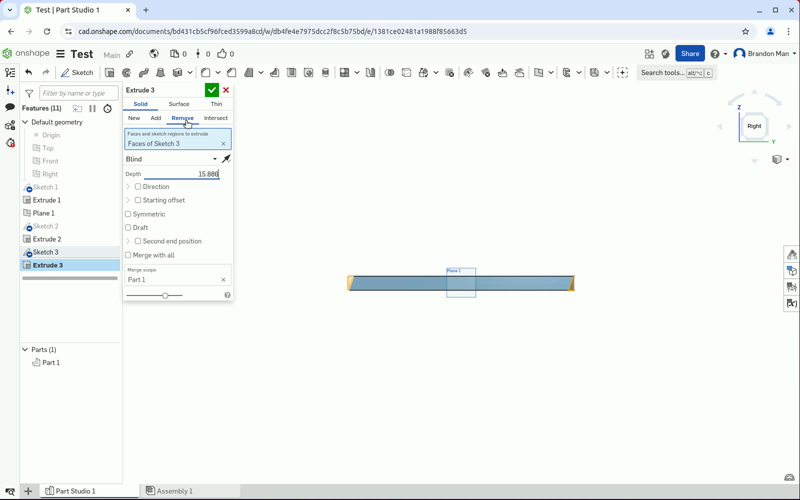
key(tab, 3)
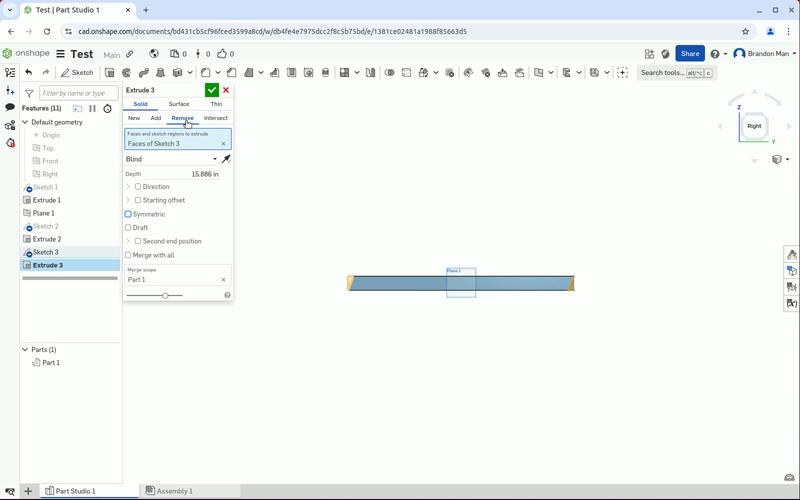
key(space)
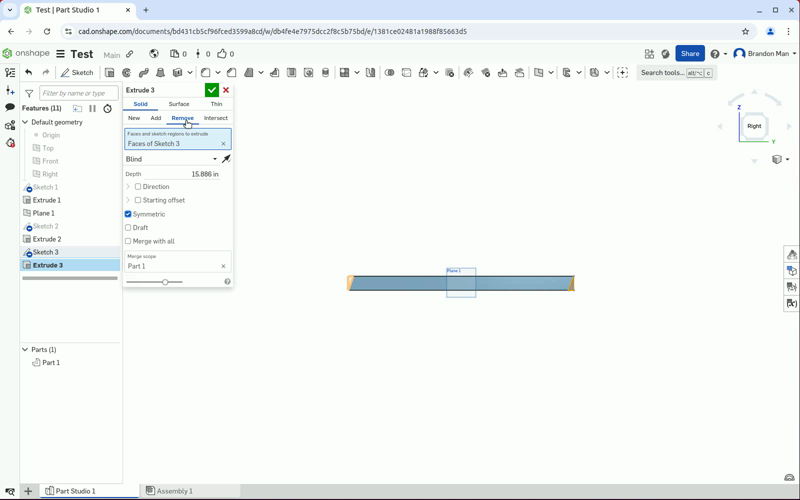
key(tab, 2)
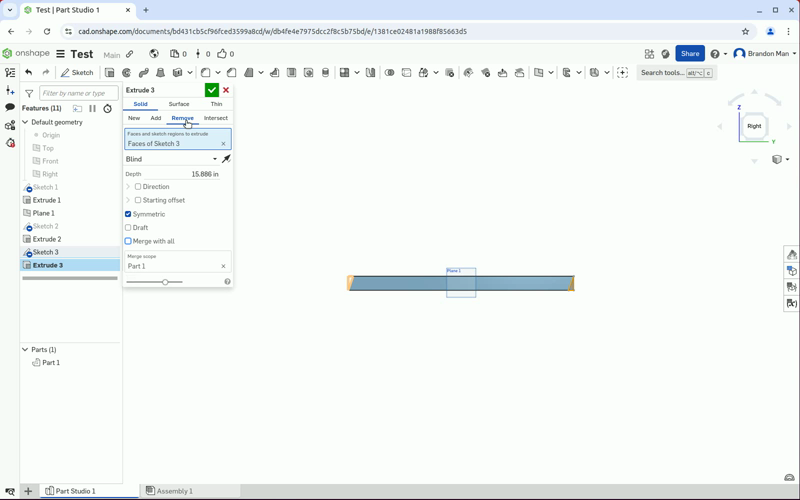
key(space)
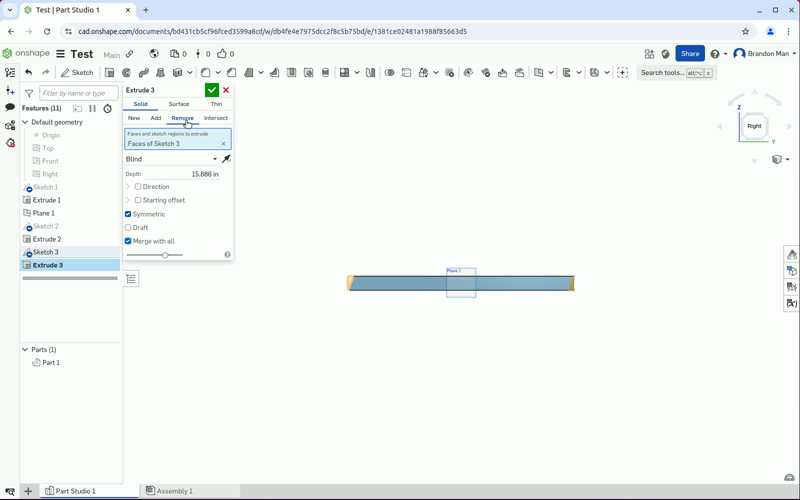
key(enter)
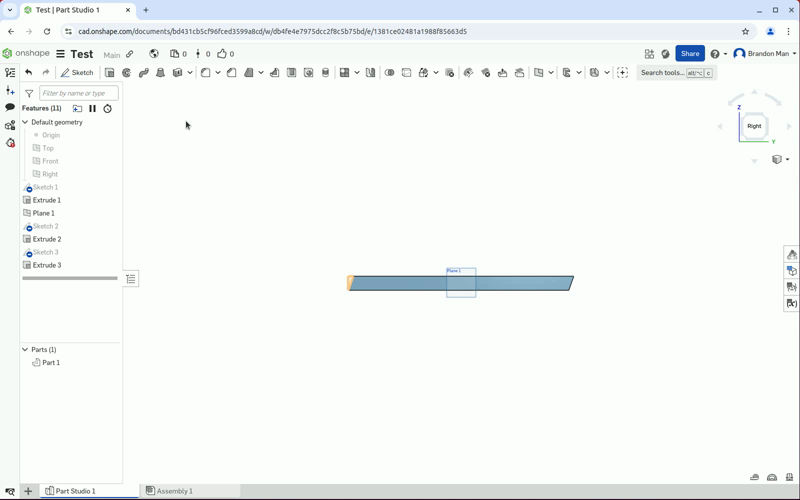
key(shift+h)
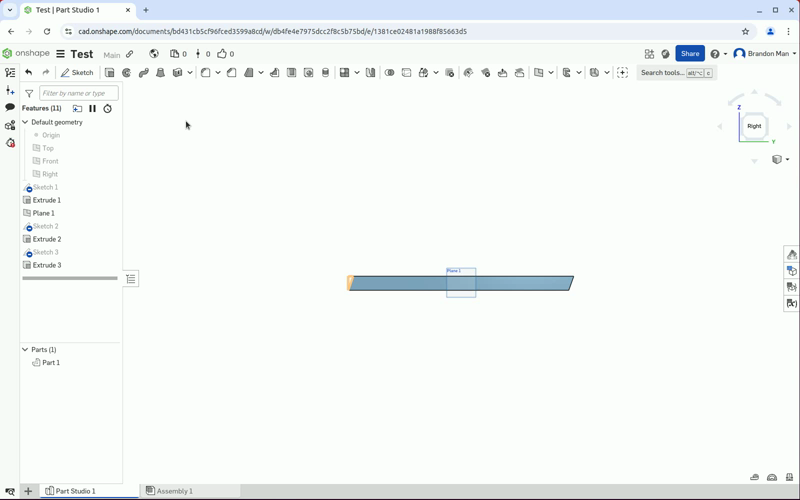
key(shift+h)
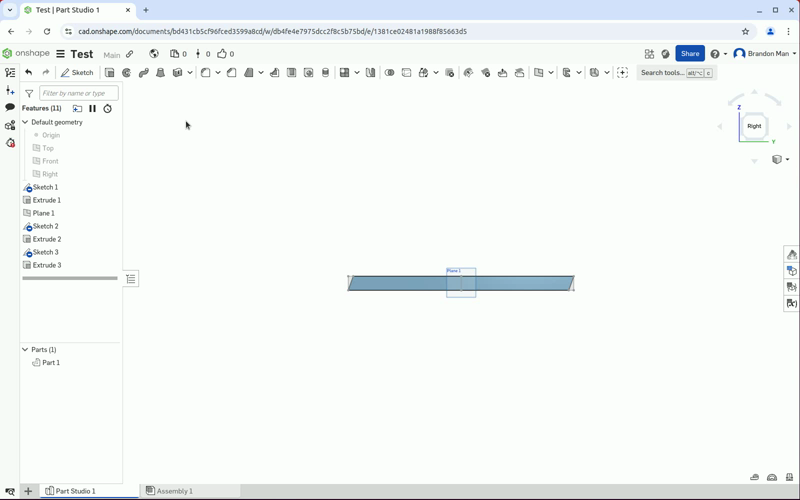
key(shift+7)
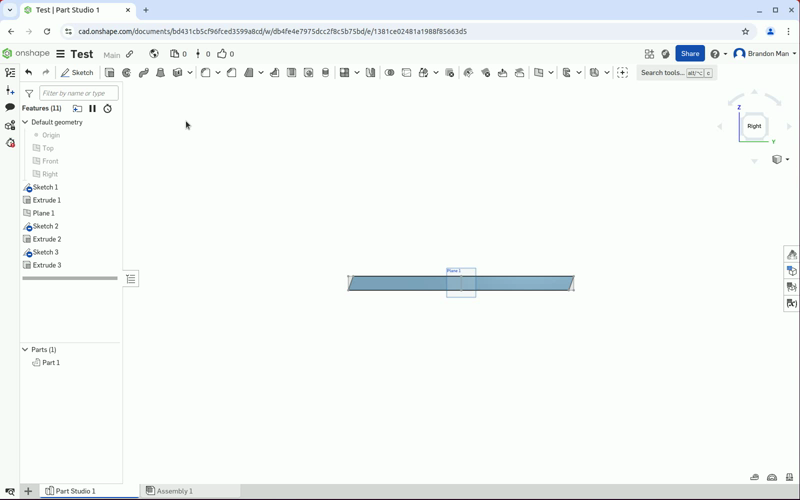
key(right, 2)
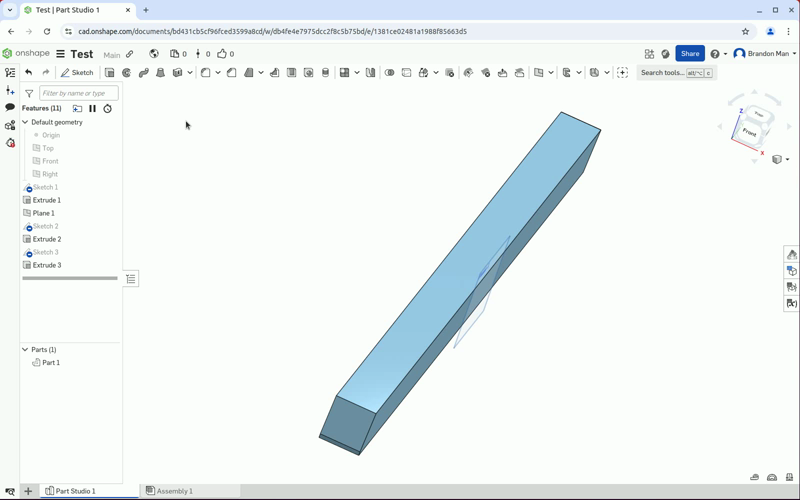
key(down, 2)
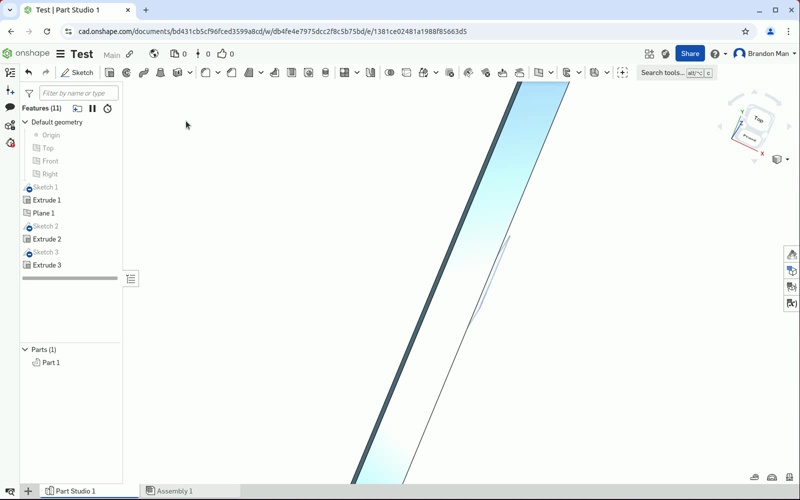
key(up, 2)
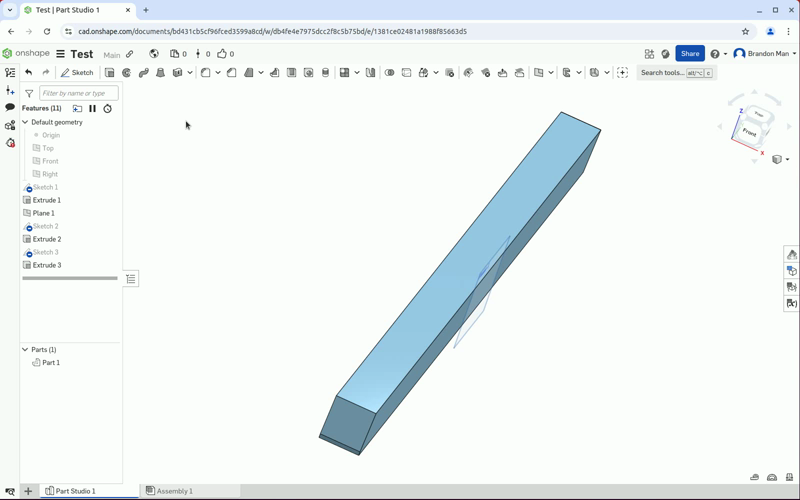
key(left, 2)
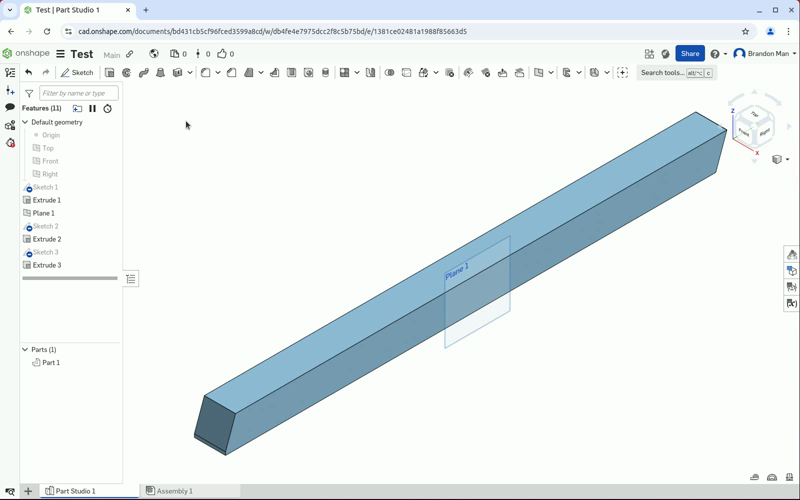
mouse_move(73, 189)
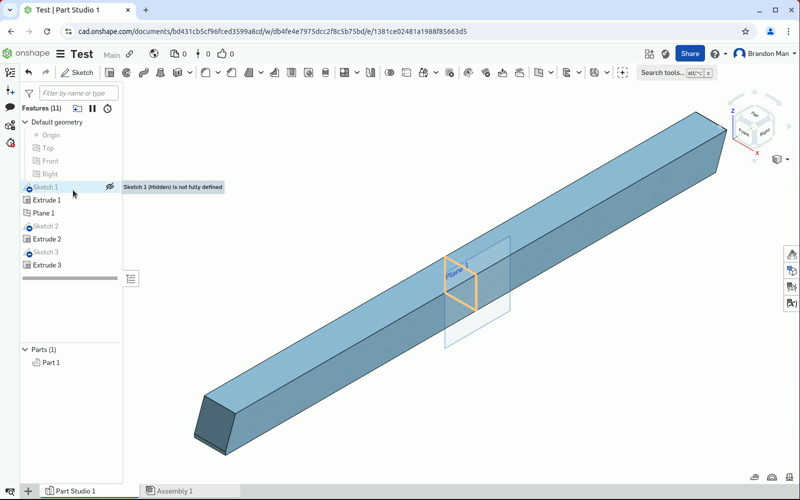
click(73, 189)